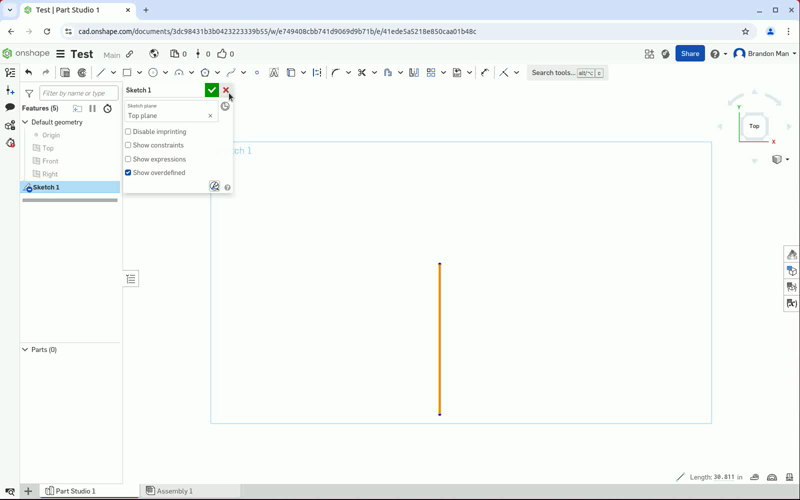
key(shift+h)
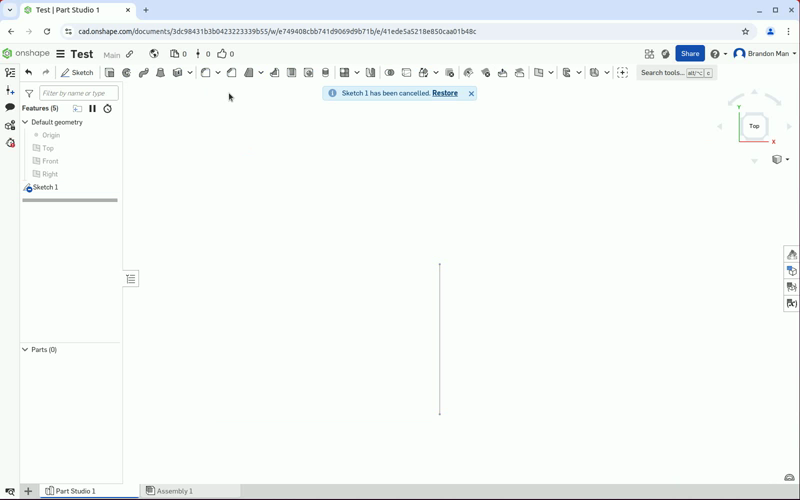
key(shift+s)
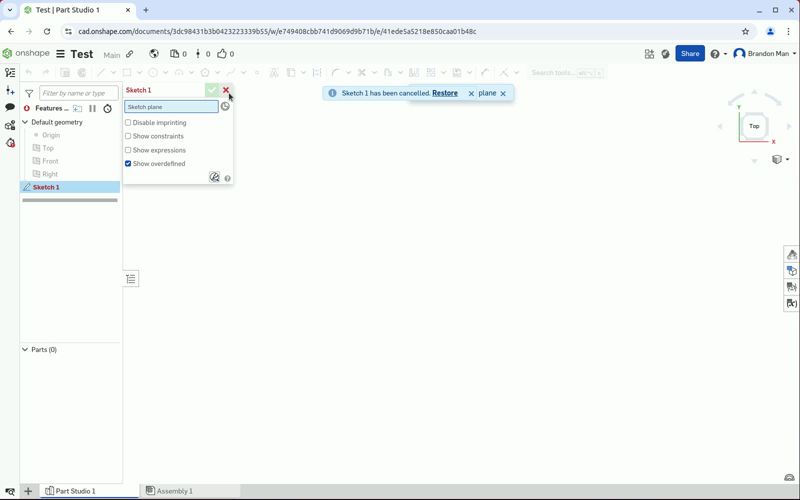
mouse_move(73, 150)
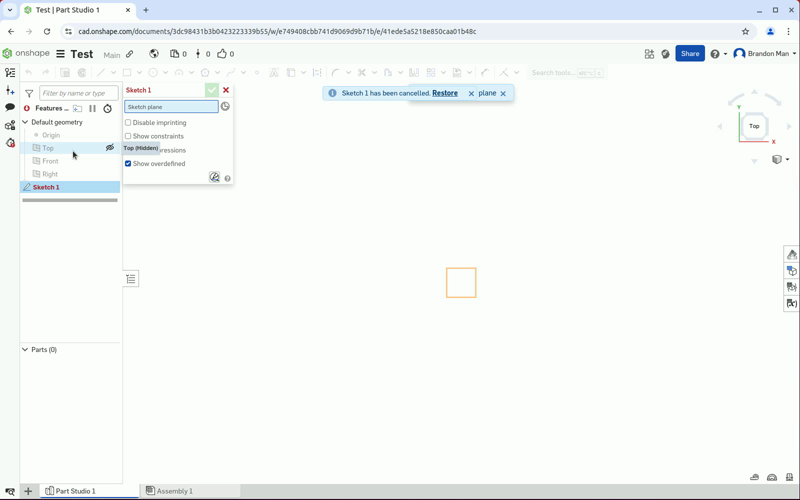
click(73, 150)
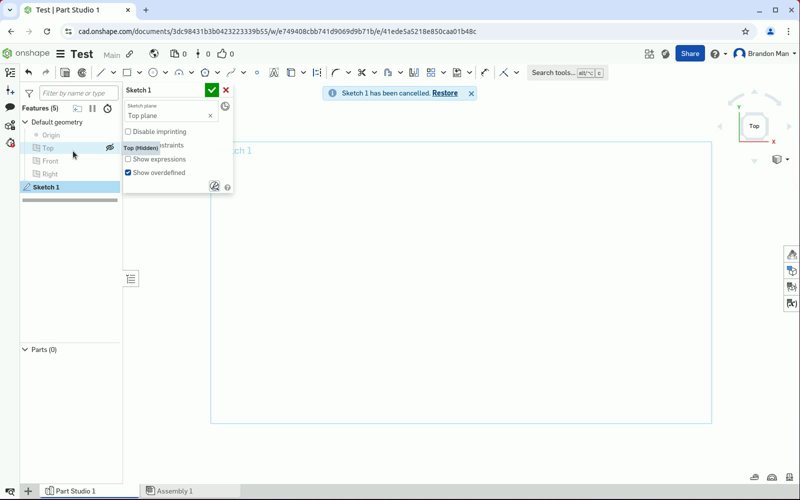
mouse_move(73, 352)
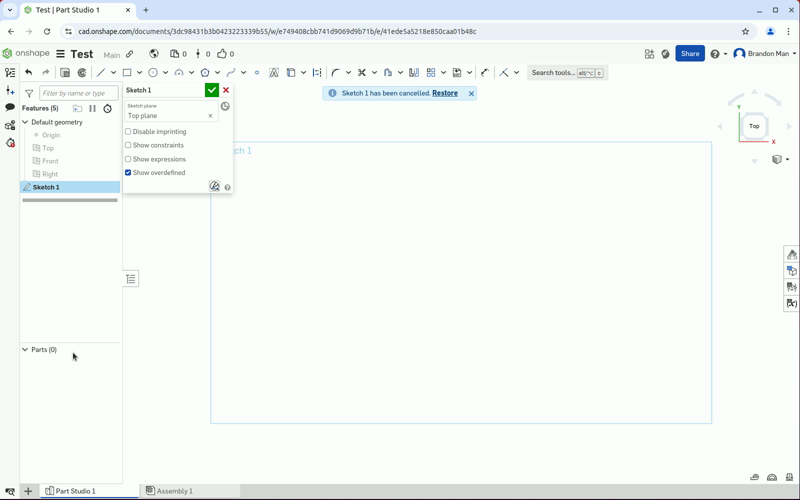
key(y)
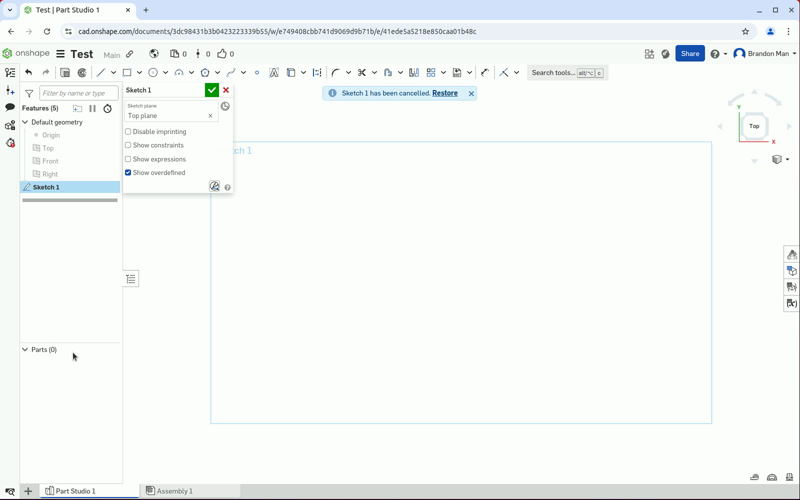
key(l)
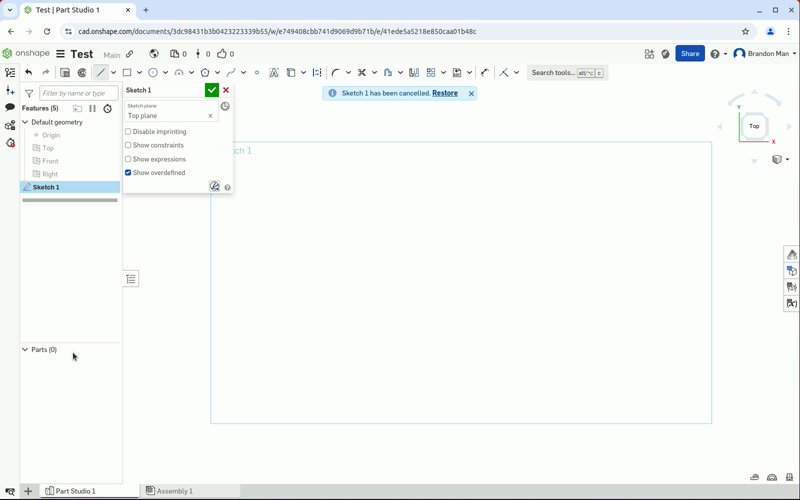
key_down(shift)
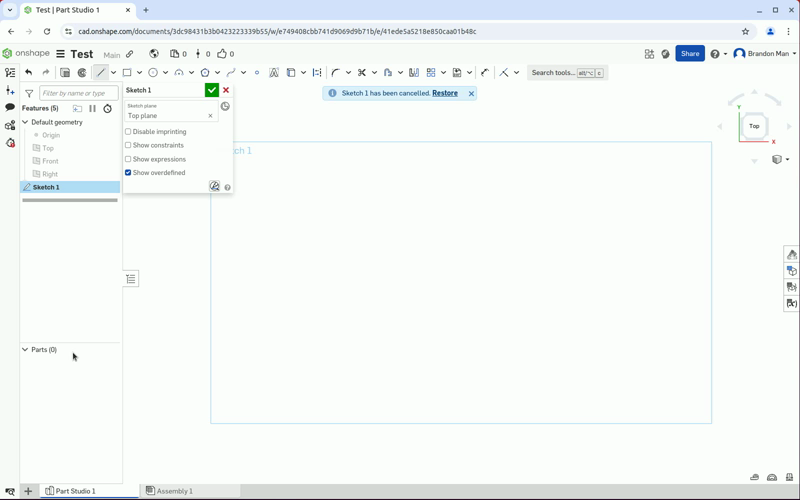
mouse_move(465, 308)
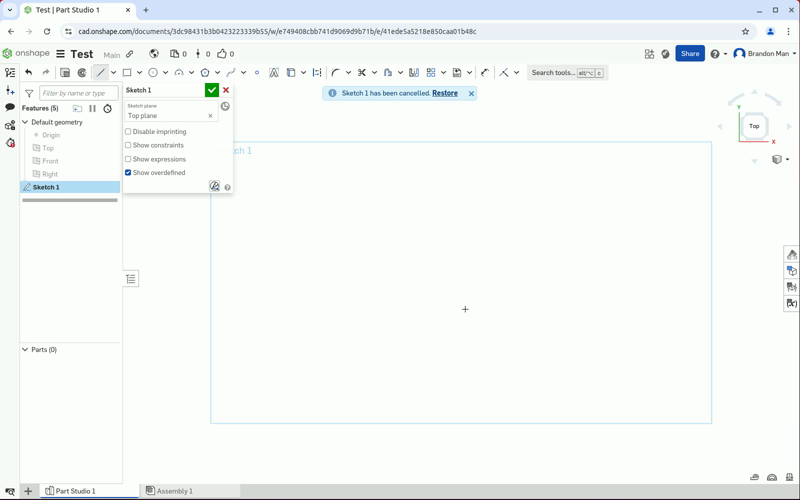
click(465, 308)
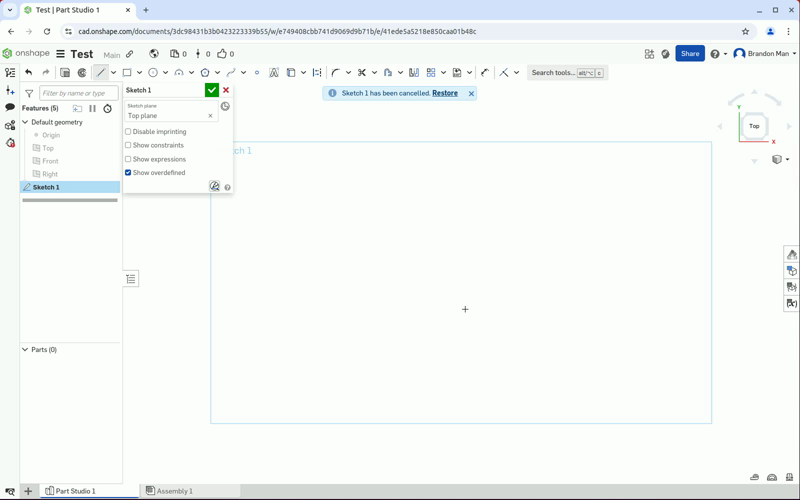
key_up(shift)
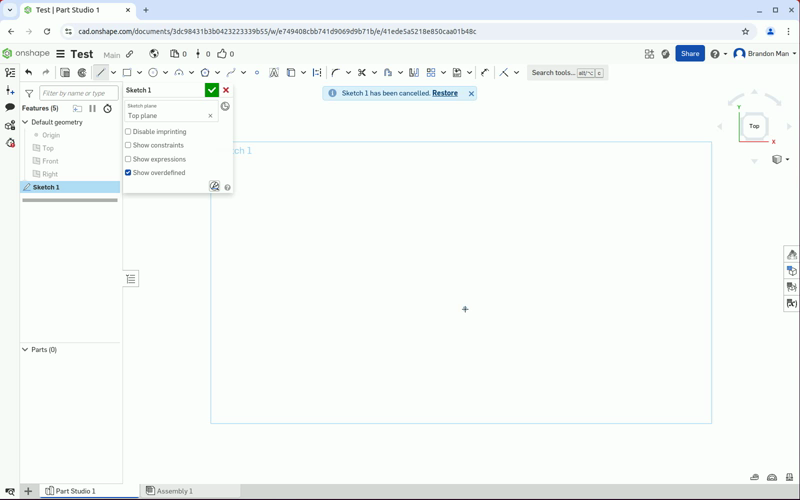
key_down(shift)
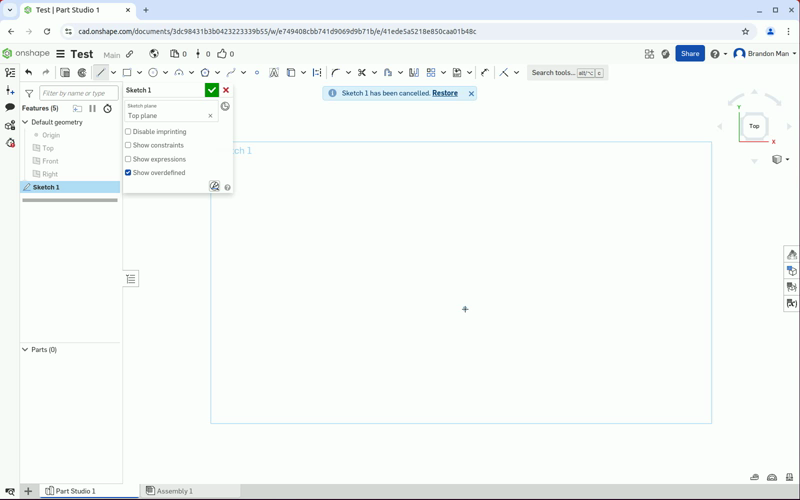
mouse_move(505, 395)
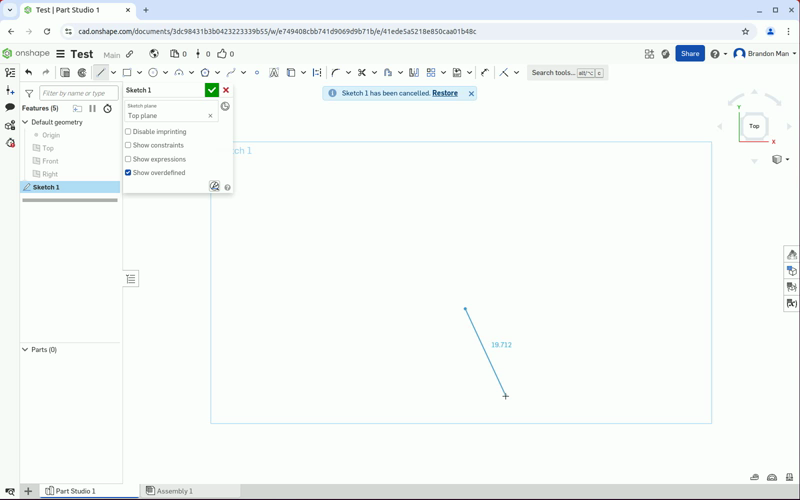
click(505, 395)
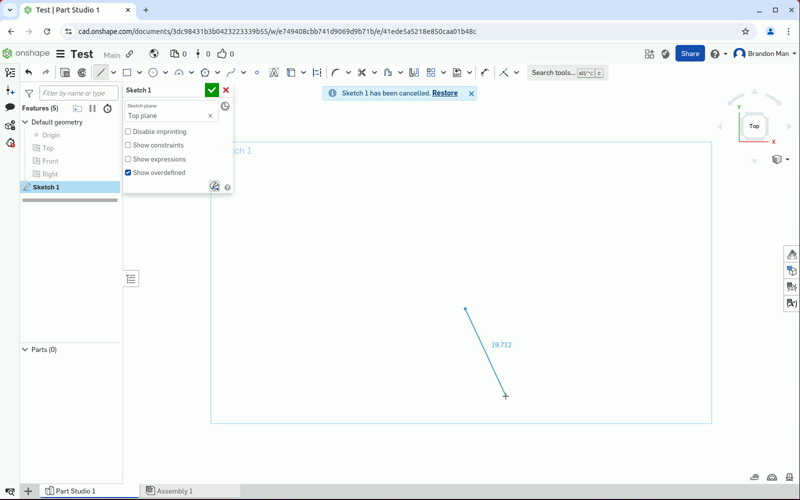
key_up(shift)
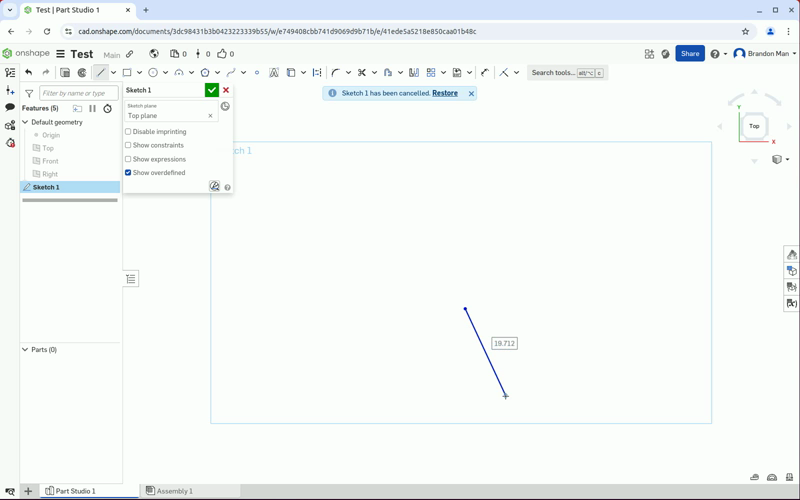
key_down(shift)
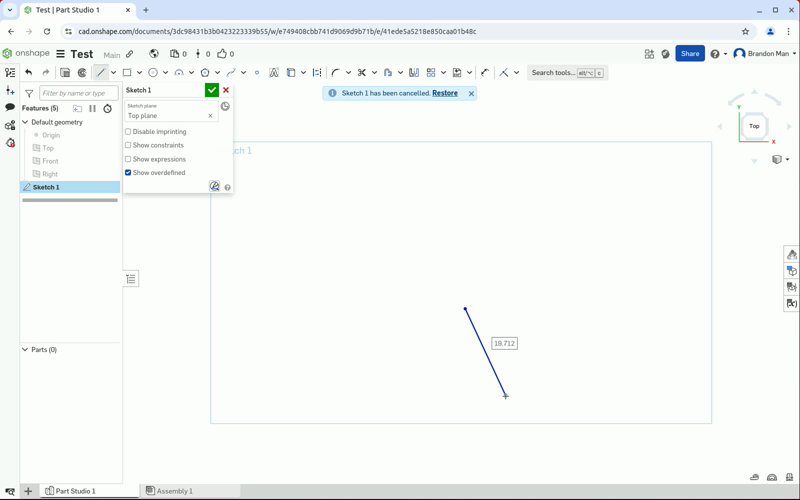
mouse_move(535, 395)
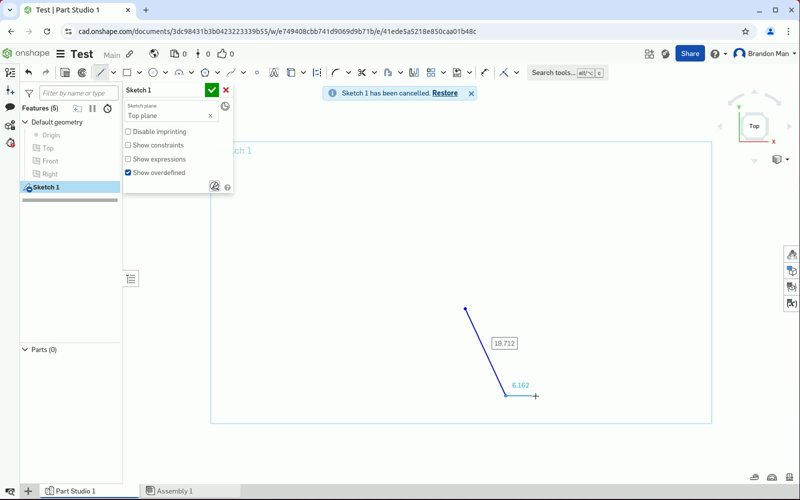
mouse_move(512, 393)
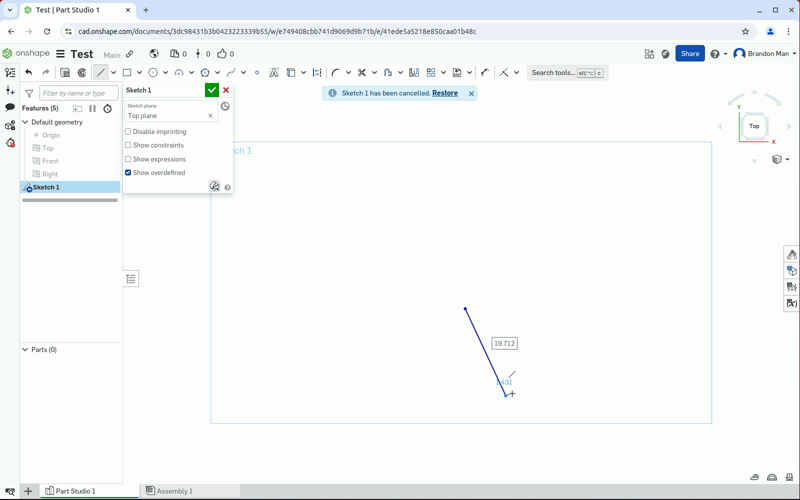
scroll(6)
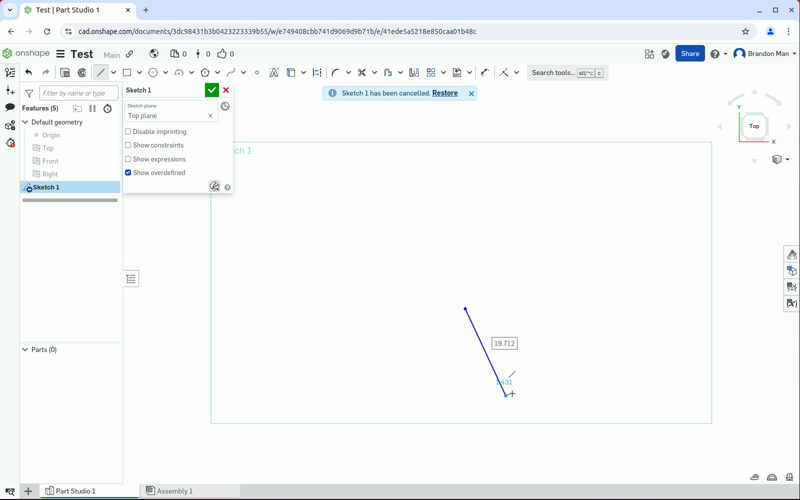
scroll(6)
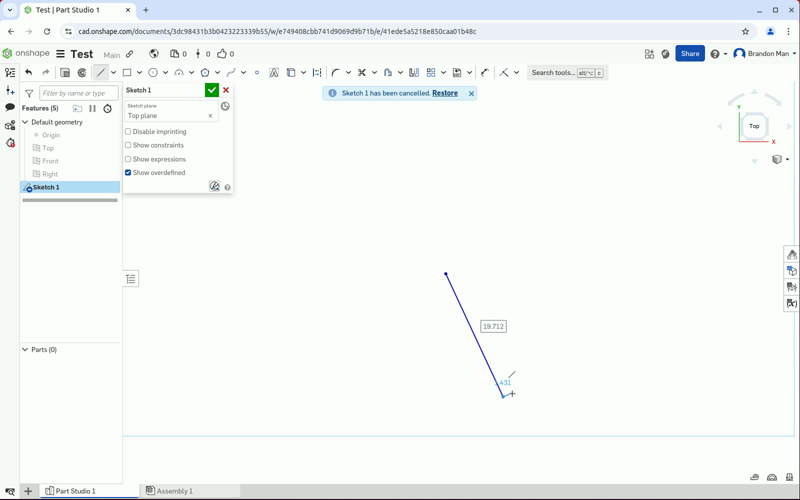
scroll(6)
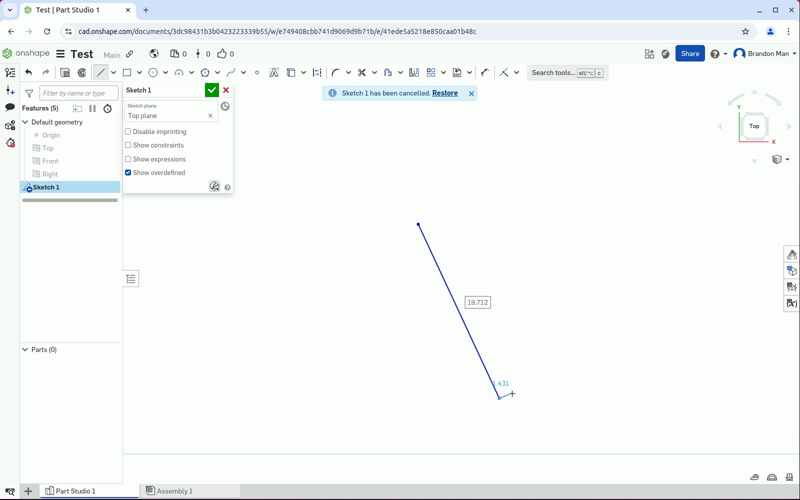
scroll(6)
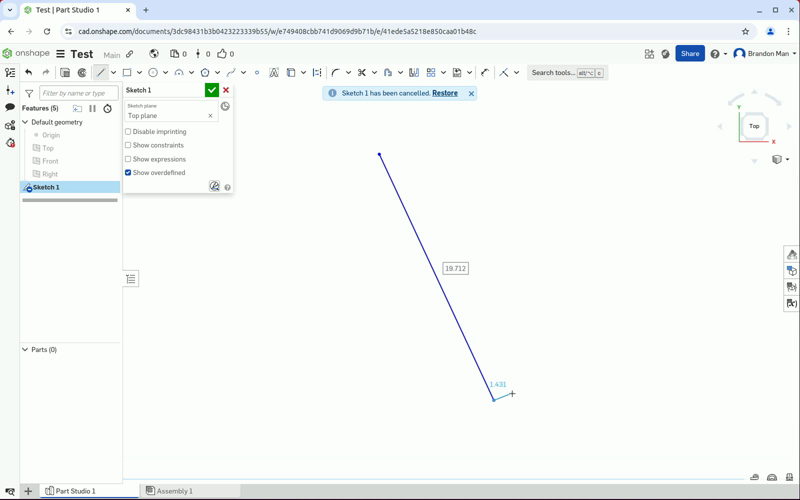
scroll(6)
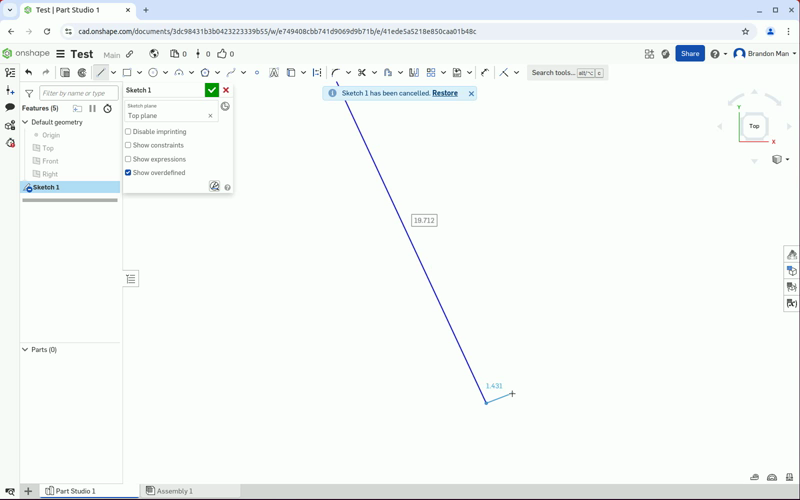
scroll(6)
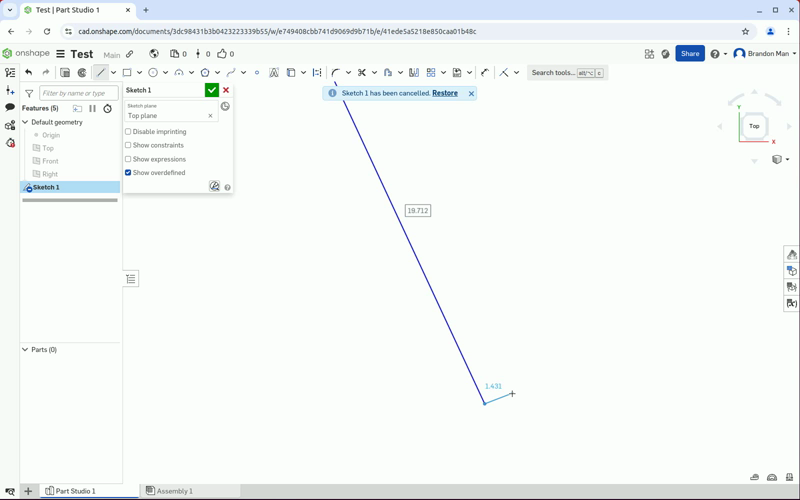
scroll(6)
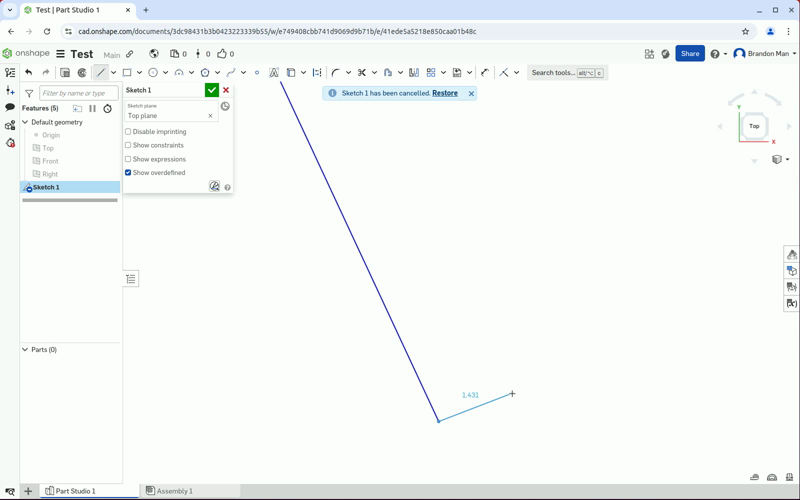
click(512, 393)
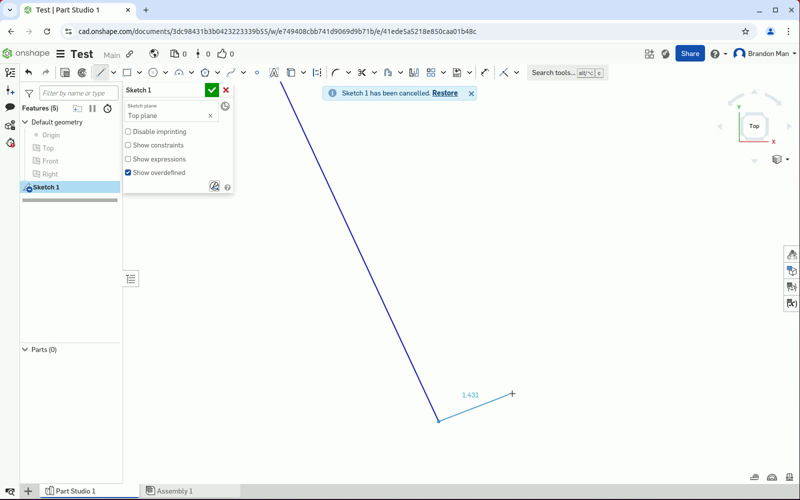
scroll(-6)
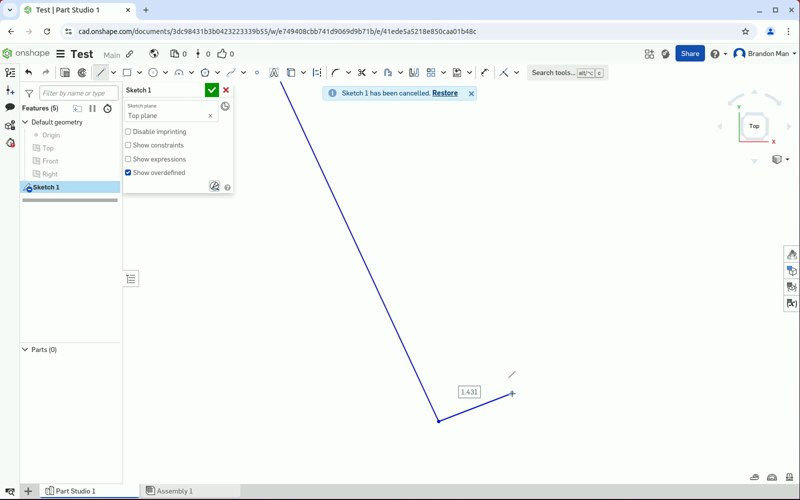
scroll(-6)
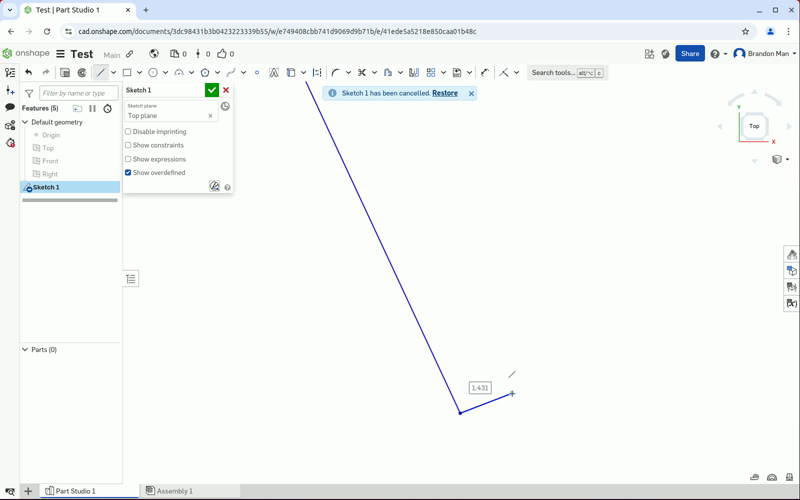
scroll(-6)
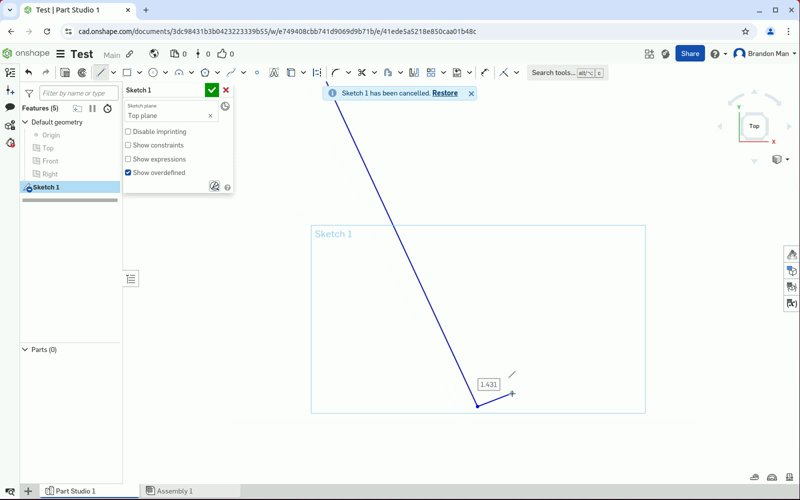
scroll(-6)
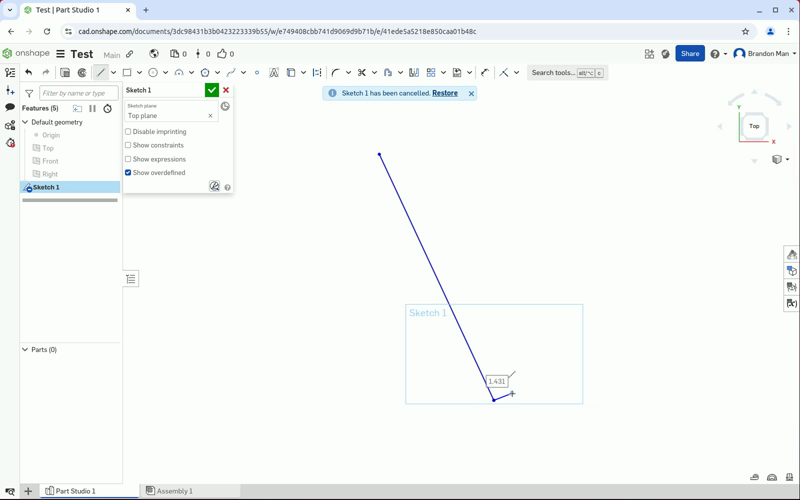
scroll(-6)
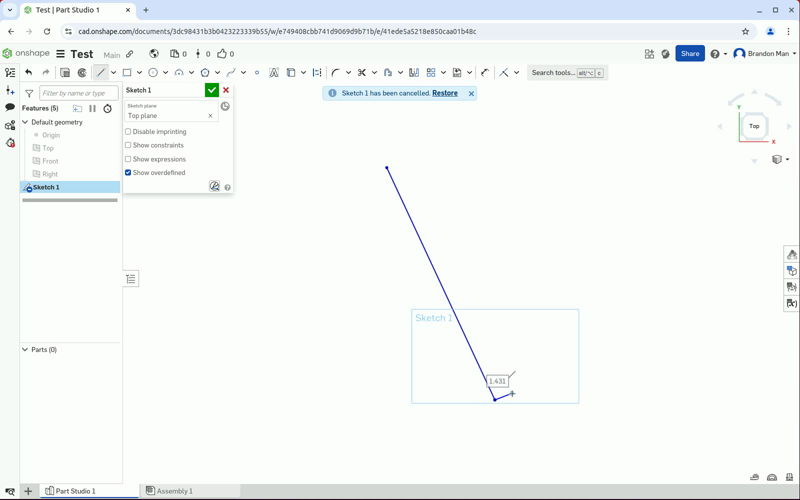
scroll(-6)
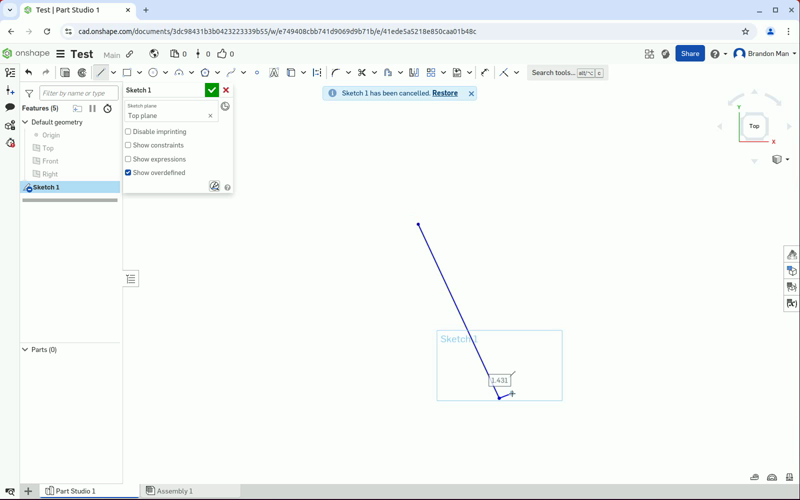
scroll(-6)
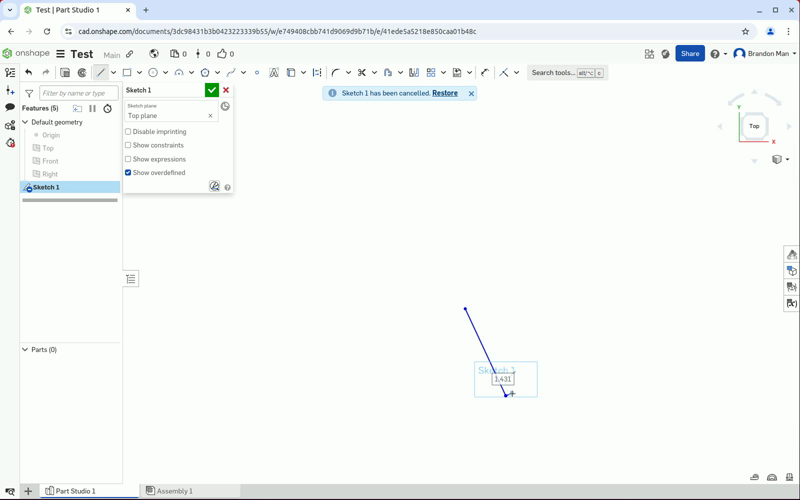
key_up(shift)
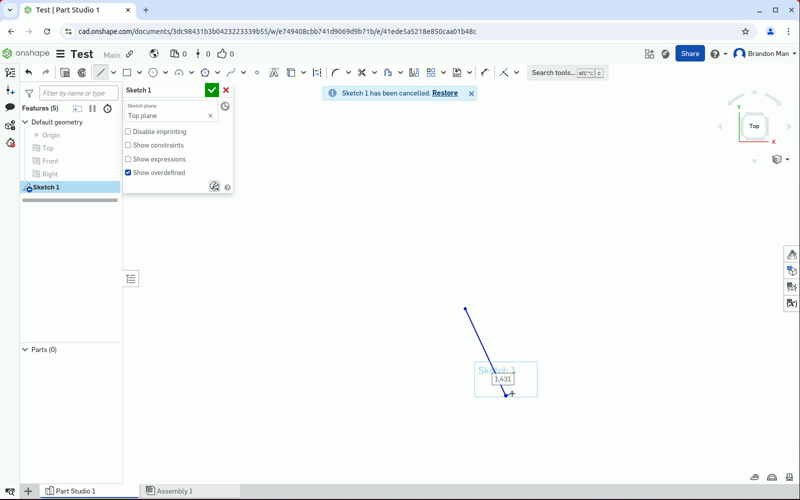
key_down(shift)
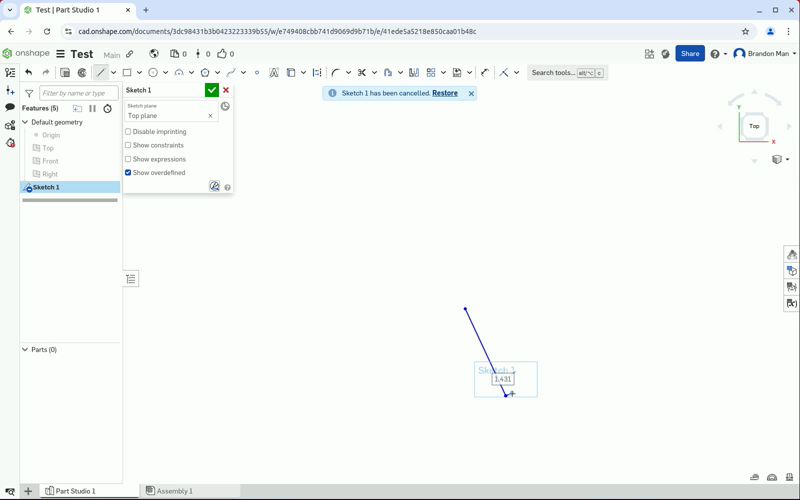
mouse_move(471, 306)
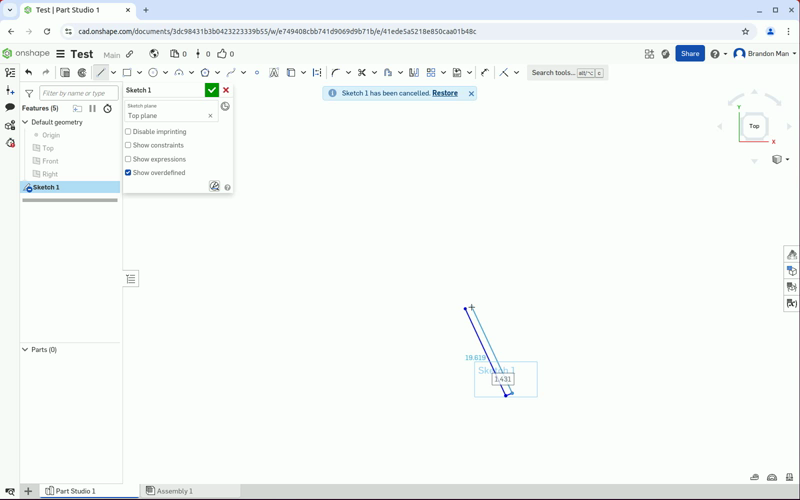
click(471, 306)
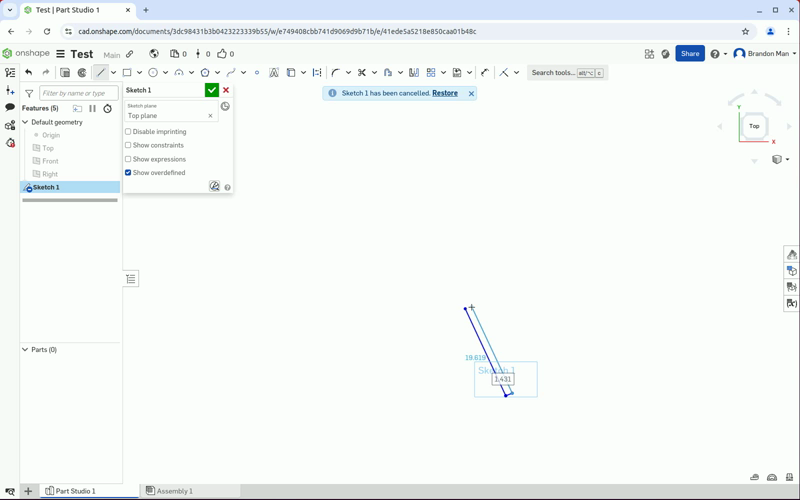
key_up(shift)
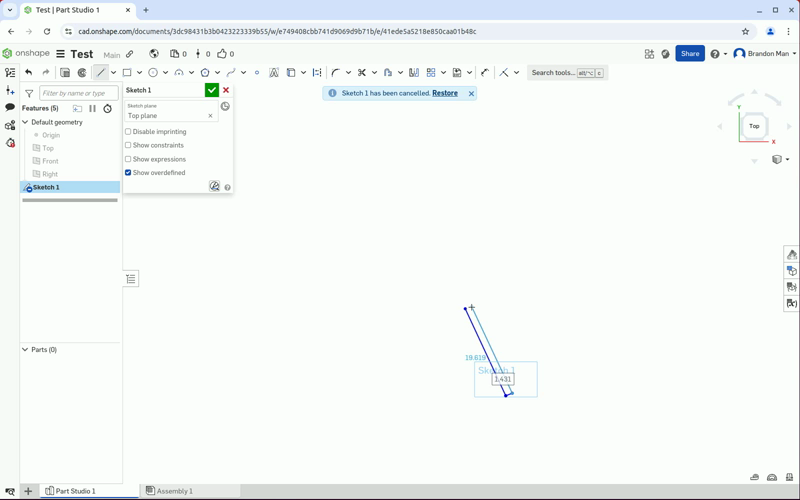
key(esc)
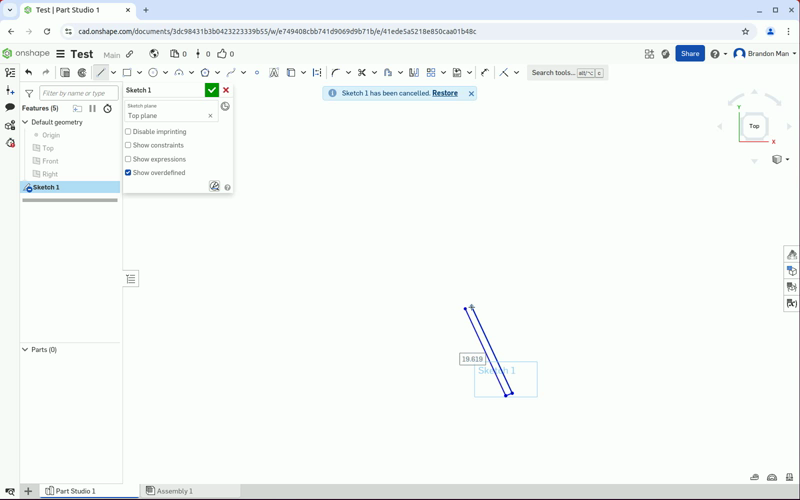
key(a)
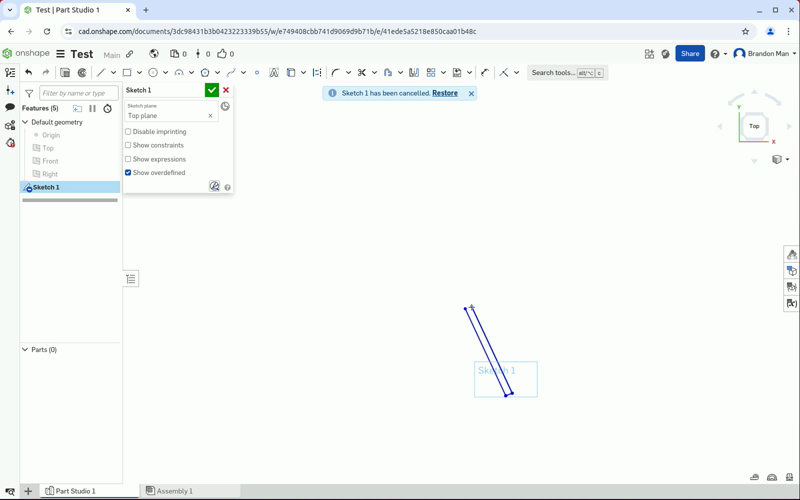
mouse_move(471, 306)
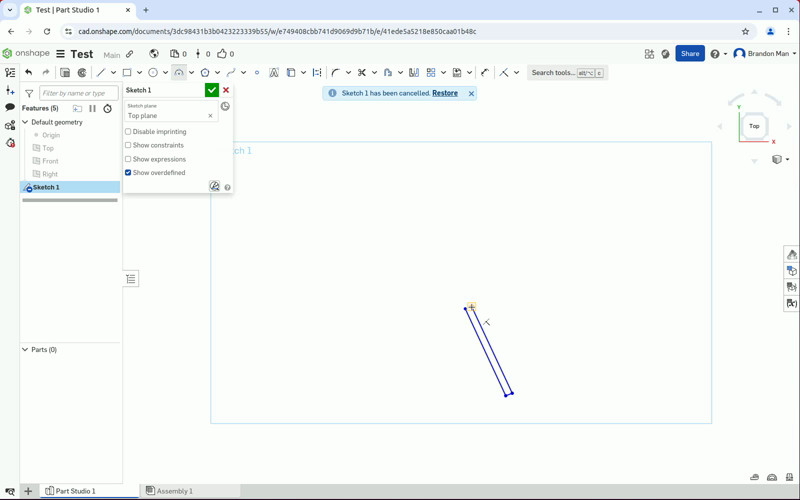
click(471, 306)
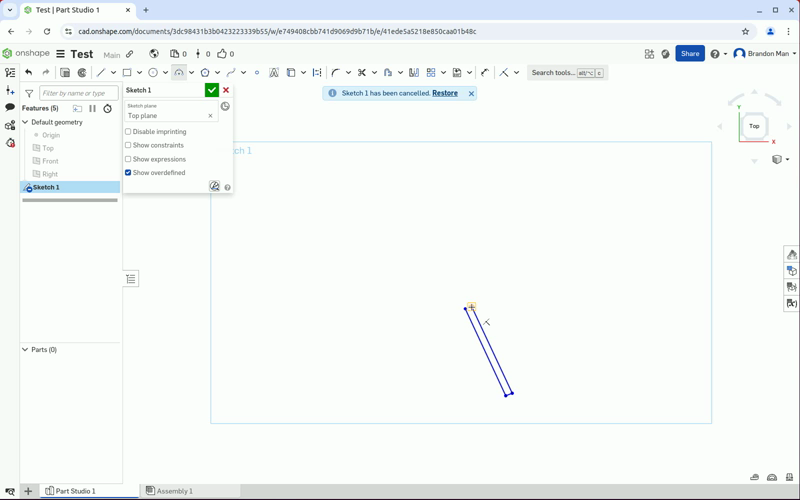
mouse_move(465, 308)
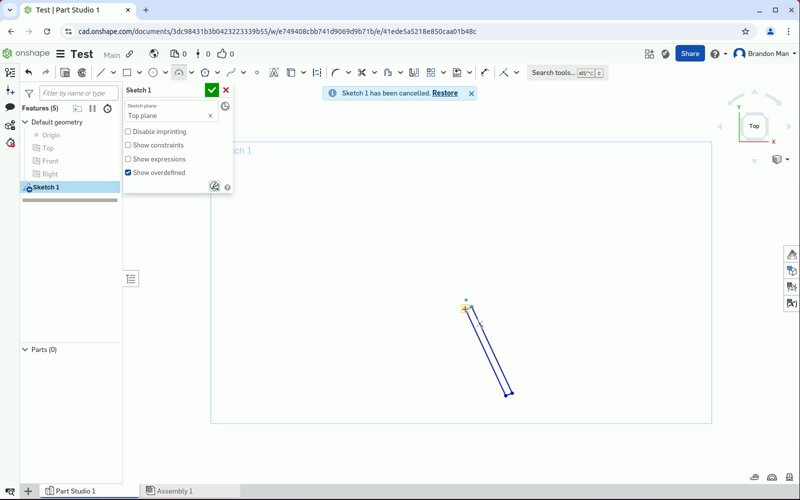
scroll(6)
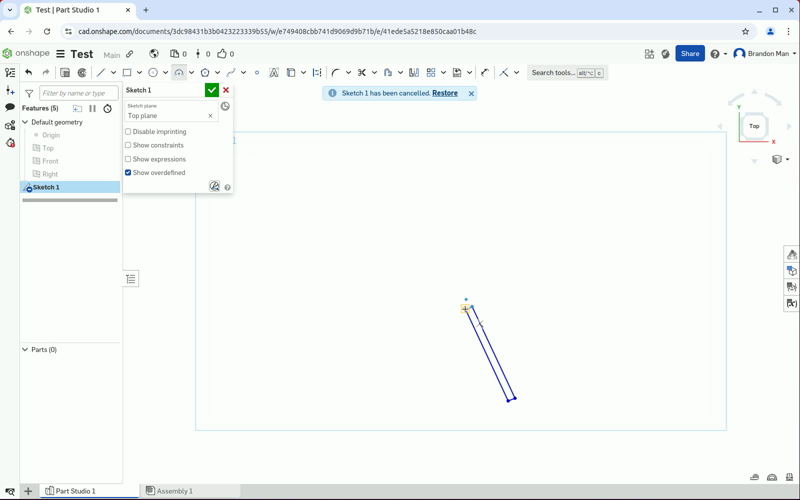
scroll(6)
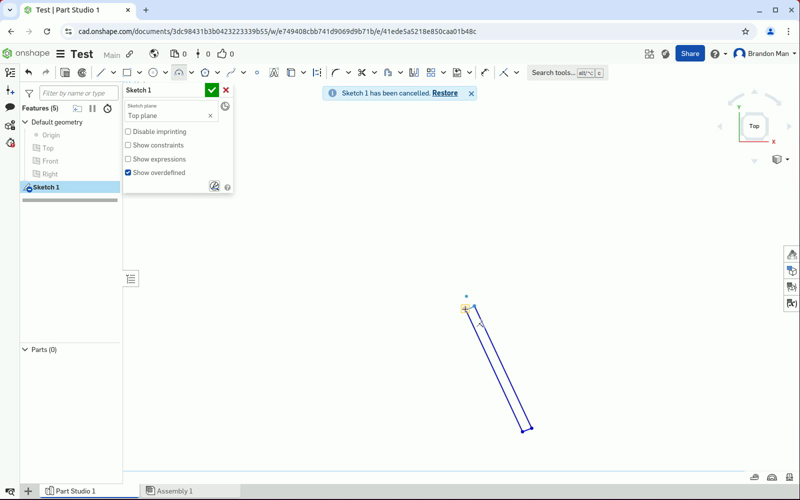
scroll(6)
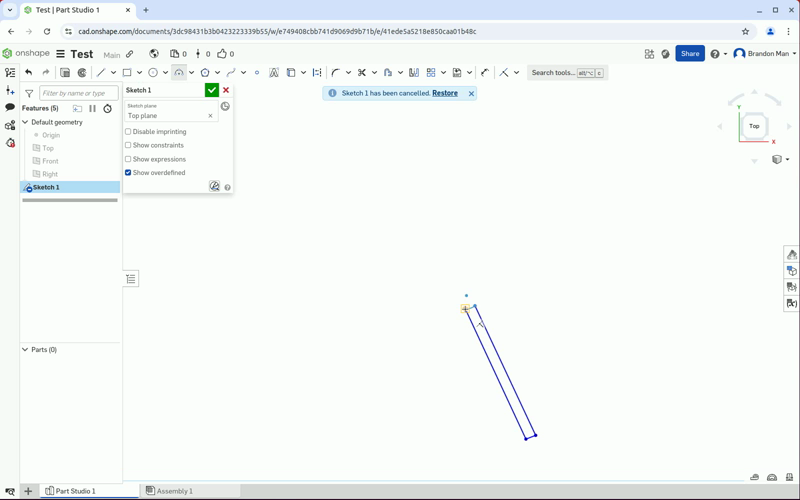
scroll(6)
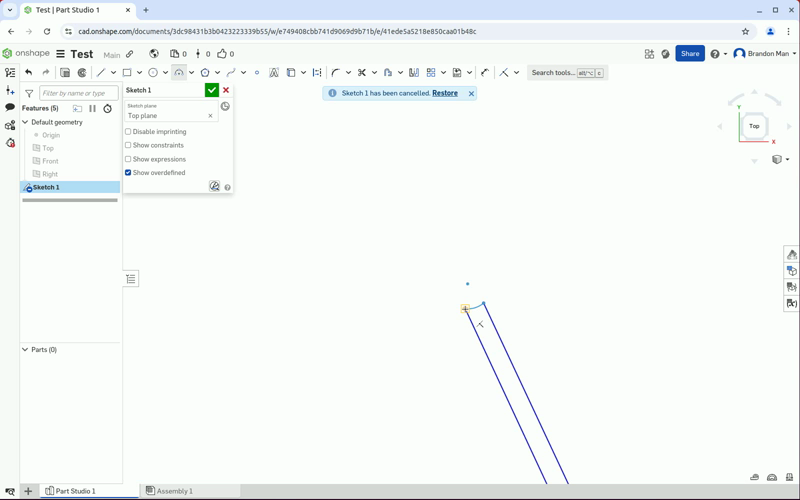
scroll(6)
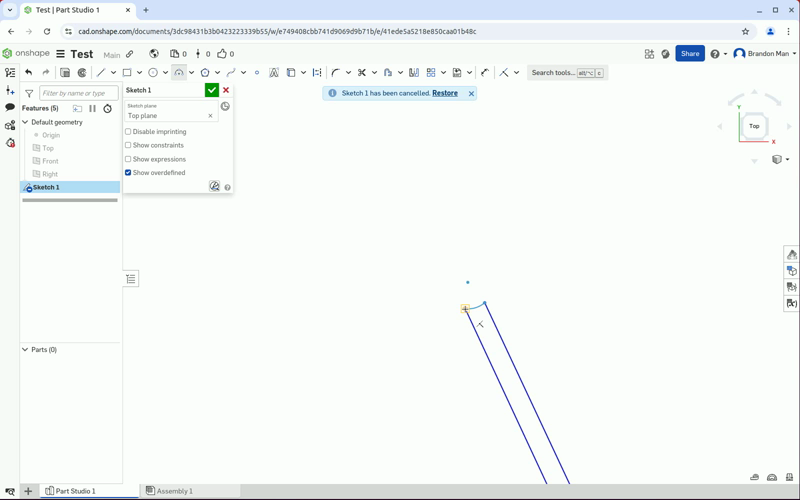
scroll(6)
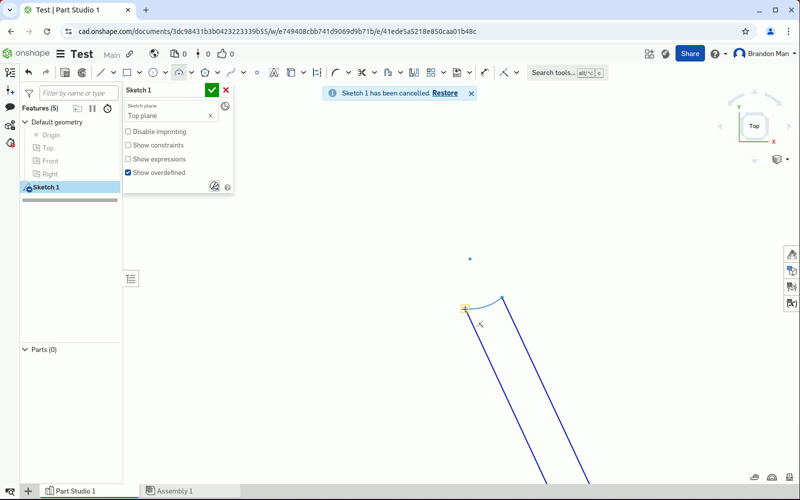
scroll(6)
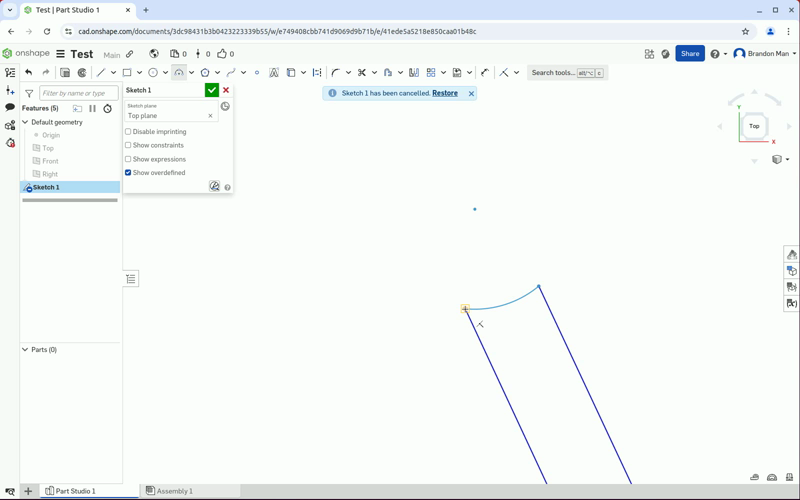
click(465, 308)
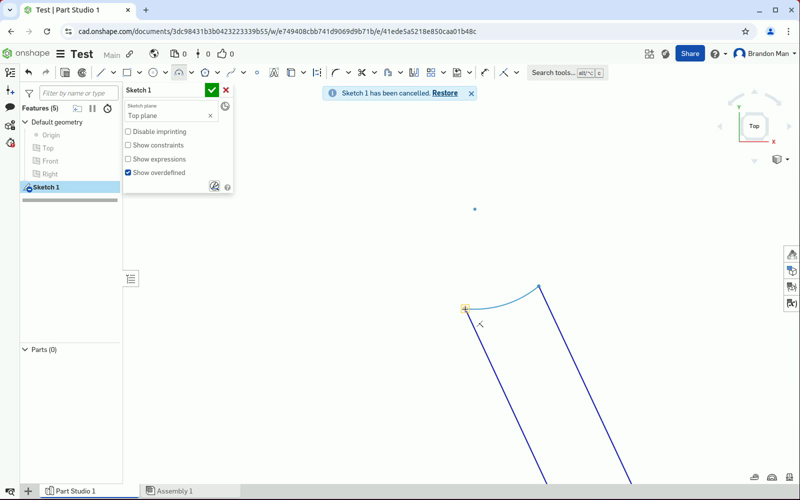
scroll(-6)
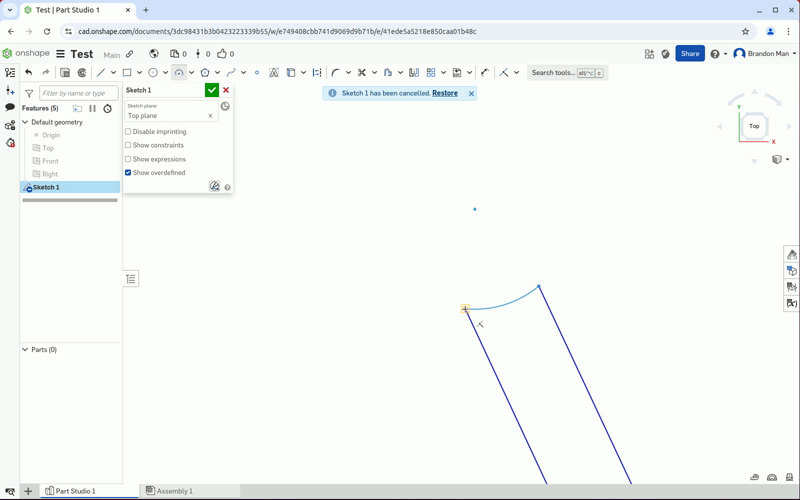
scroll(-6)
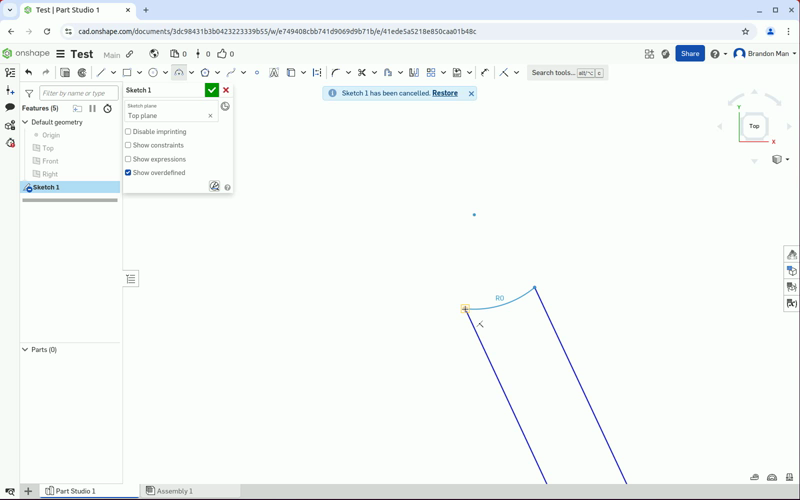
scroll(-6)
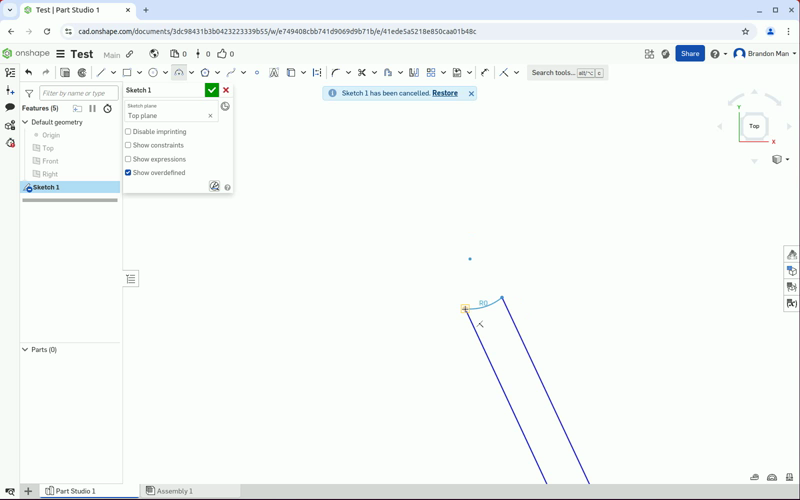
scroll(-6)
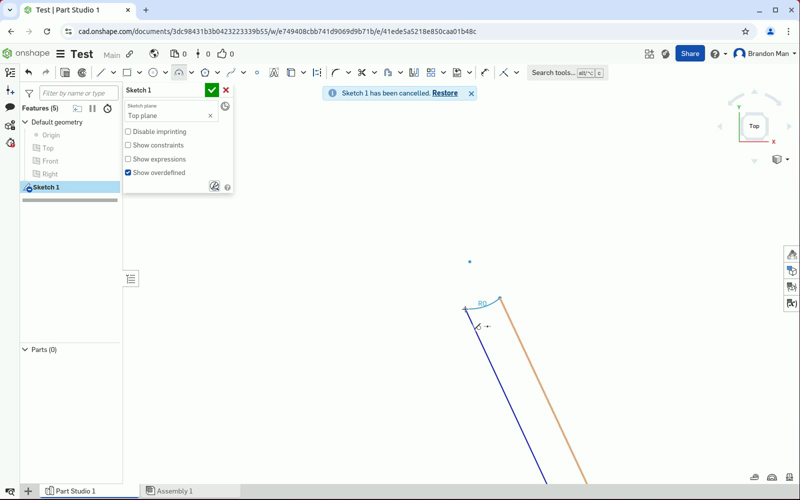
scroll(-6)
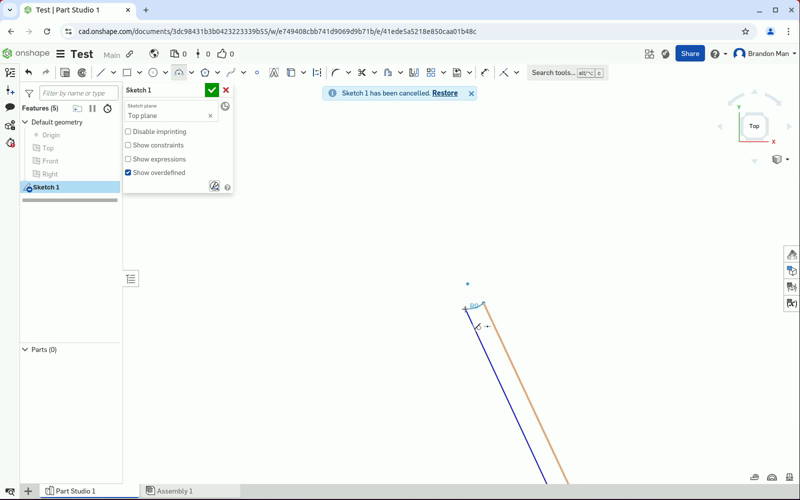
scroll(-6)
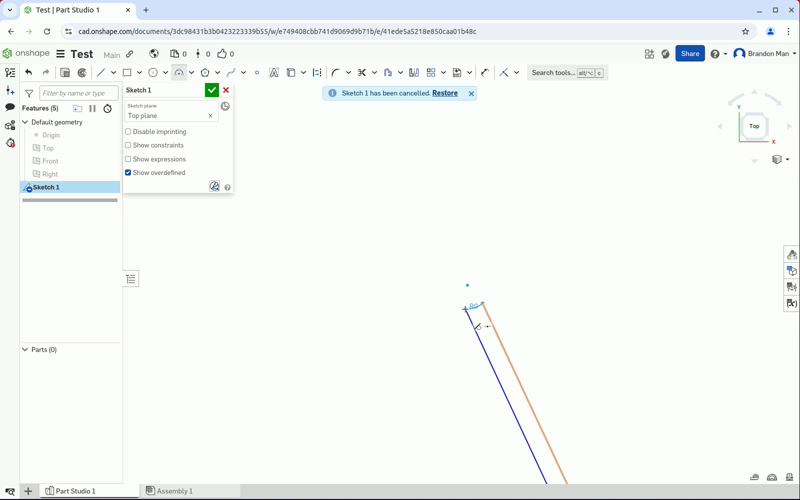
scroll(-6)
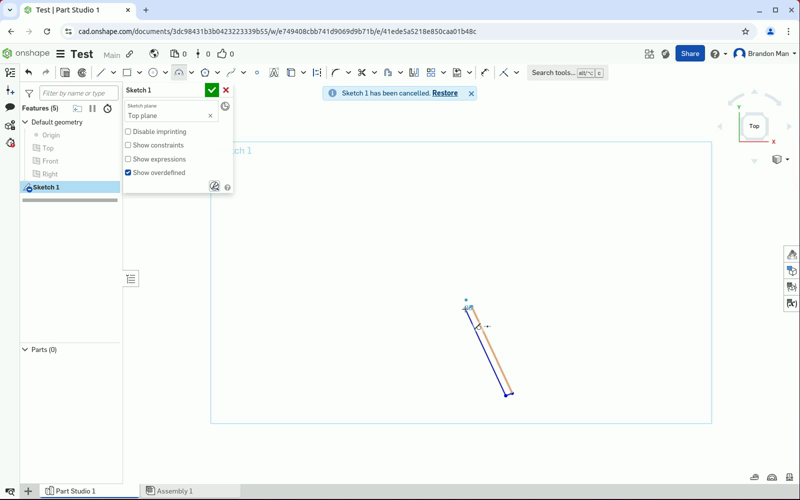
key_down(shift)
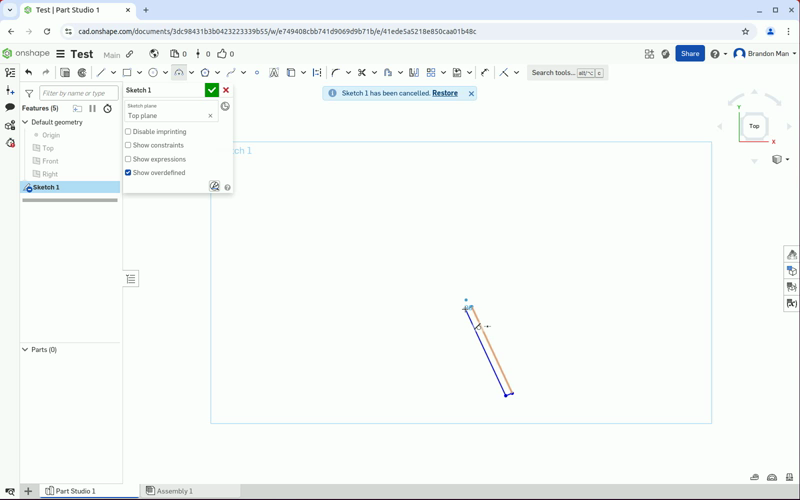
mouse_move(468, 308)
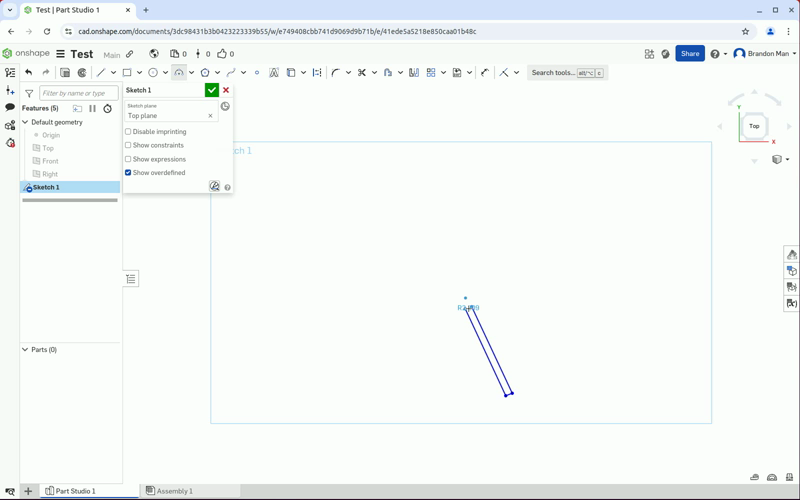
scroll(6)
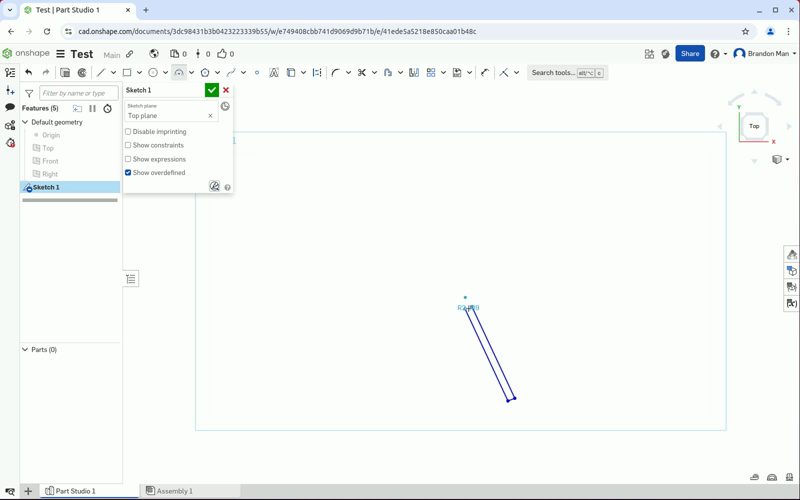
scroll(6)
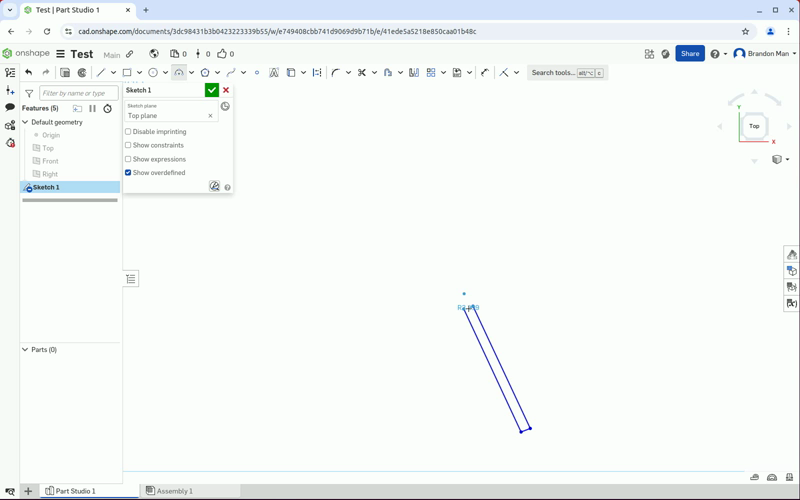
scroll(6)
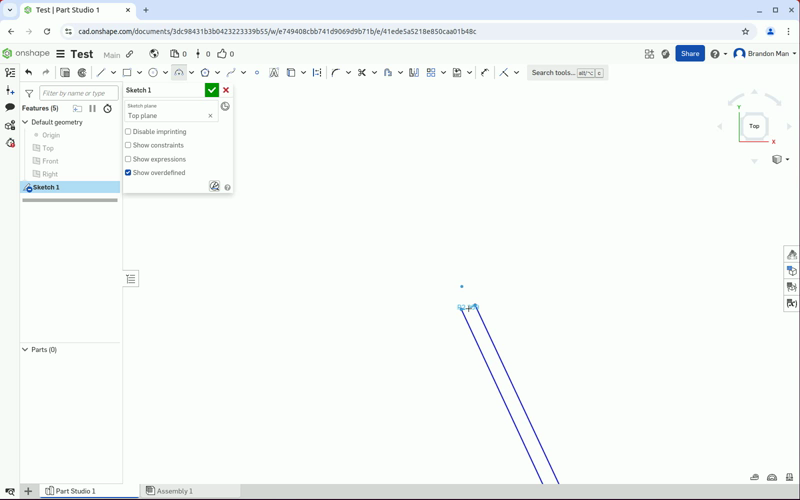
scroll(6)
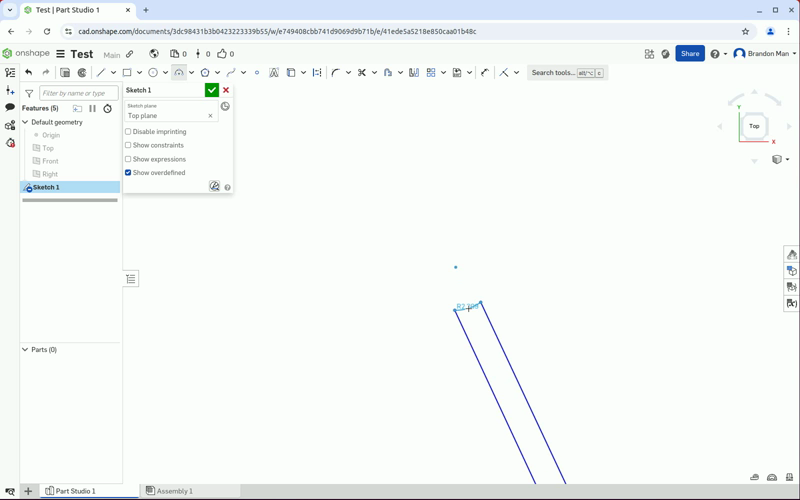
scroll(6)
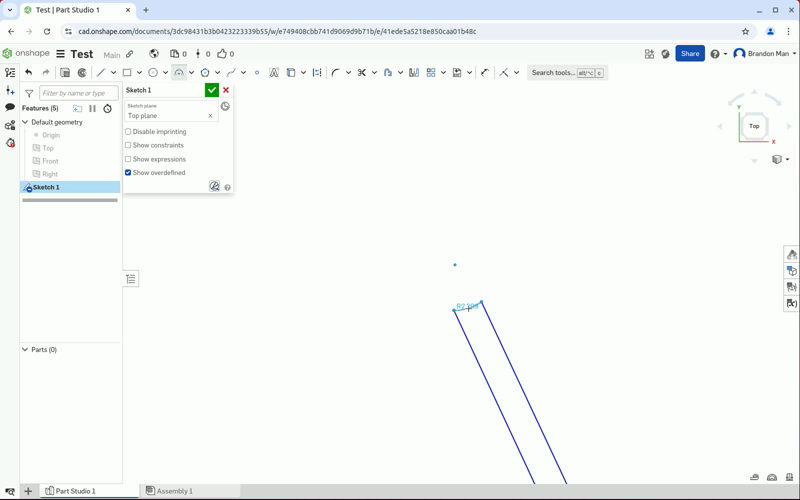
scroll(6)
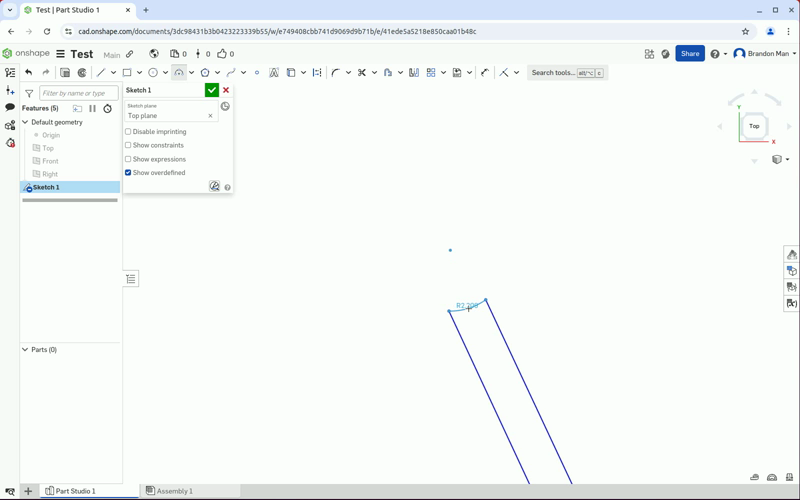
scroll(6)
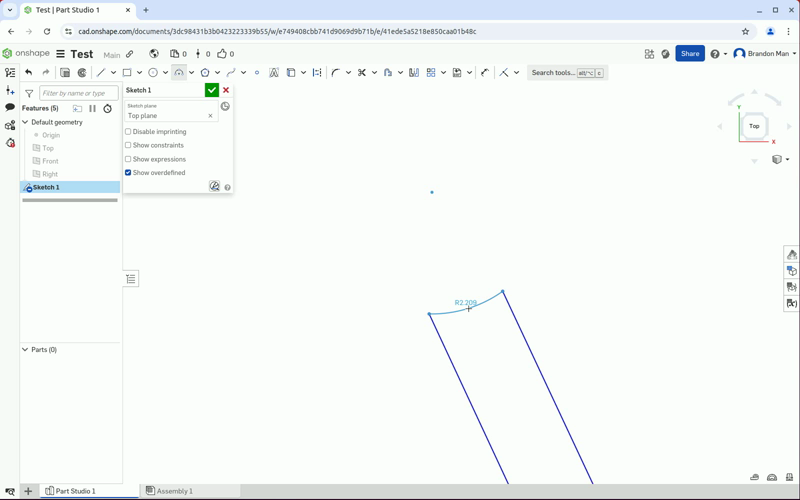
click(468, 308)
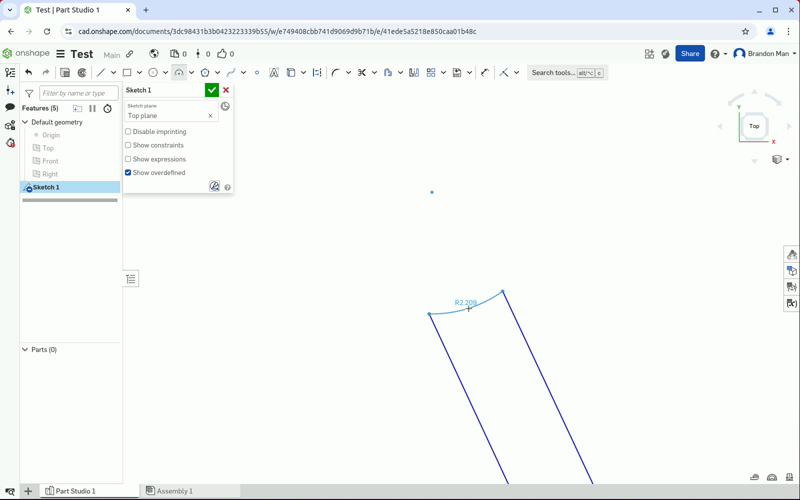
scroll(-6)
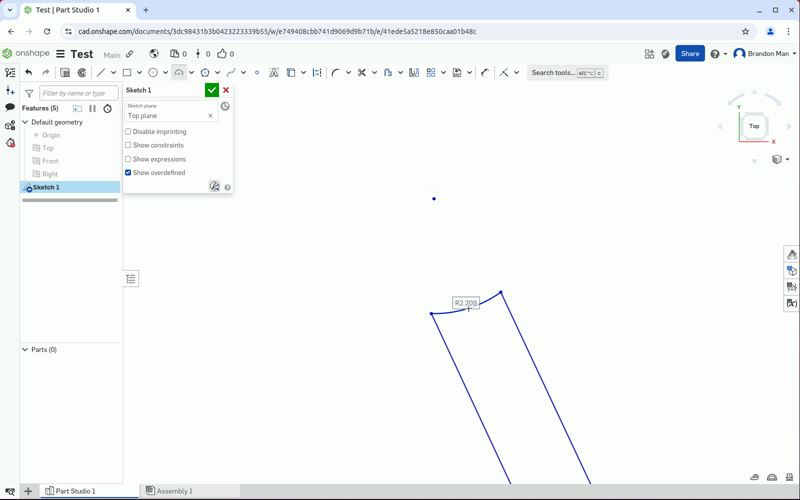
scroll(-6)
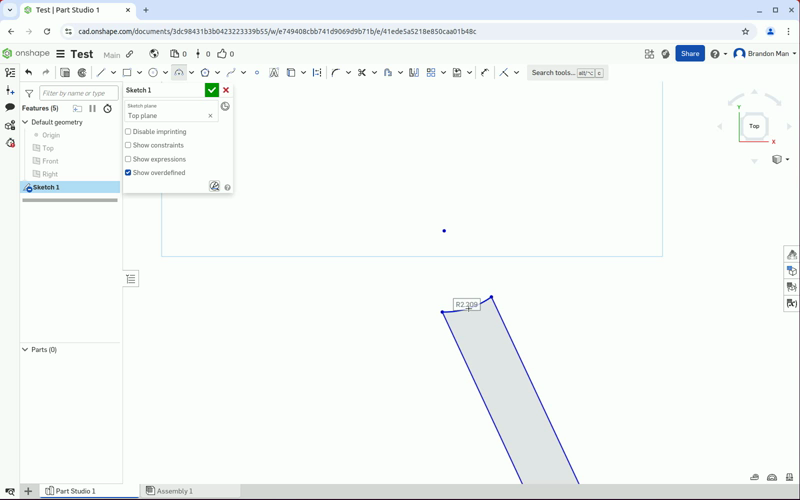
scroll(-6)
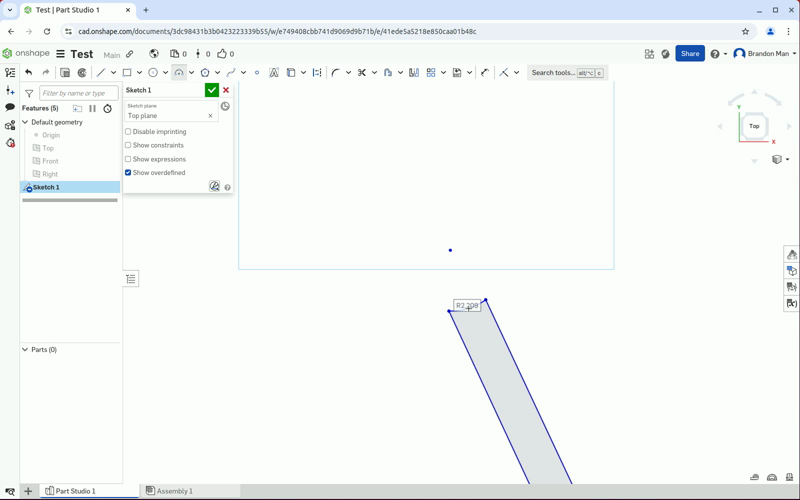
scroll(-6)
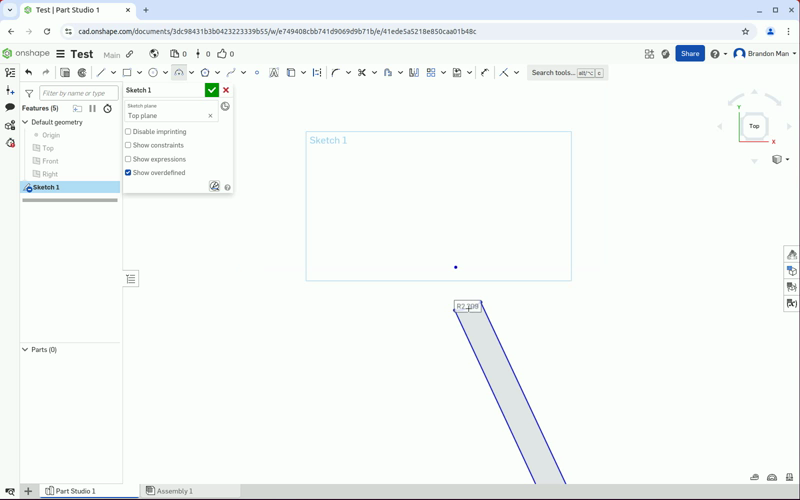
scroll(-6)
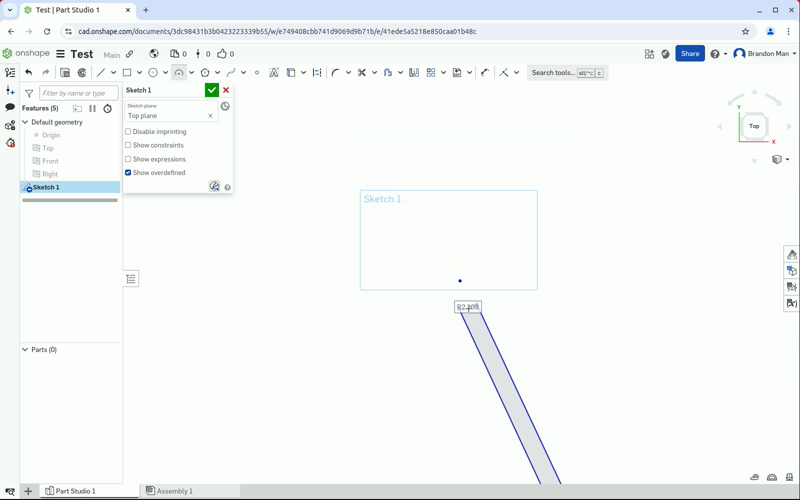
scroll(-6)
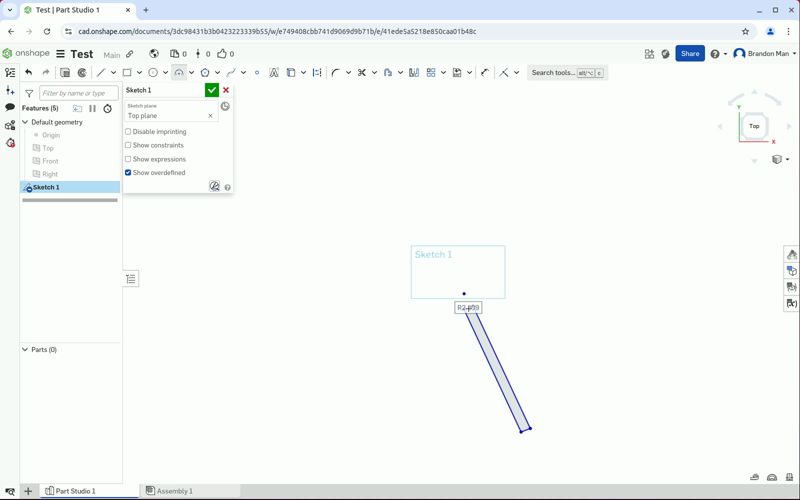
scroll(-6)
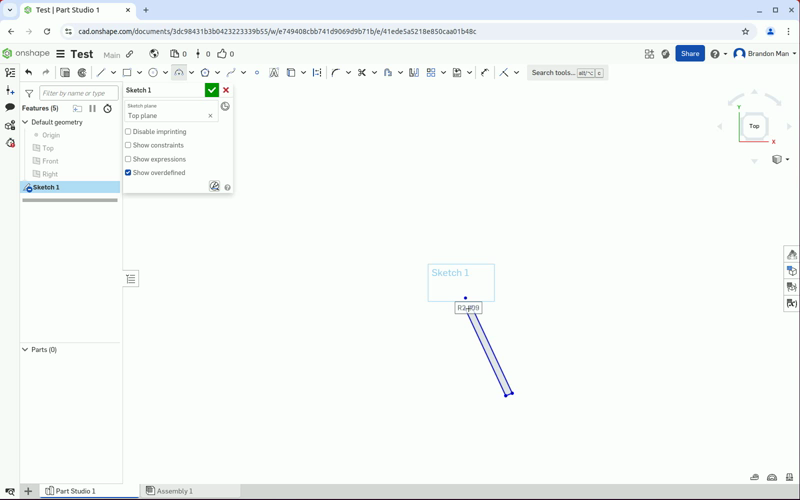
key_up(shift)
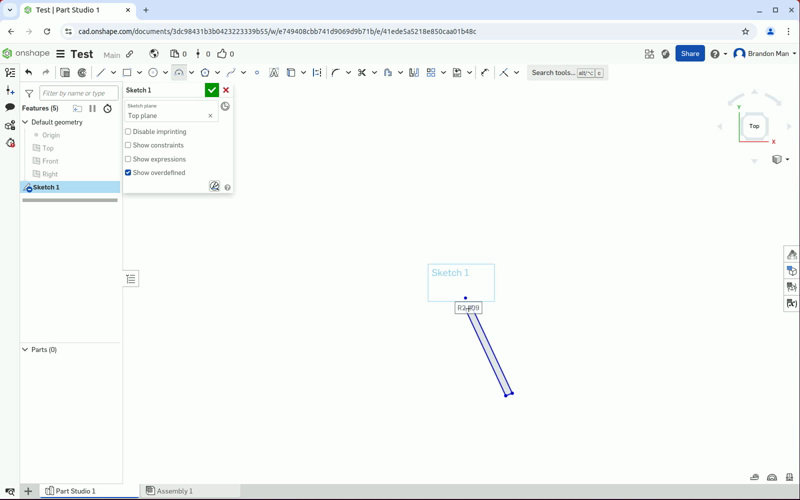
key(esc)
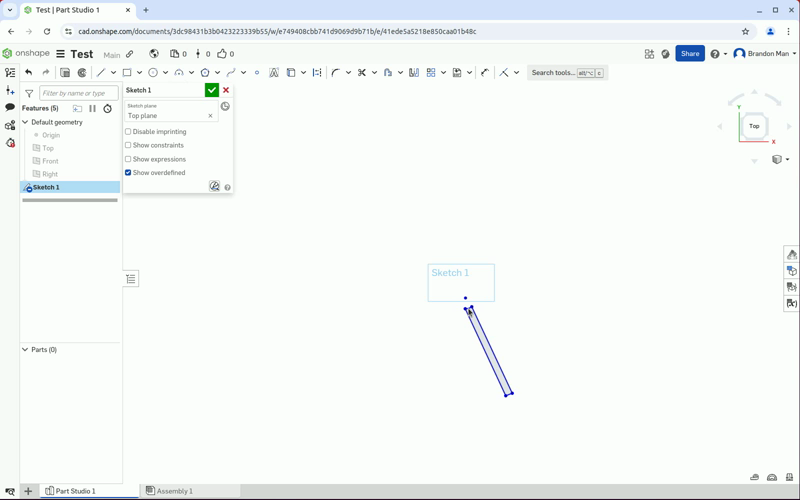
mouse_move(480, 327)
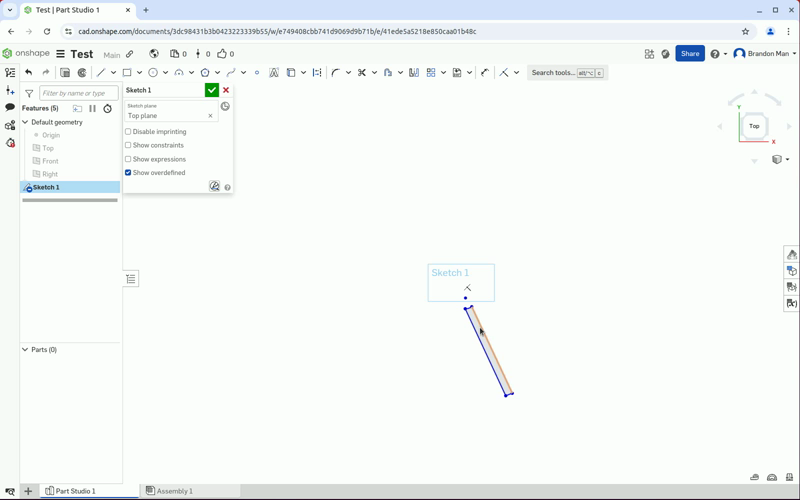
scroll(6)
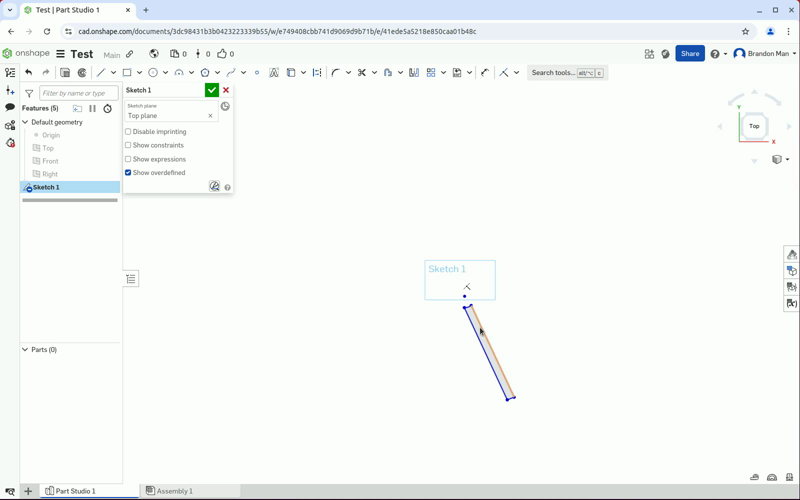
scroll(6)
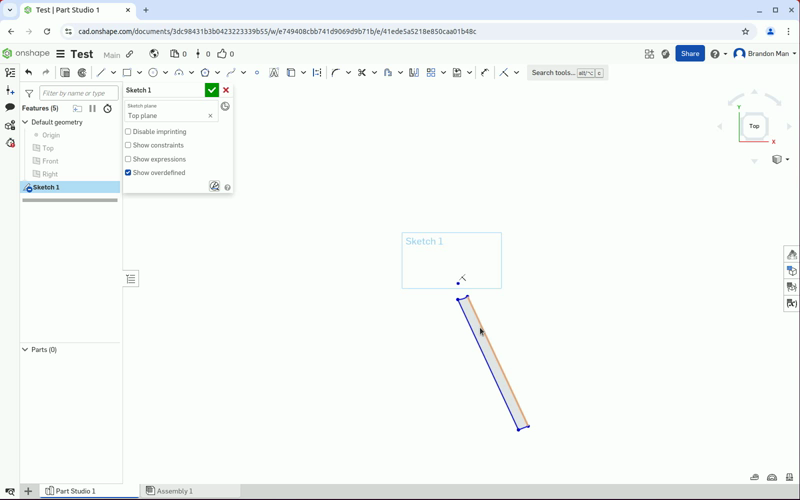
scroll(6)
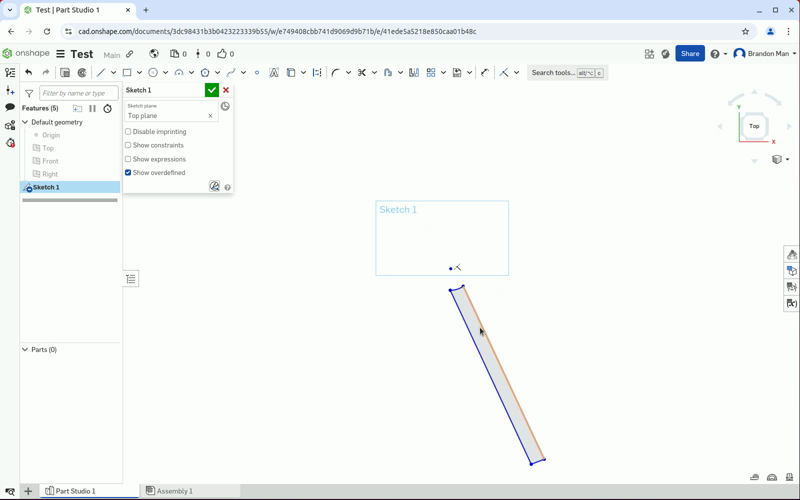
scroll(6)
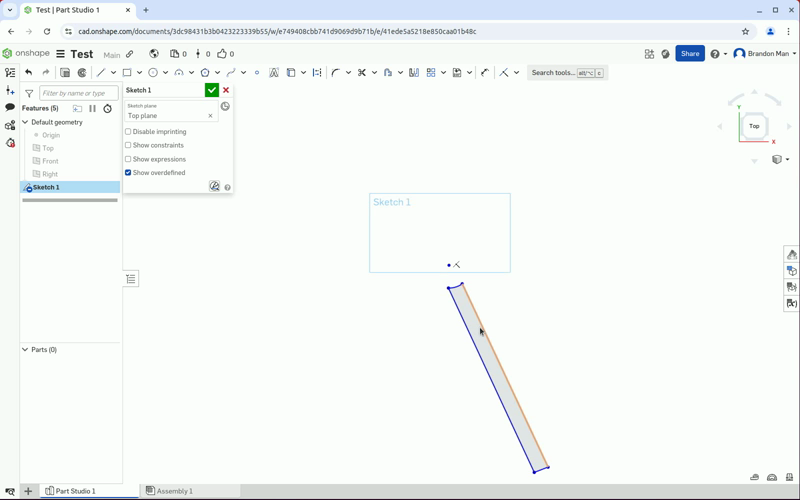
scroll(6)
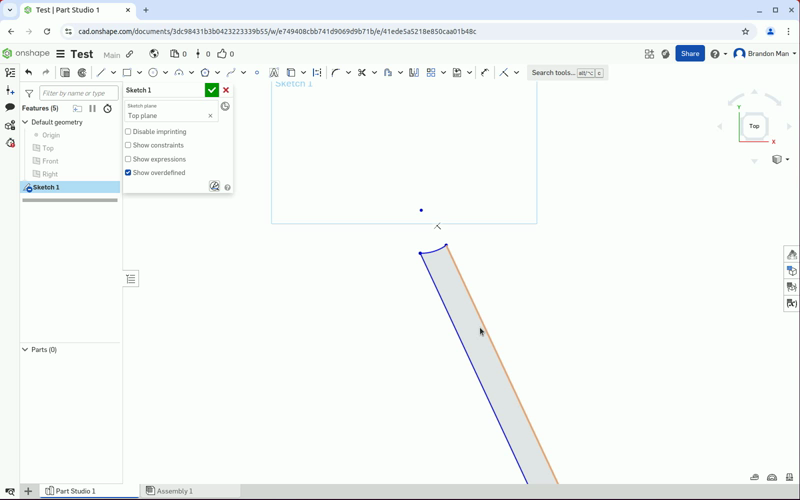
scroll(6)
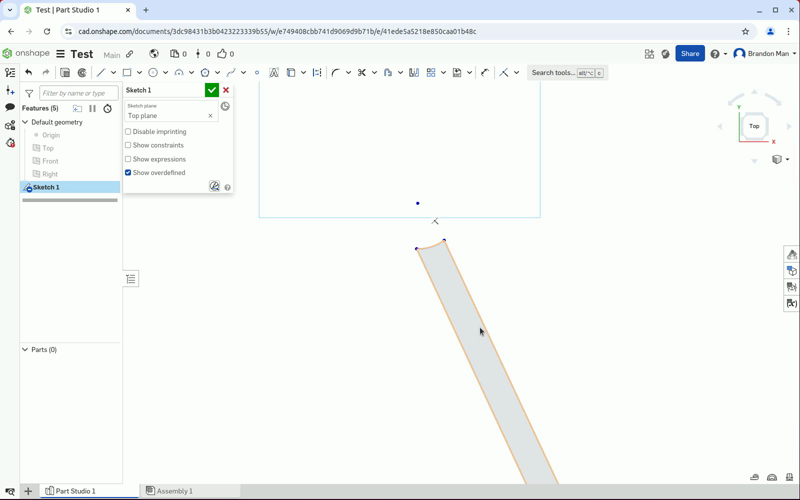
scroll(6)
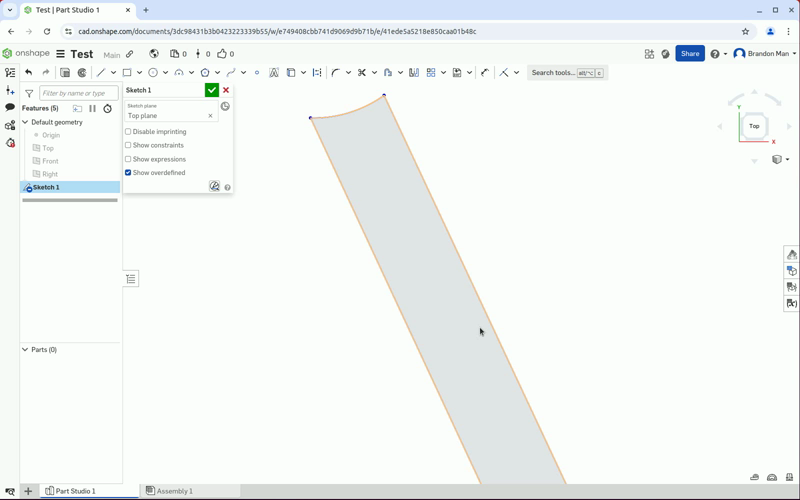
click(480, 327)
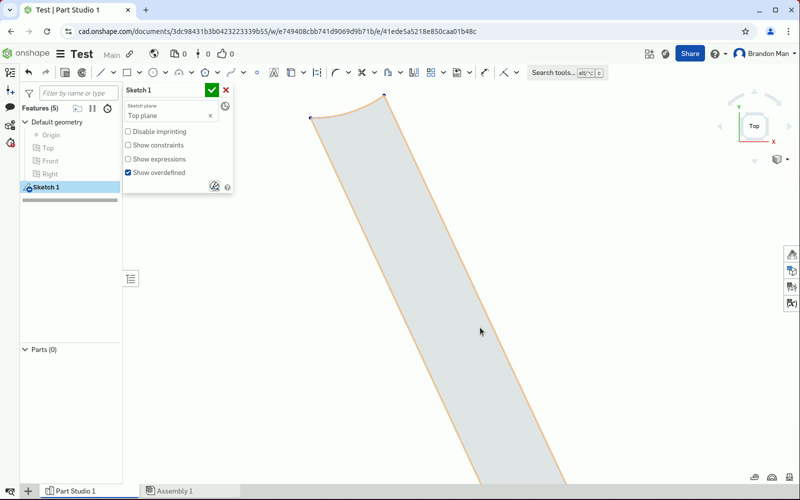
scroll(-6)
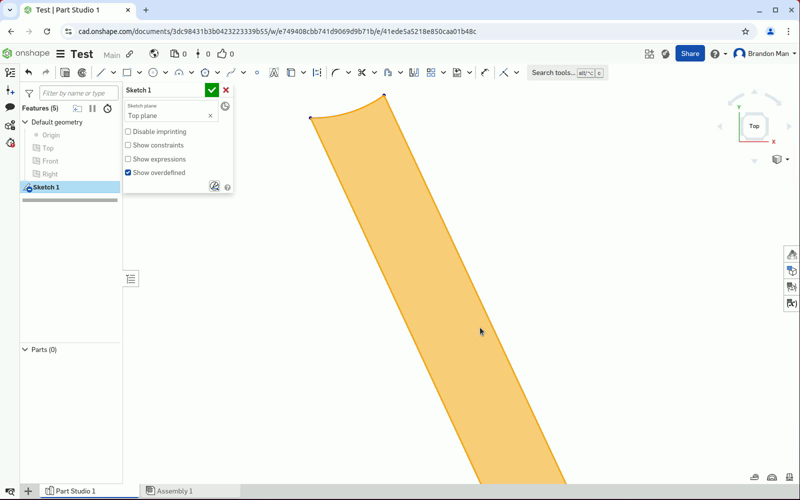
scroll(-6)
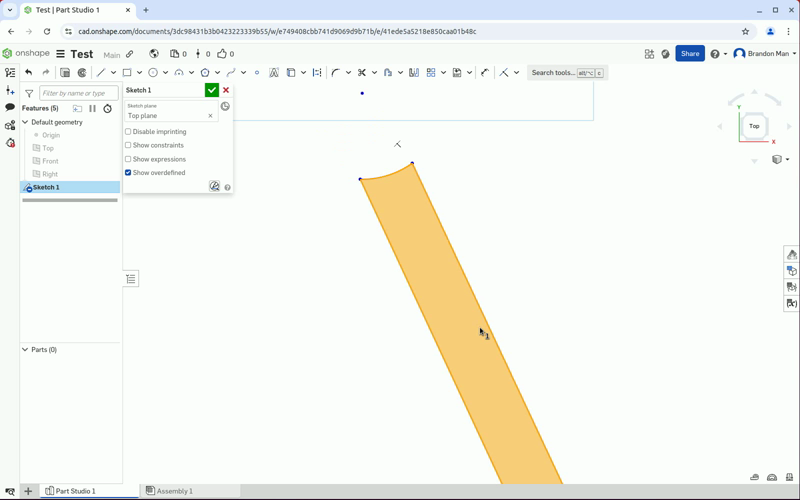
scroll(-6)
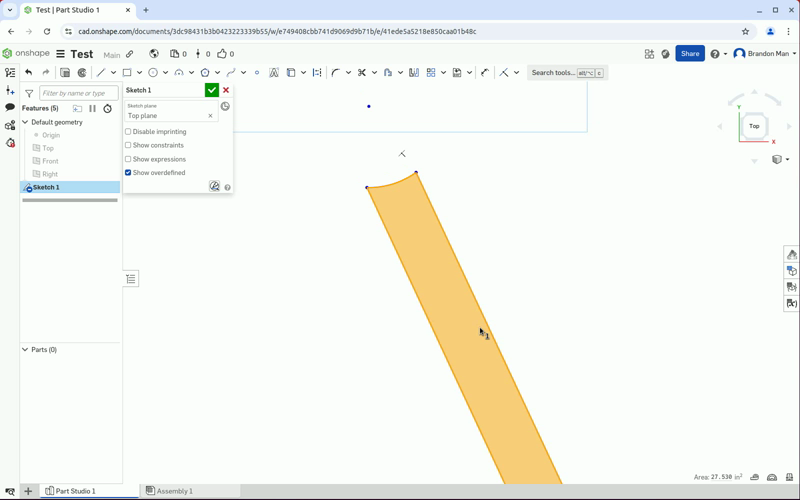
scroll(-6)
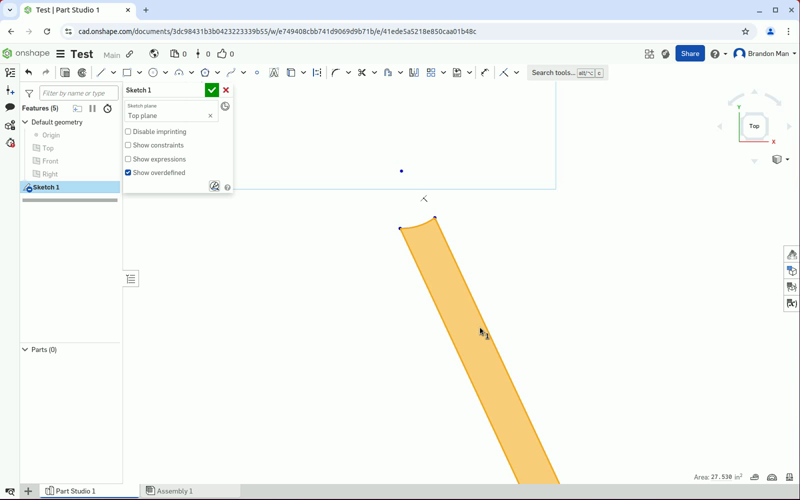
scroll(-6)
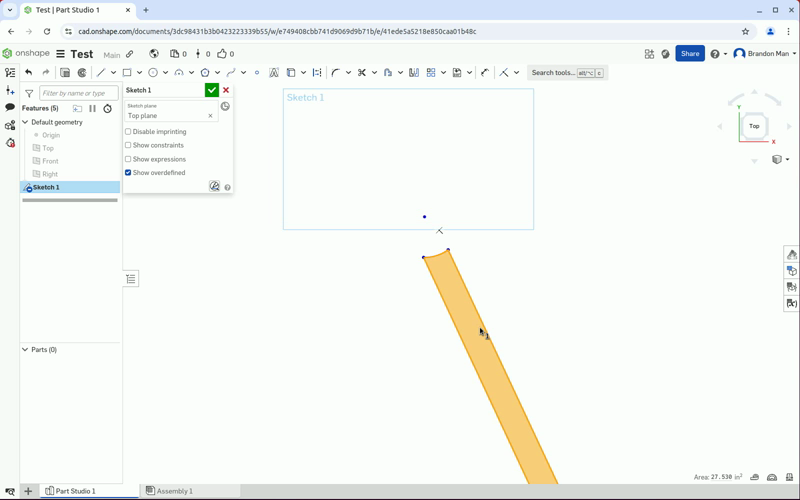
scroll(-6)
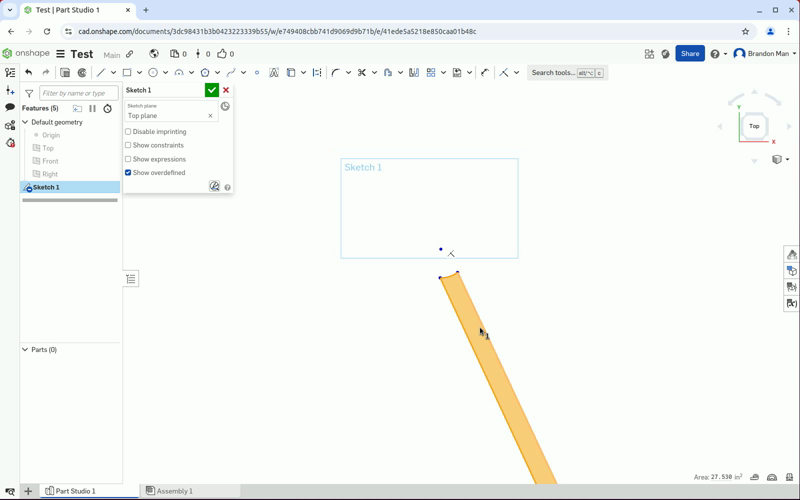
scroll(-6)
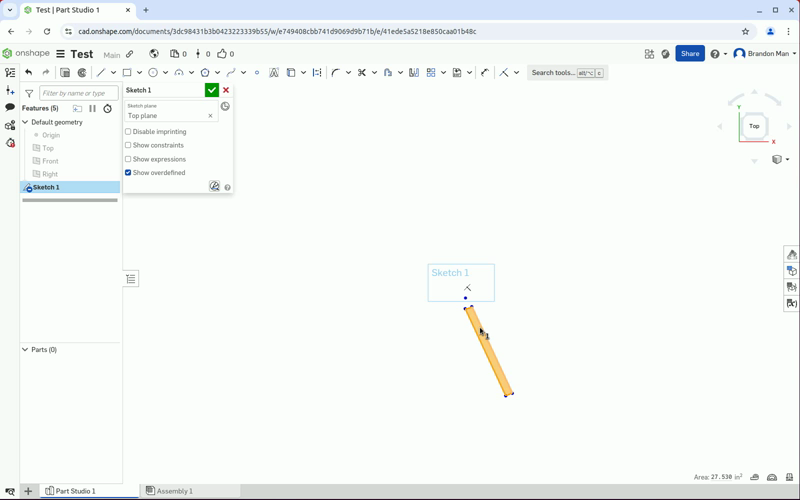
mouse_move(73, 352)
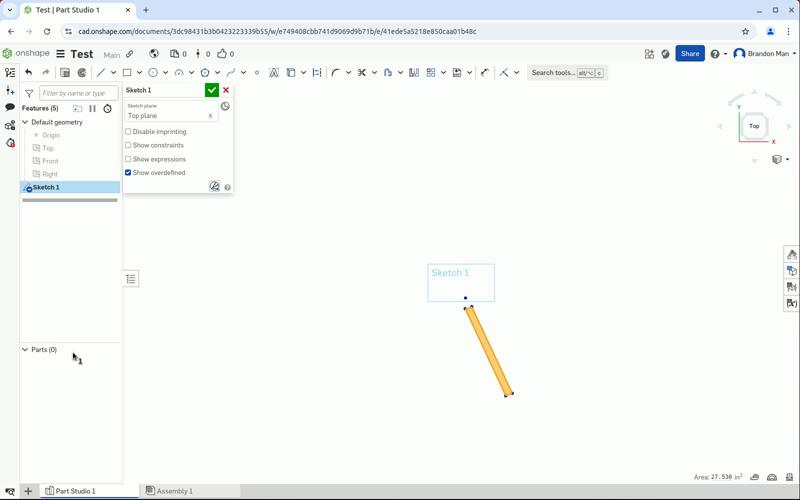
key(shift+y)
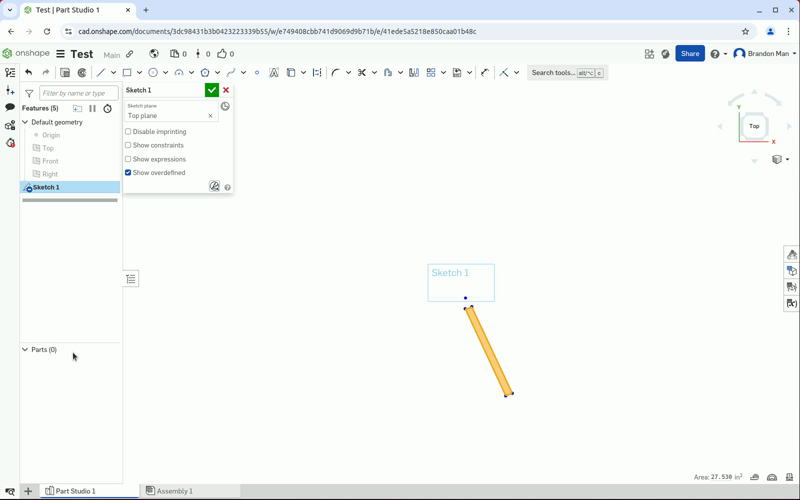
key(shift+e)
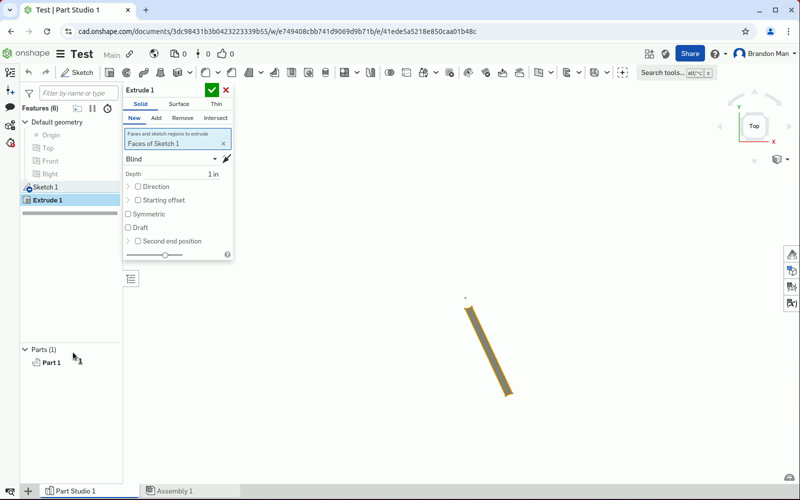
mouse_move(143, 106)
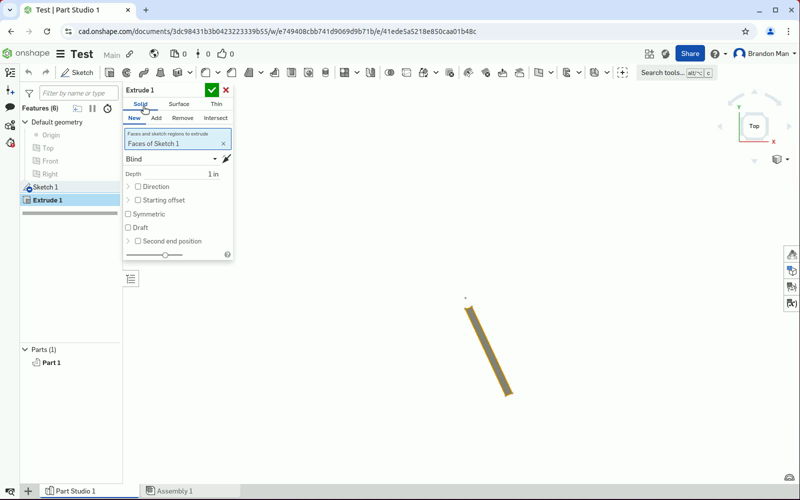
click(143, 106)
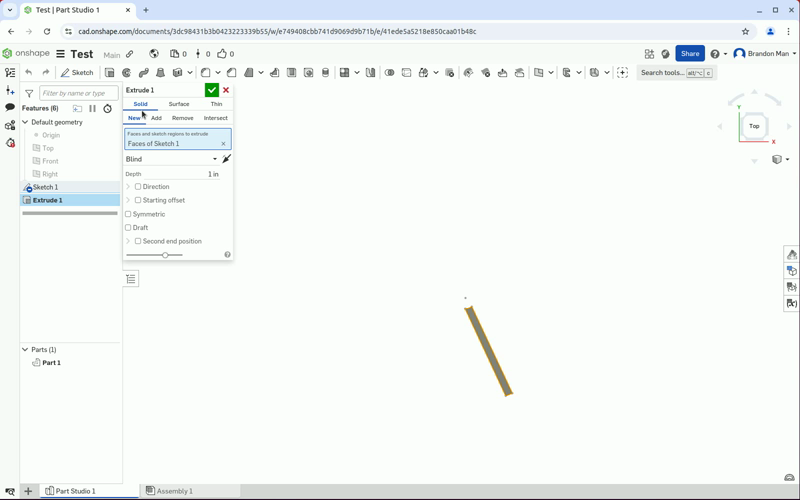
mouse_move(137, 120)
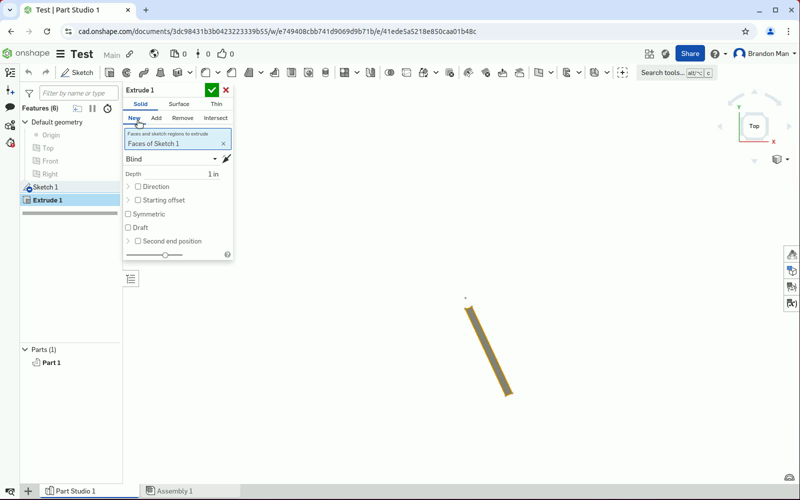
click(137, 120)
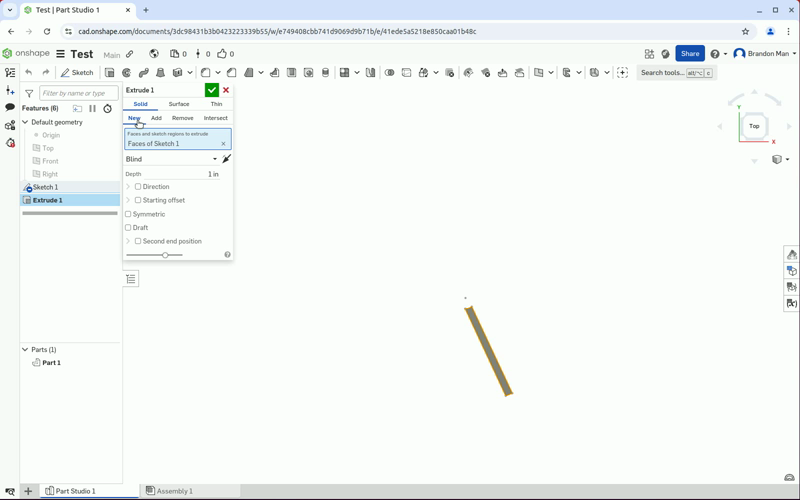
key(tab, 4)
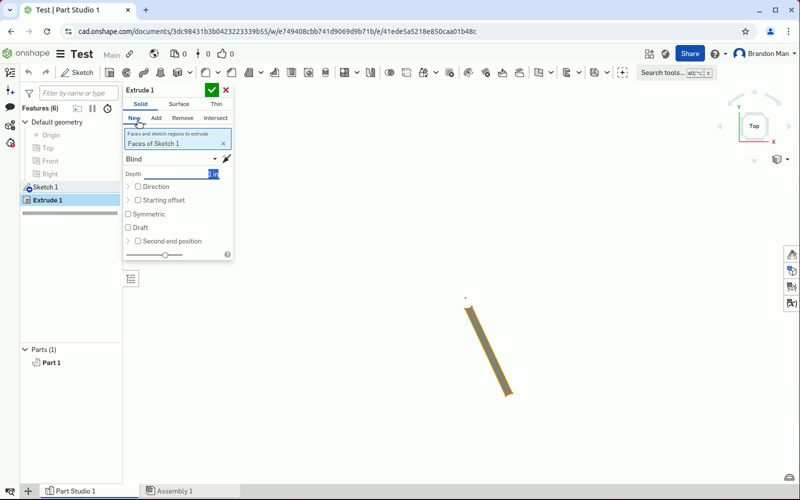
text(10.832)
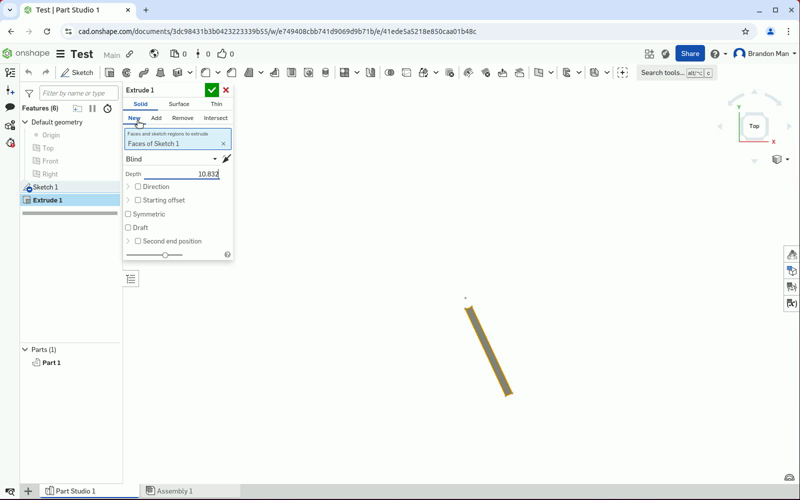
key(enter)
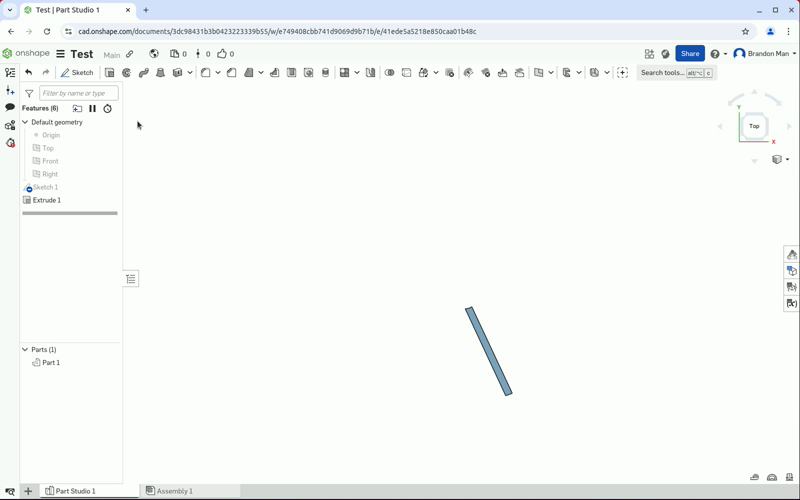
key(shift+h)
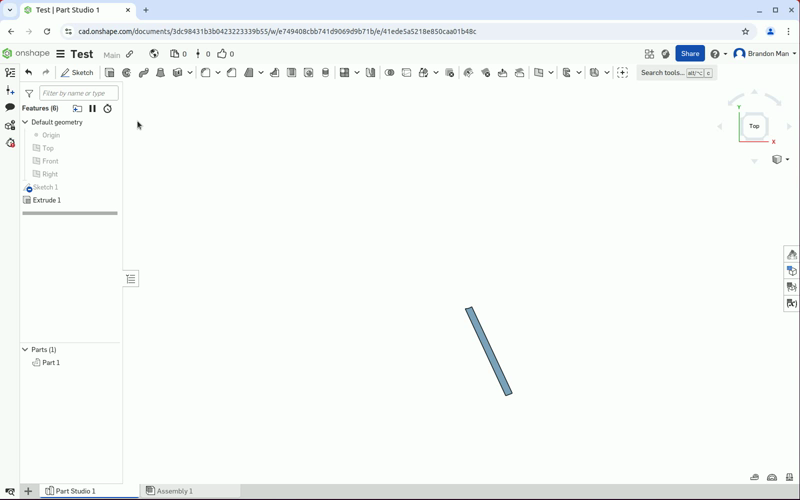
key(shift+h)
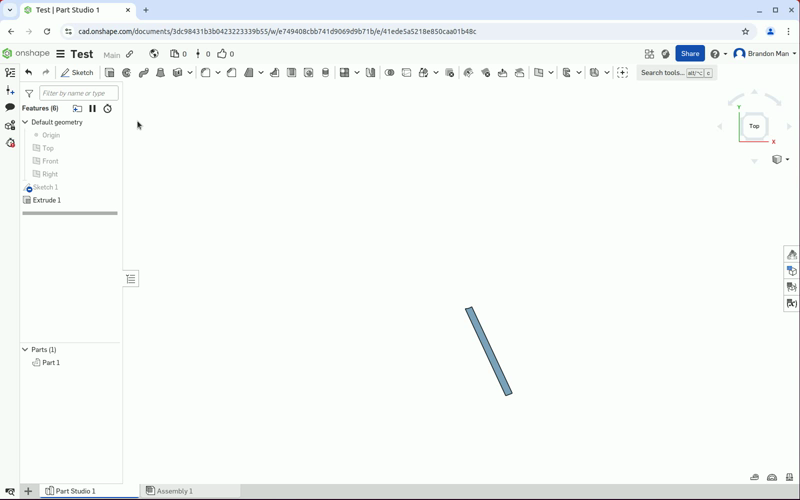
mouse_move(73, 189)
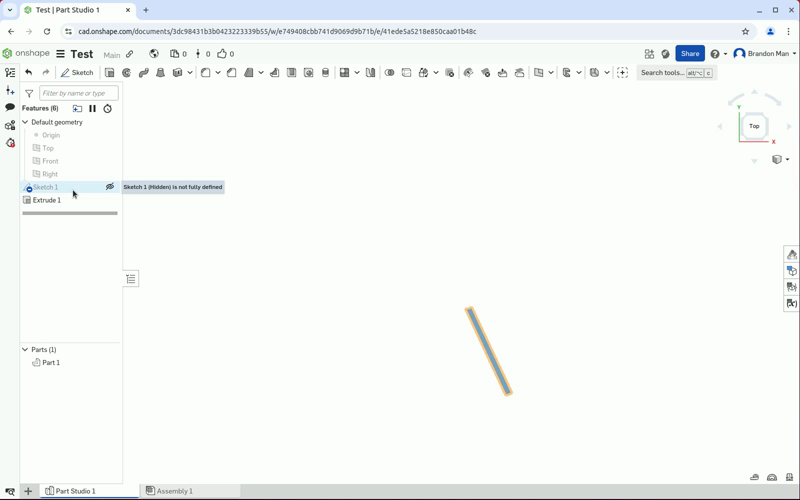
click(73, 189)
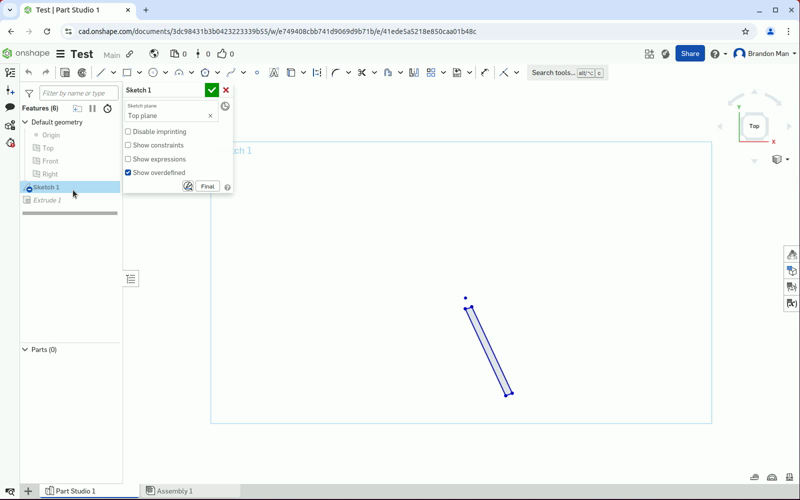
mouse_move(229, 92)
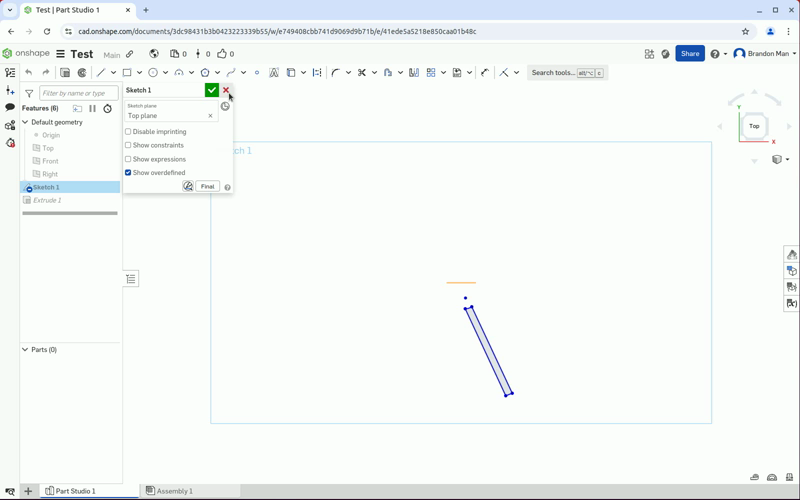
click(229, 92)
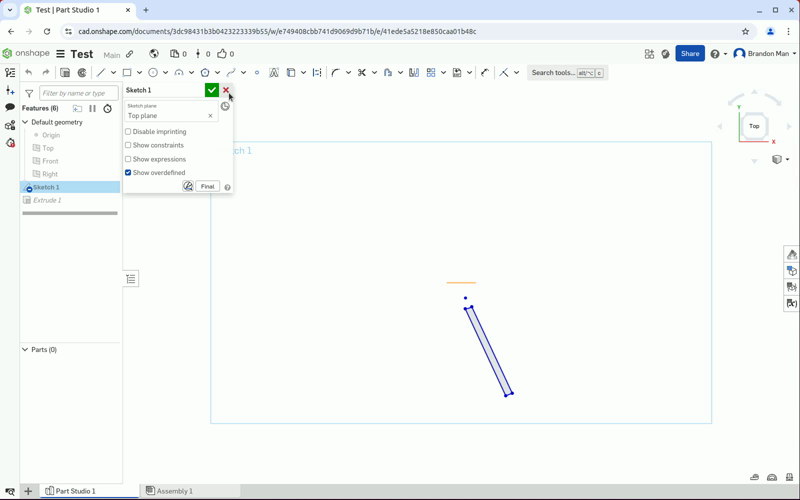
key(shift+s)
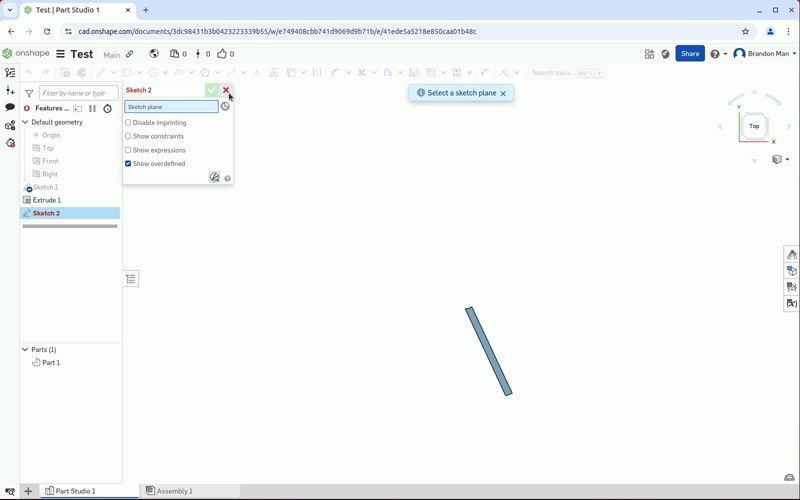
mouse_move(73, 150)
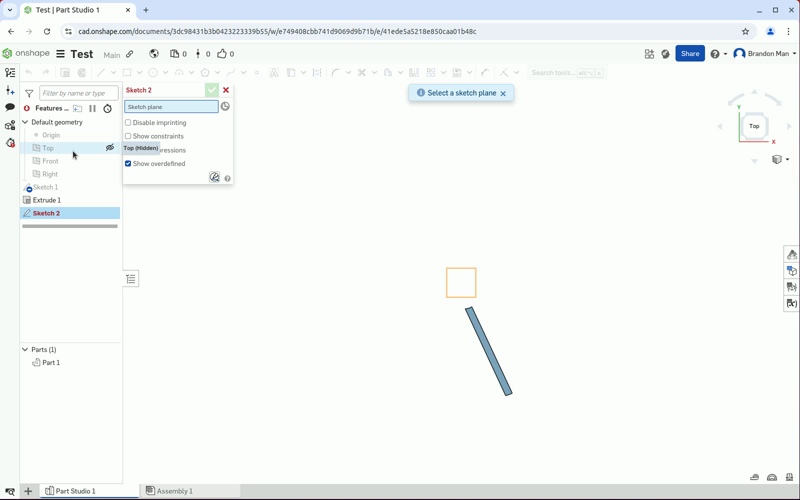
click(73, 150)
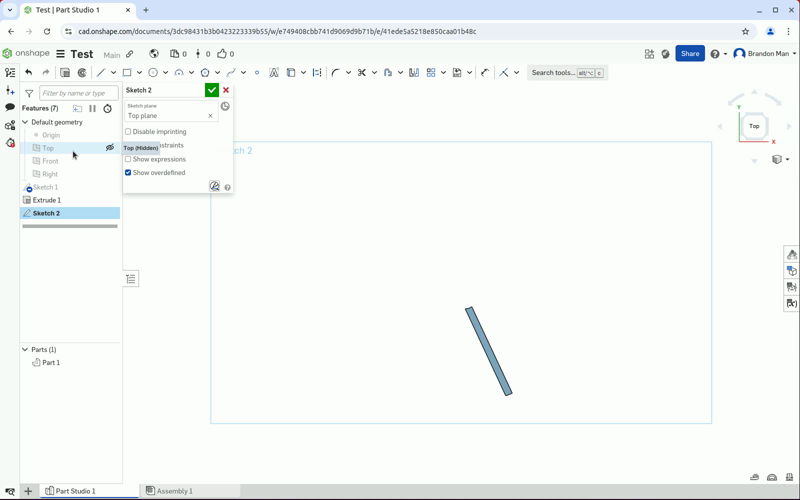
mouse_move(73, 352)
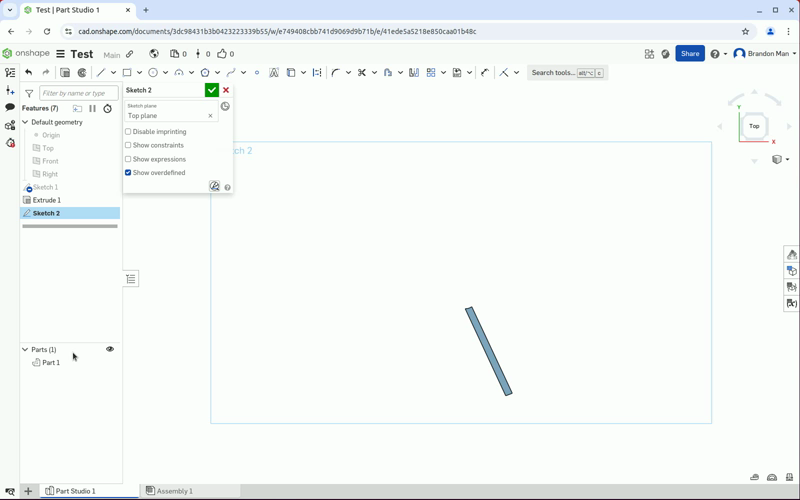
key(y)
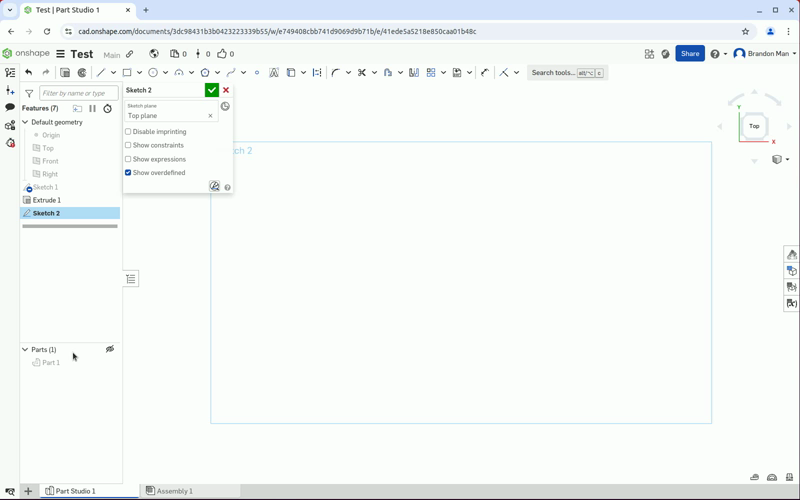
key(l)
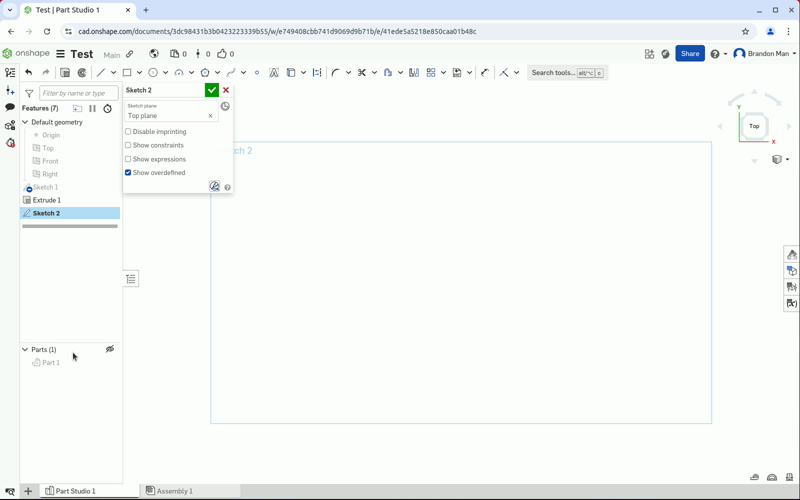
key_down(shift)
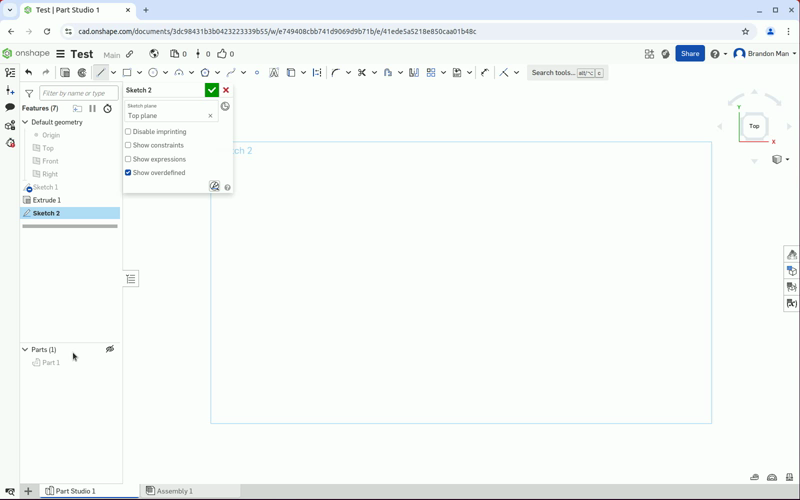
mouse_move(460, 309)
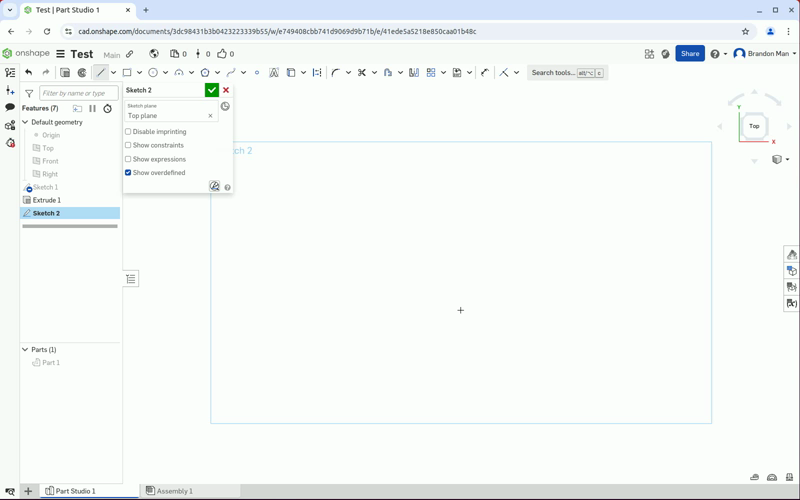
click(460, 309)
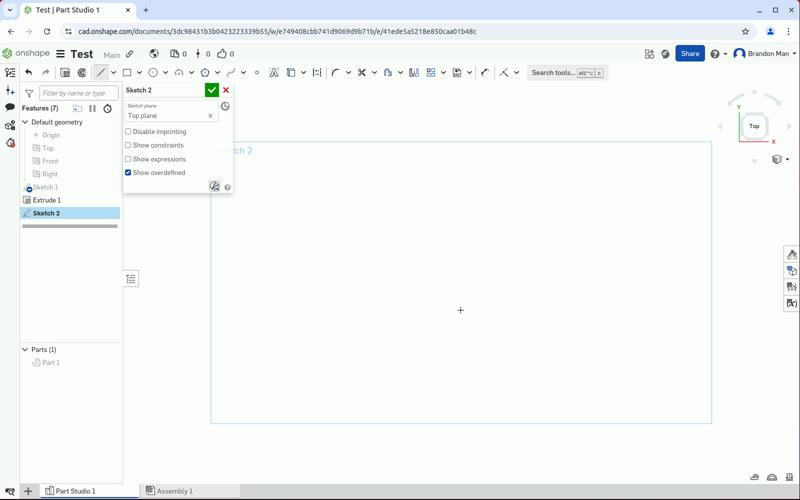
key_up(shift)
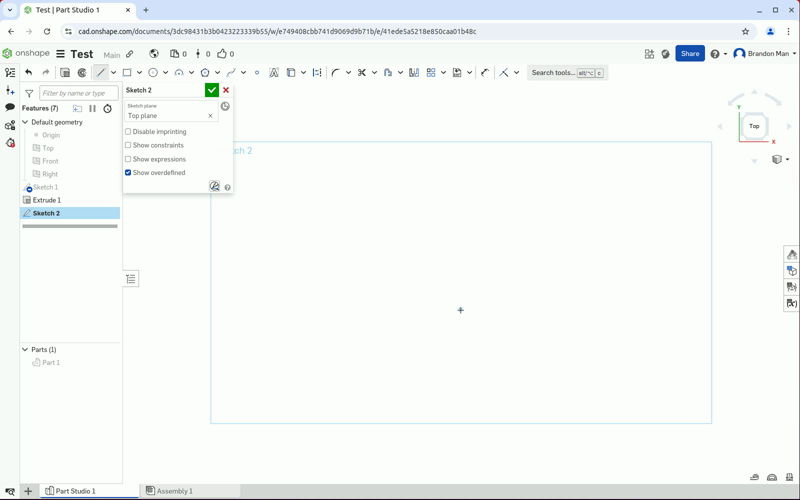
key_down(shift)
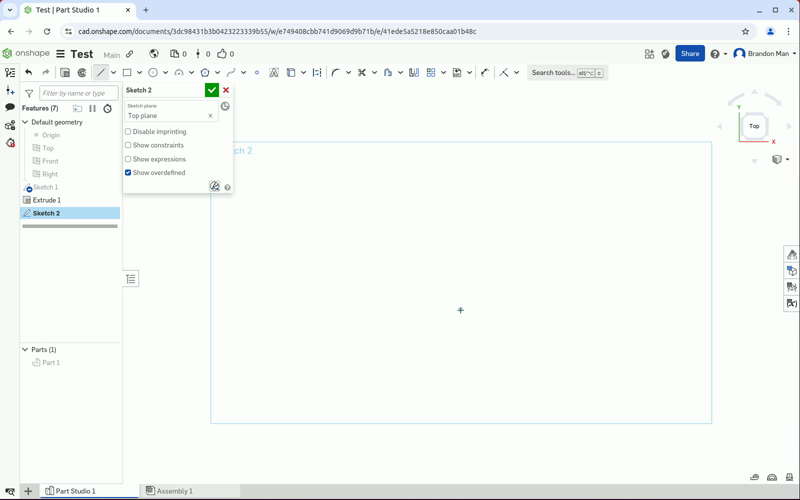
mouse_move(490, 309)
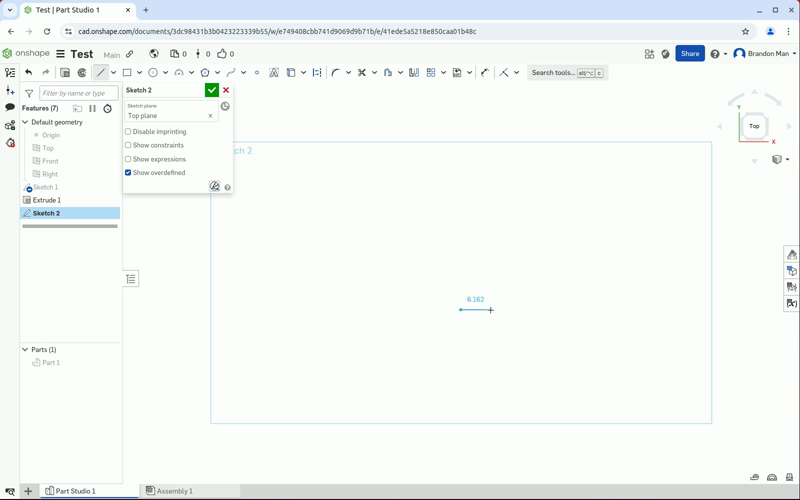
mouse_move(460, 267)
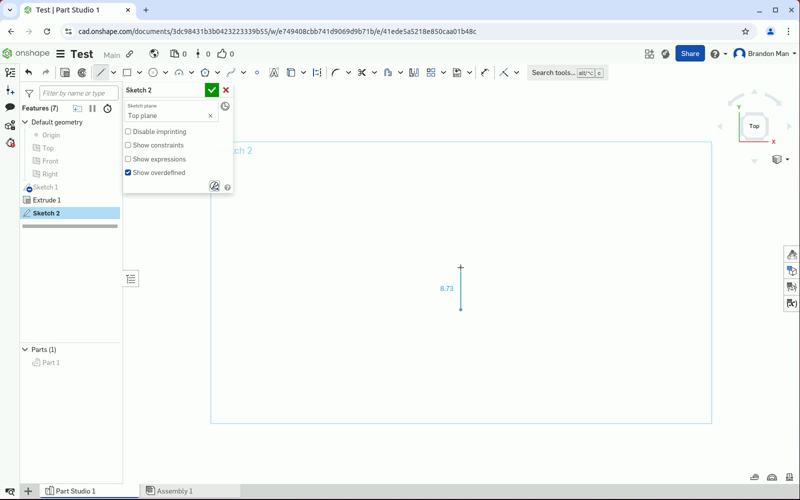
click(460, 267)
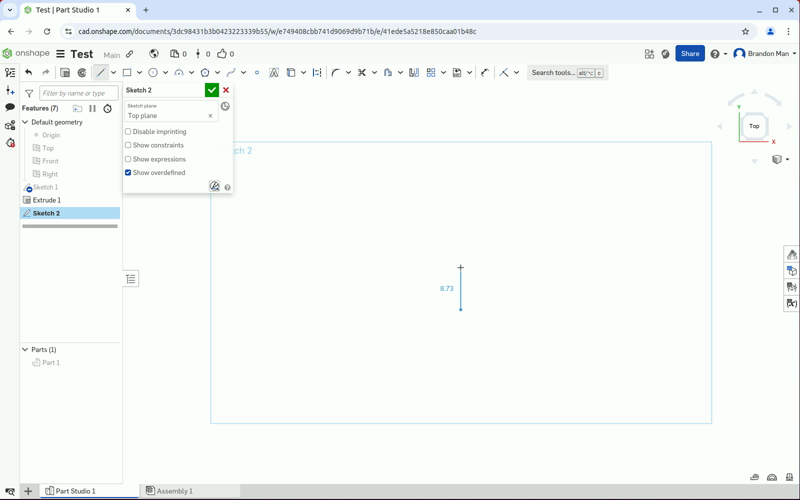
key_up(shift)
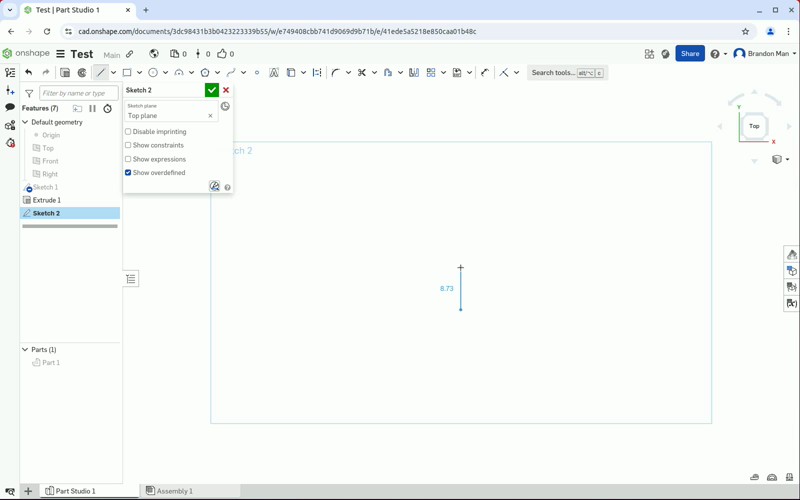
key_down(shift)
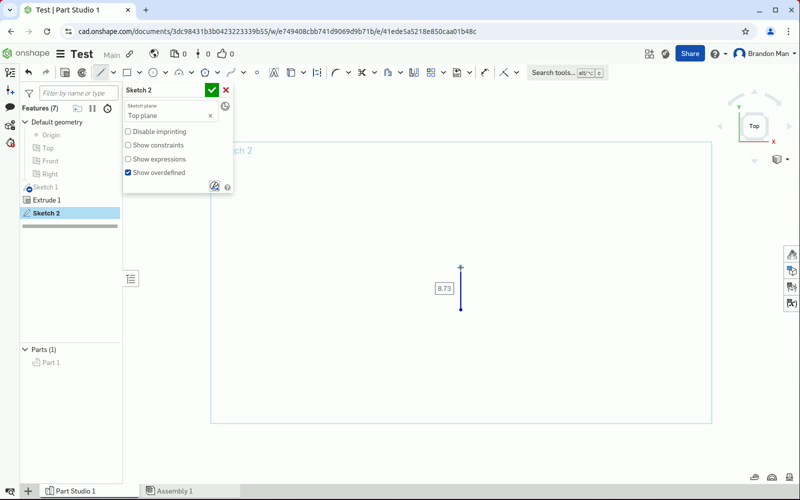
mouse_move(490, 267)
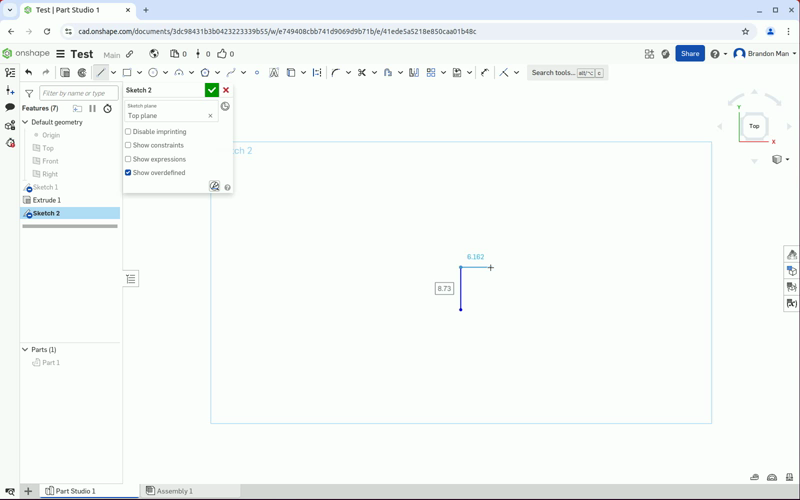
mouse_move(465, 267)
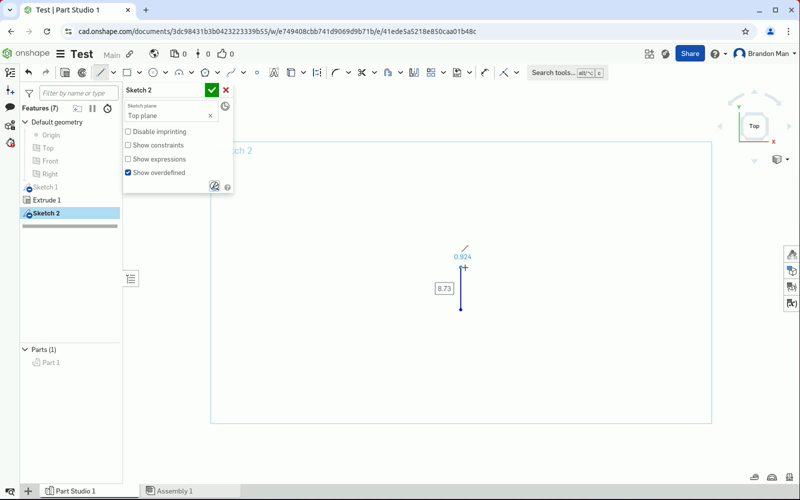
scroll(6)
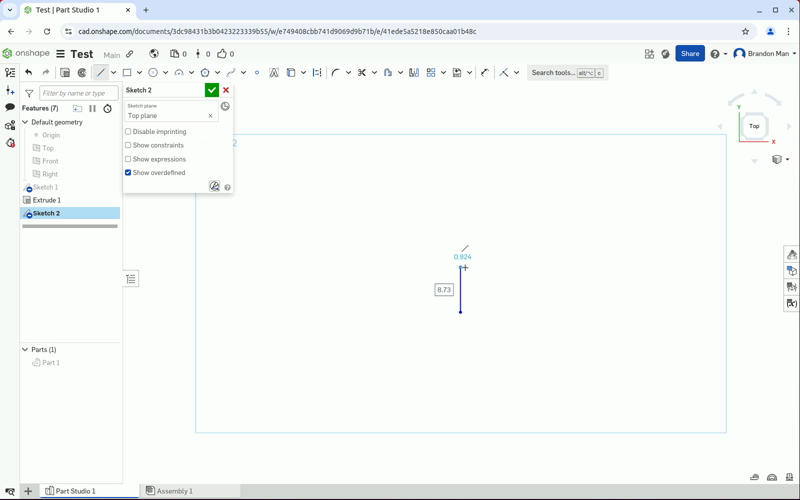
scroll(6)
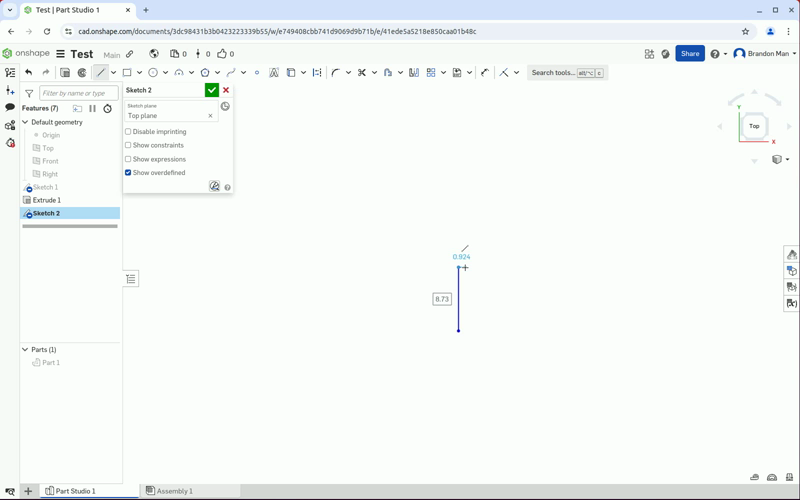
scroll(6)
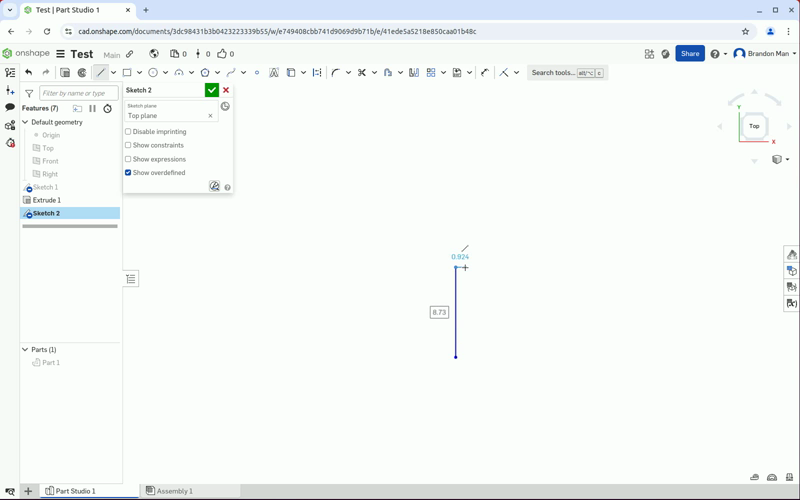
scroll(6)
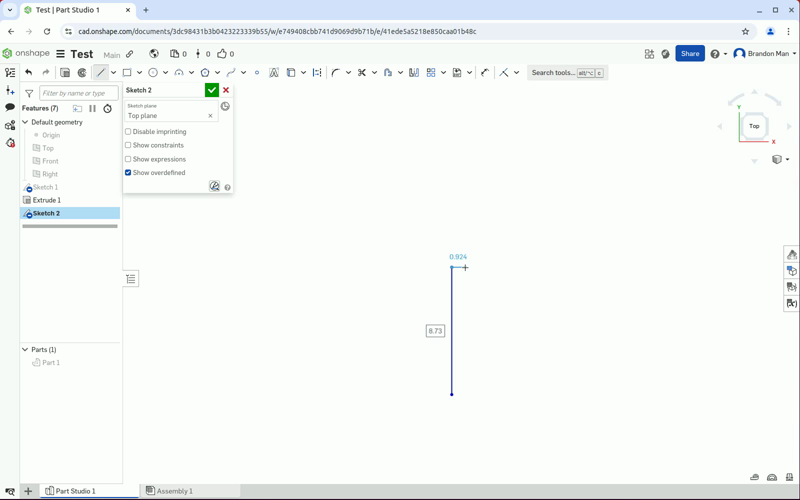
scroll(6)
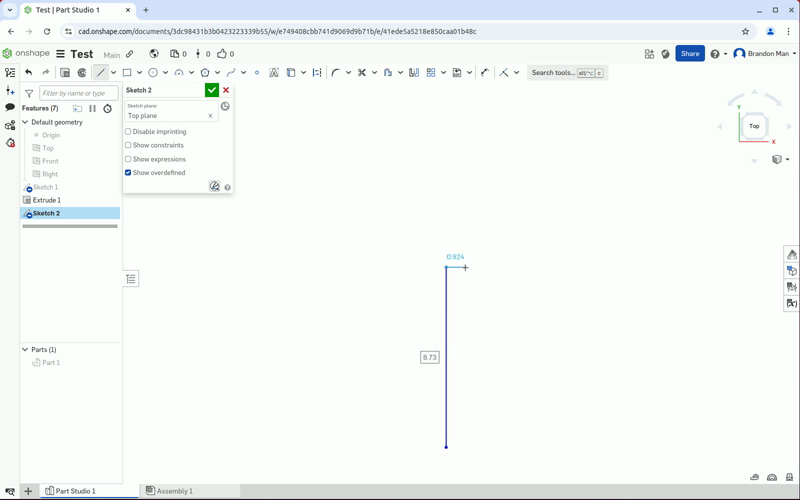
scroll(6)
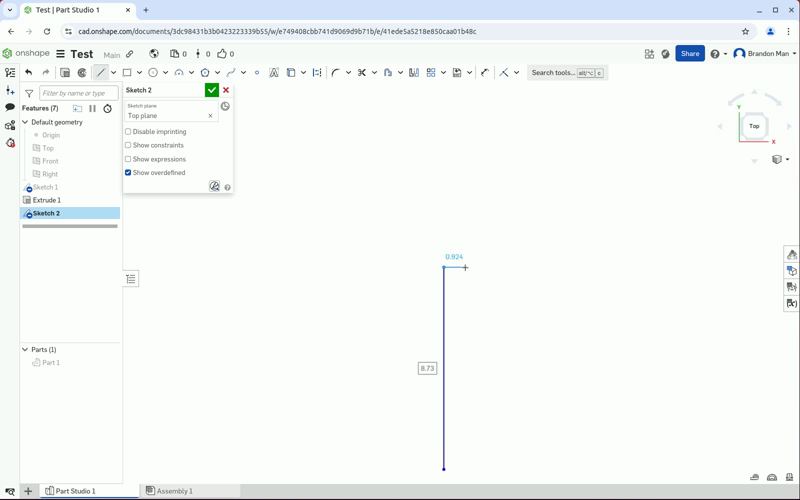
scroll(6)
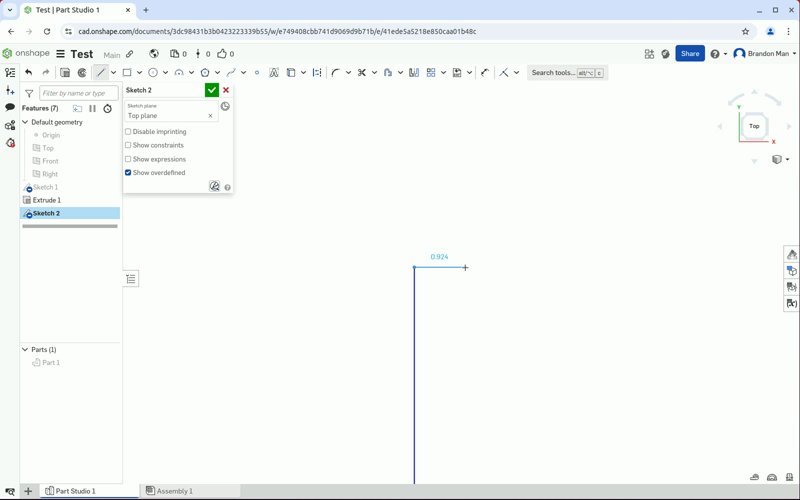
click(465, 267)
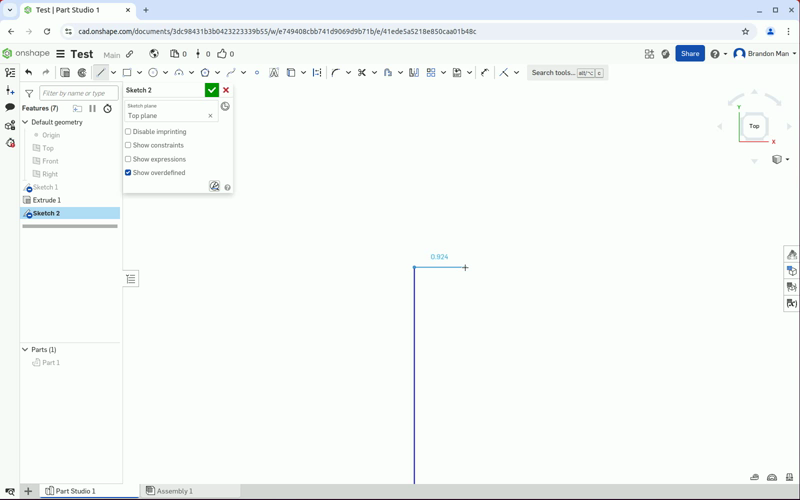
scroll(-6)
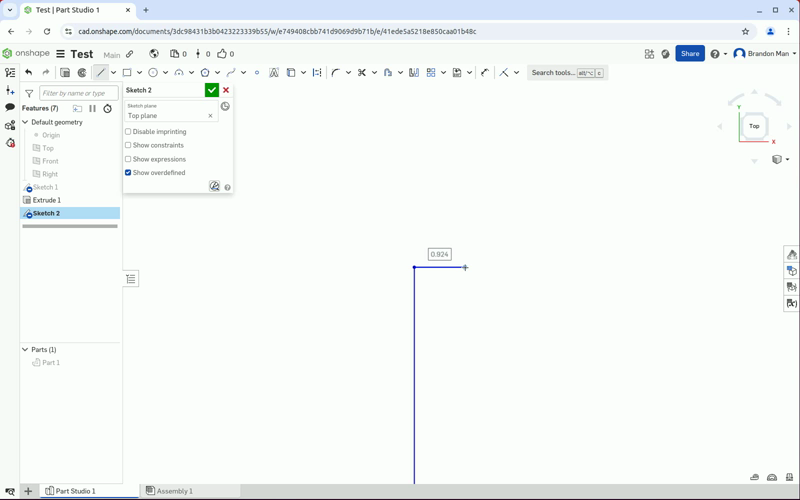
scroll(-6)
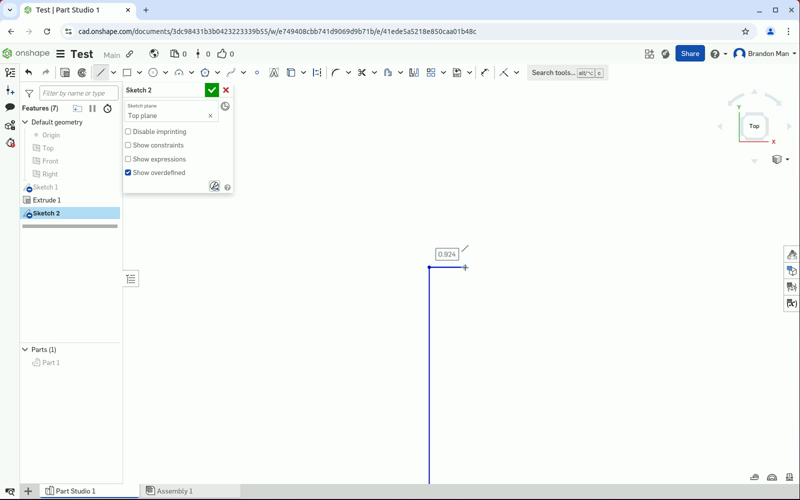
scroll(-6)
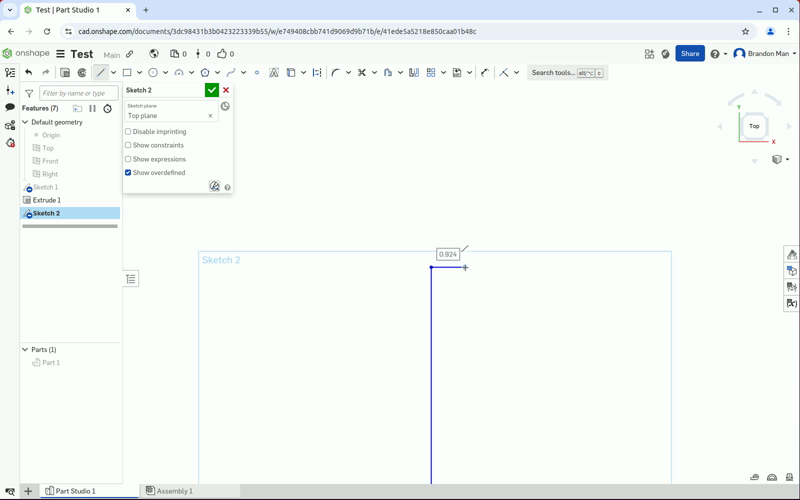
scroll(-6)
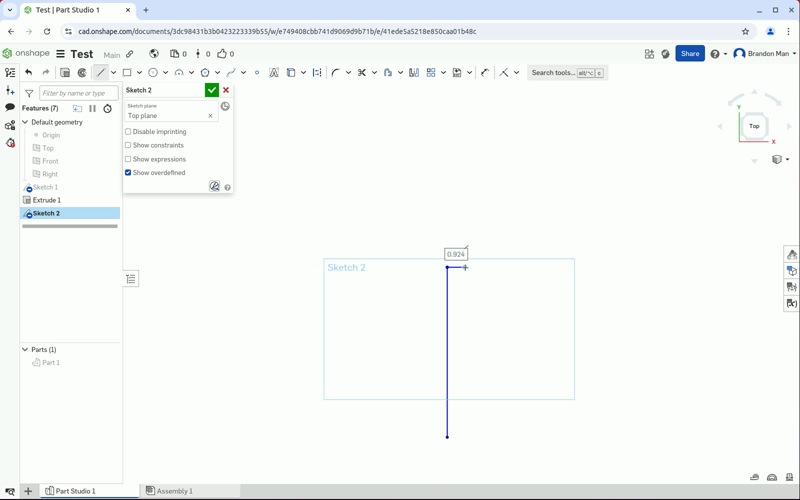
scroll(-6)
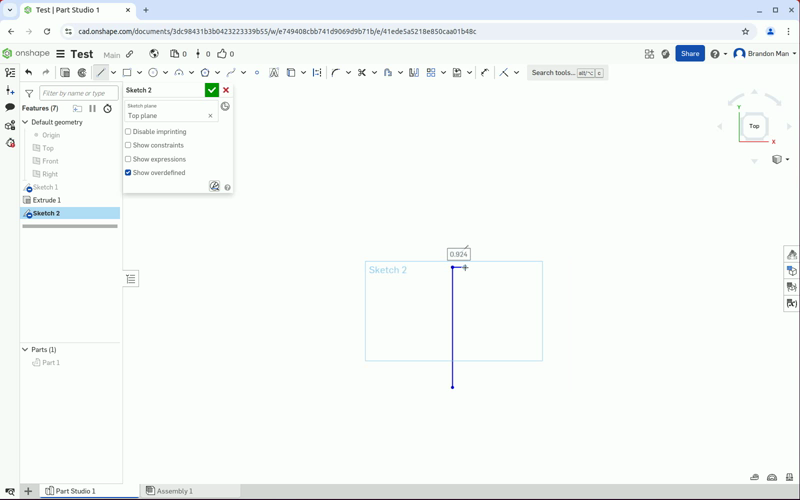
scroll(-6)
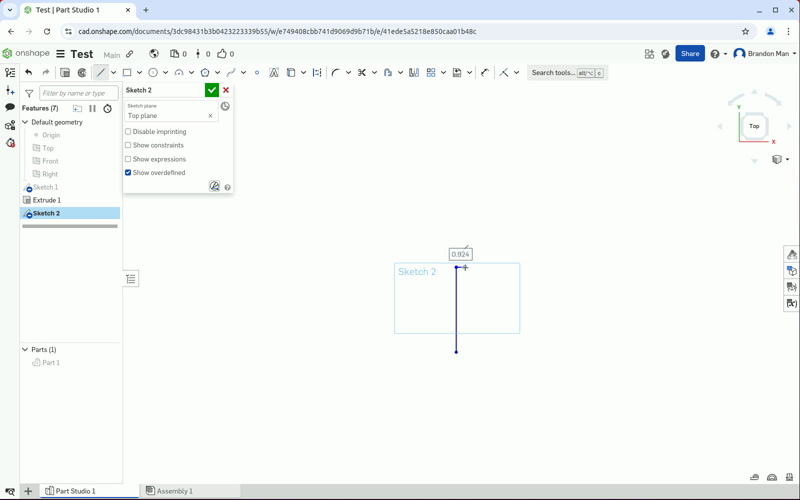
scroll(-6)
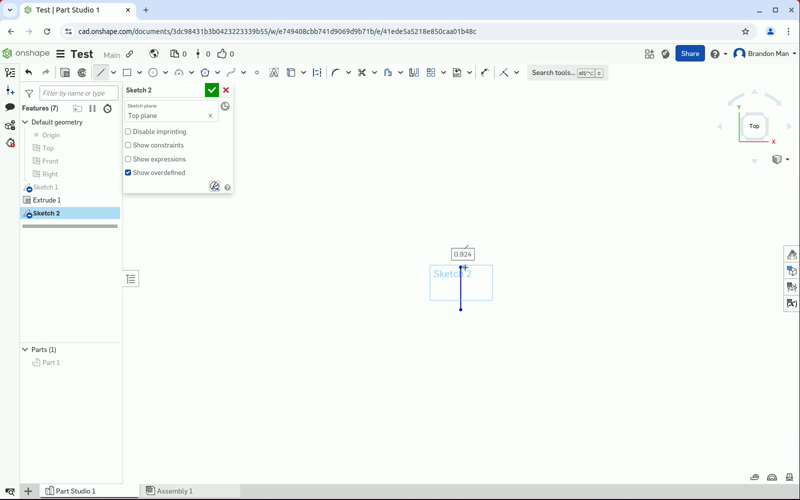
key_up(shift)
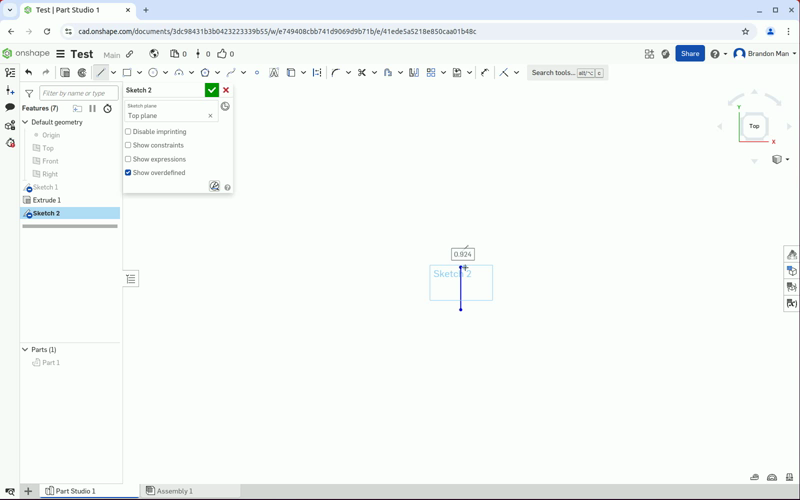
key_down(shift)
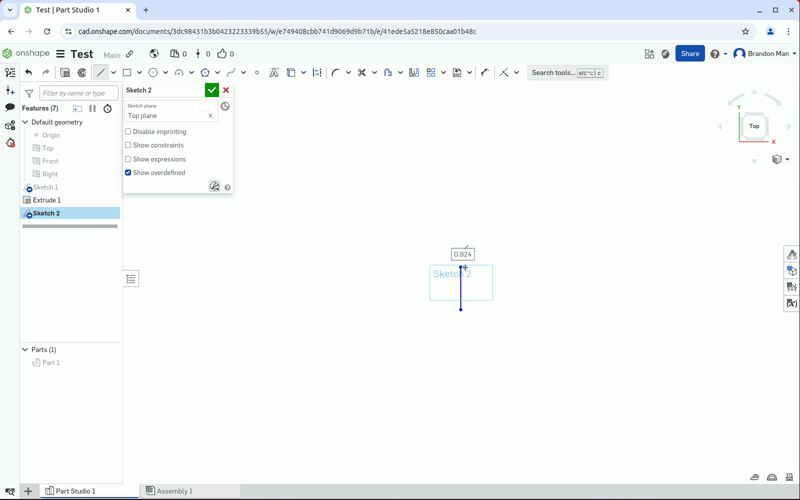
mouse_move(495, 267)
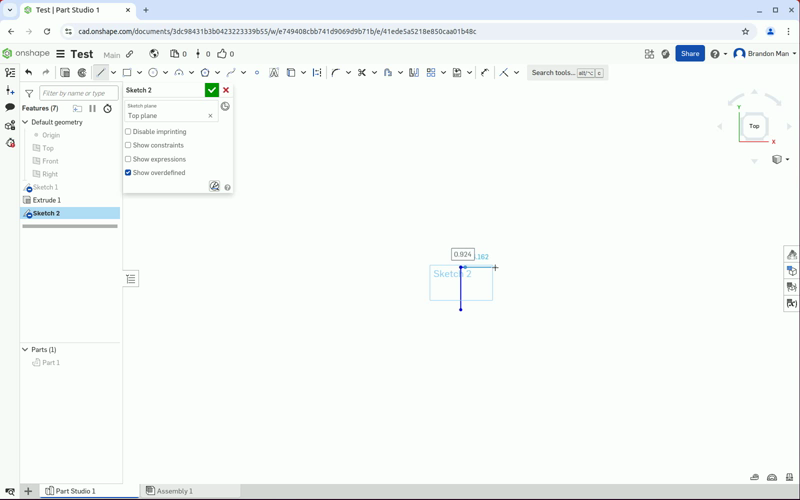
mouse_move(465, 309)
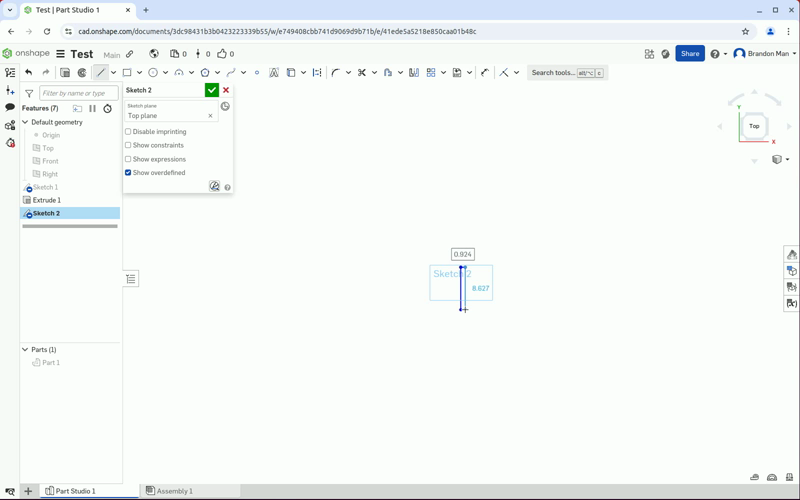
click(465, 309)
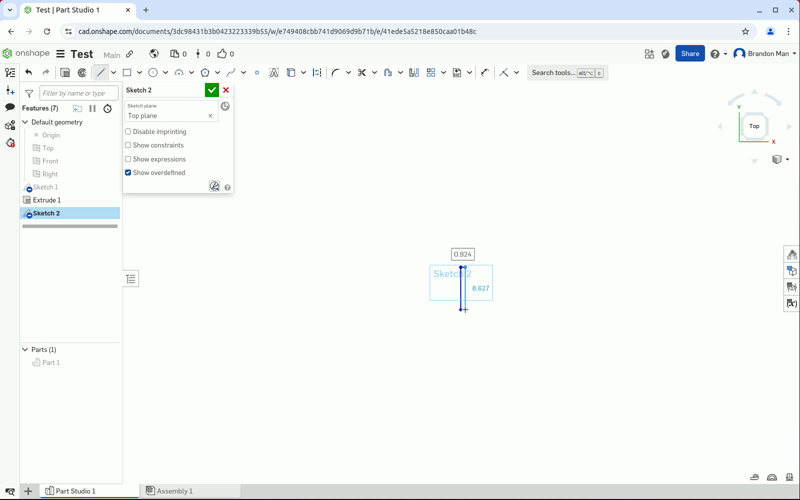
key_up(shift)
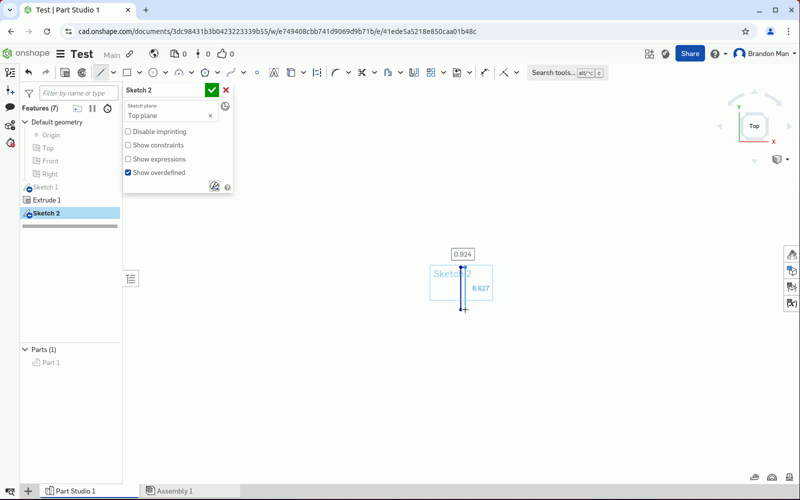
key(esc)
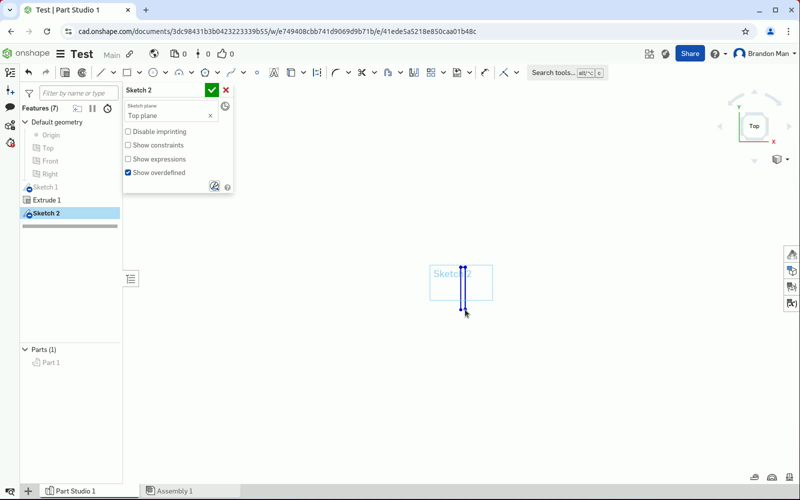
key(a)
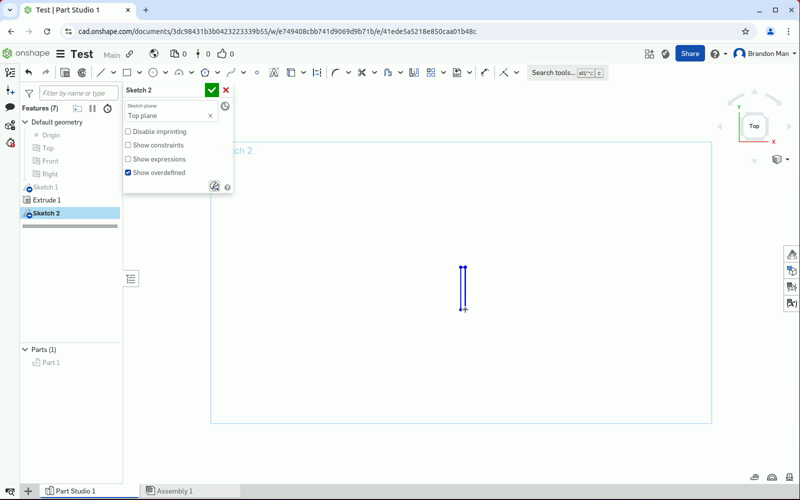
mouse_move(465, 309)
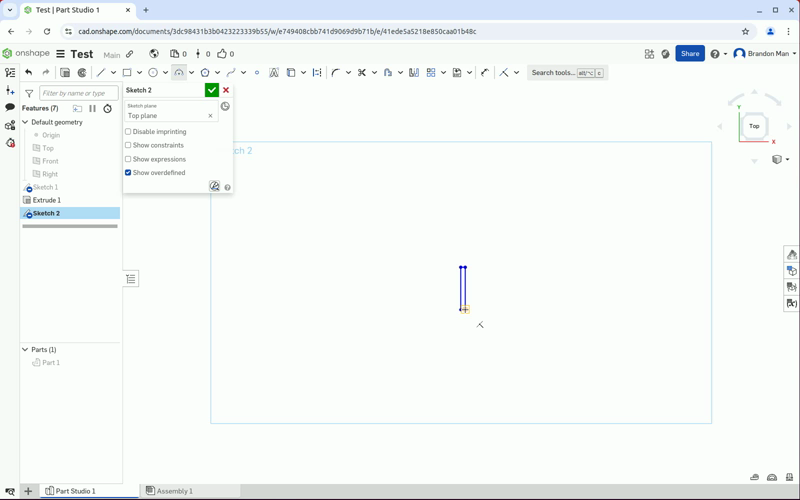
click(465, 309)
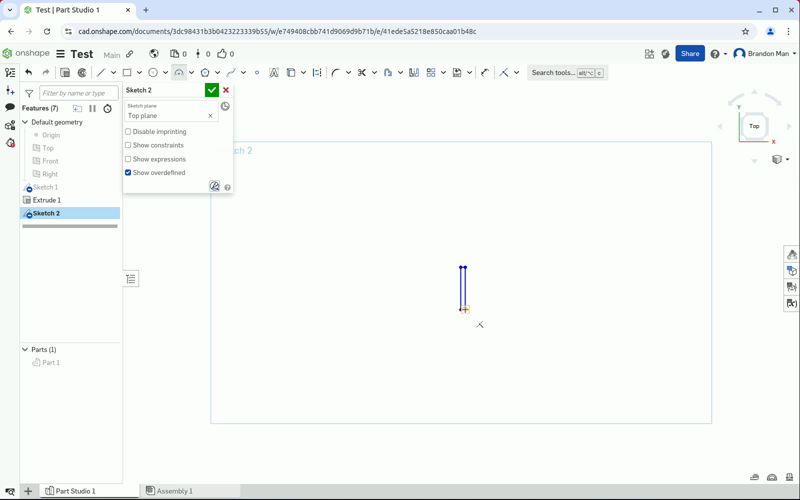
key_down(shift)
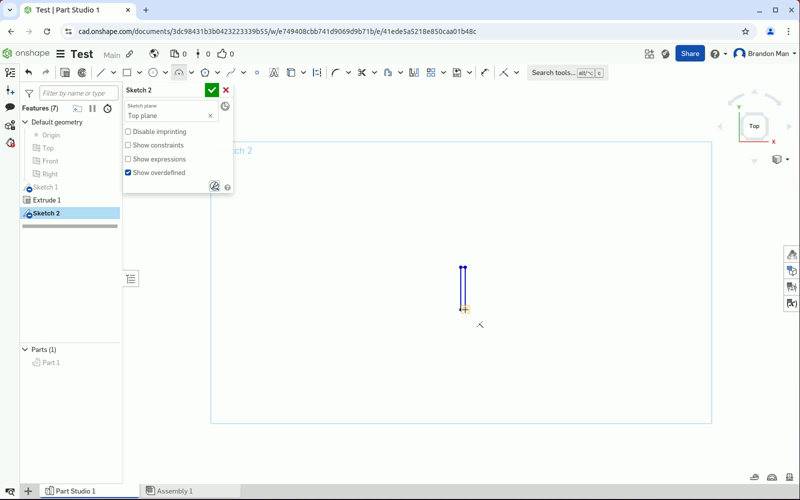
mouse_move(471, 307)
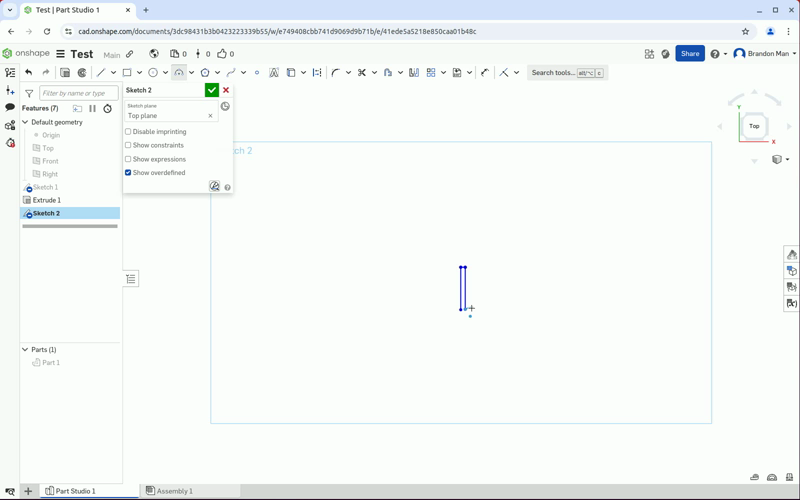
scroll(6)
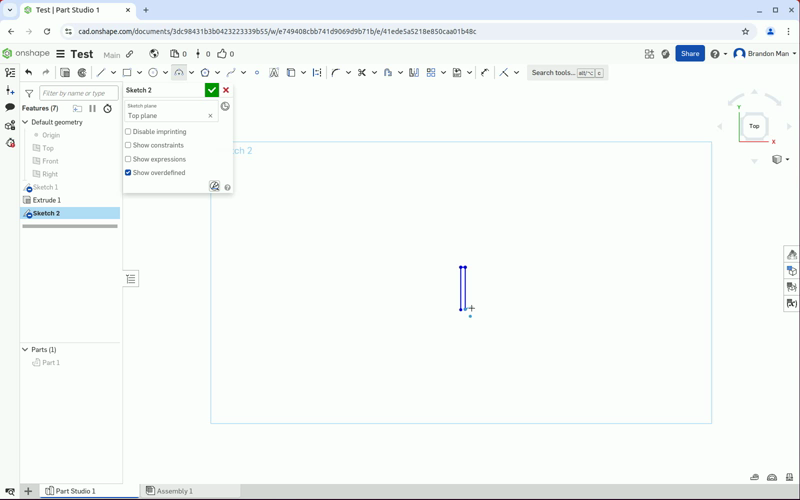
scroll(6)
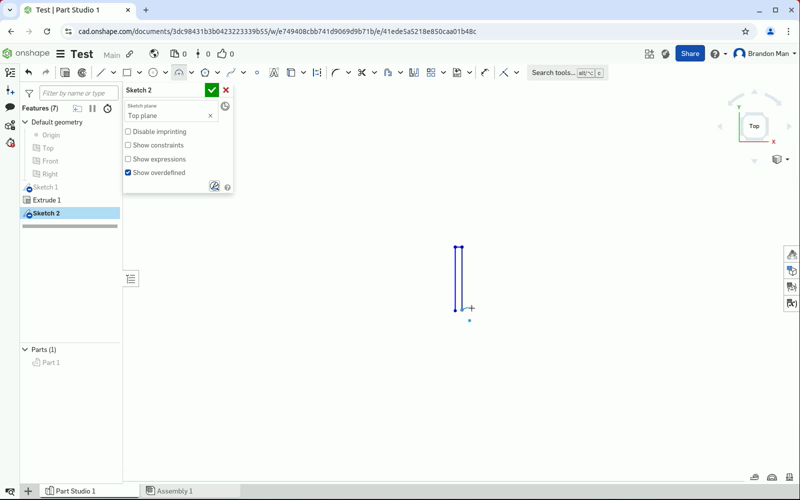
scroll(6)
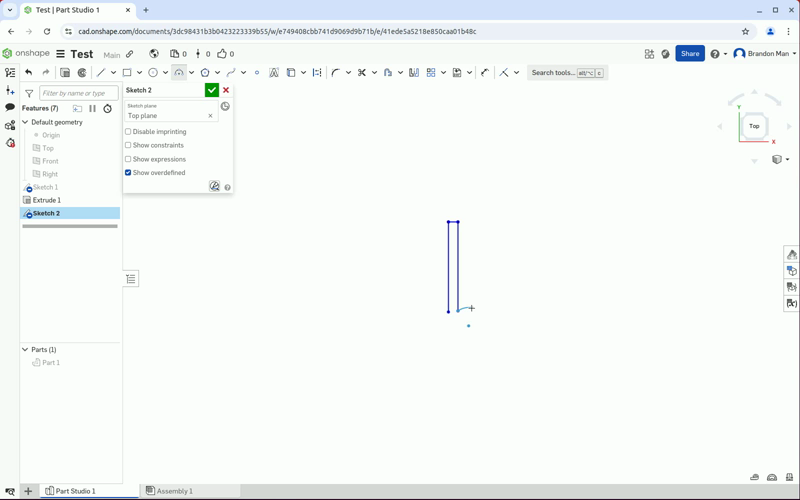
scroll(6)
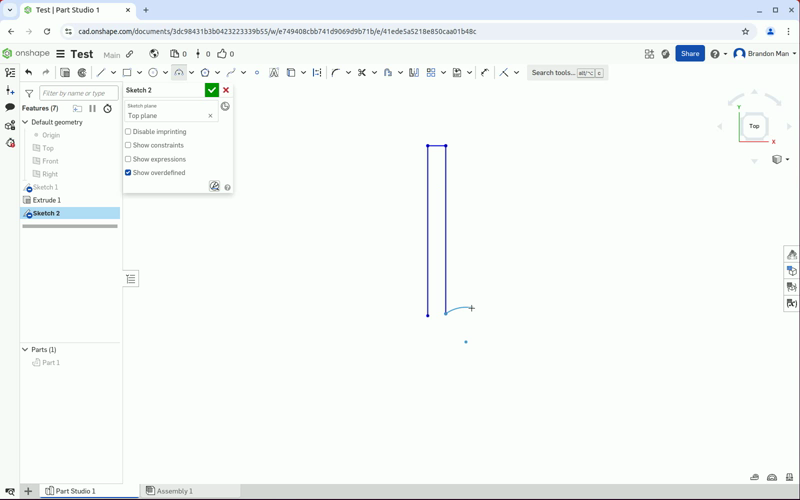
scroll(6)
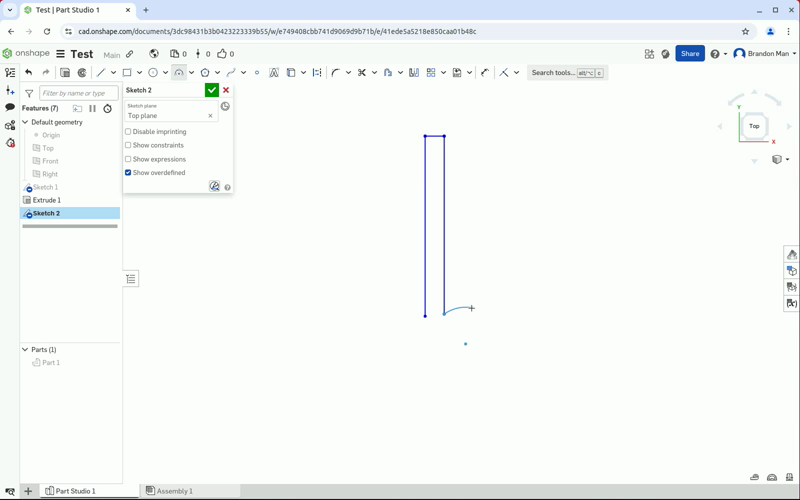
scroll(6)
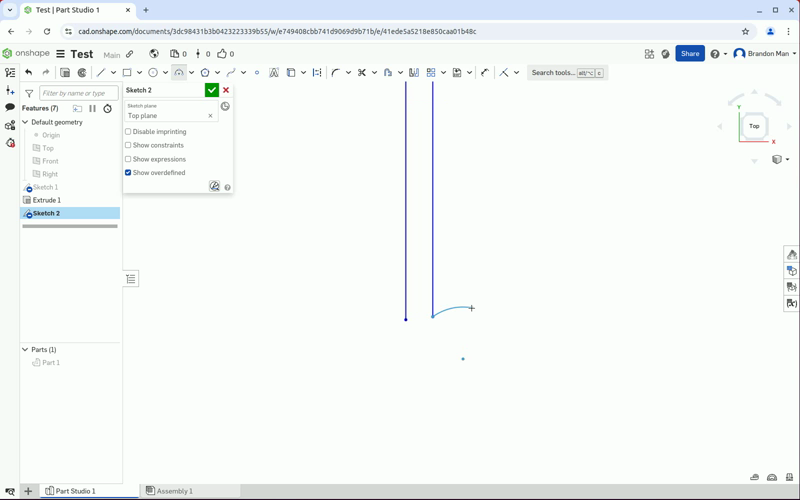
scroll(6)
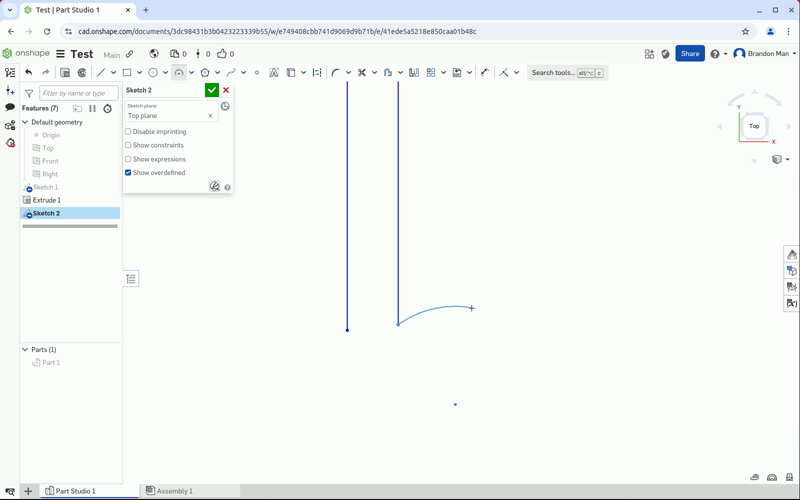
click(471, 307)
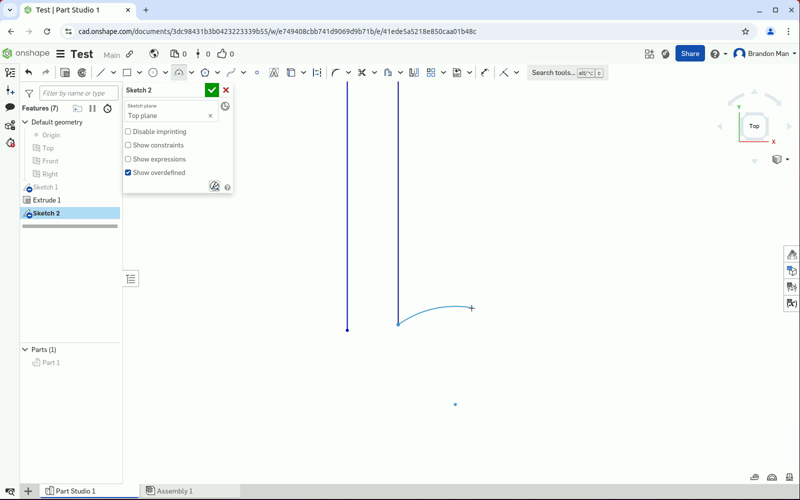
scroll(-6)
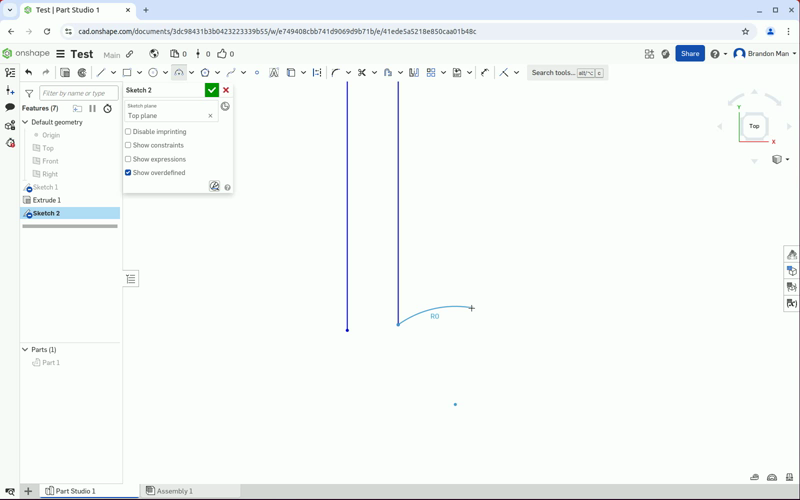
scroll(-6)
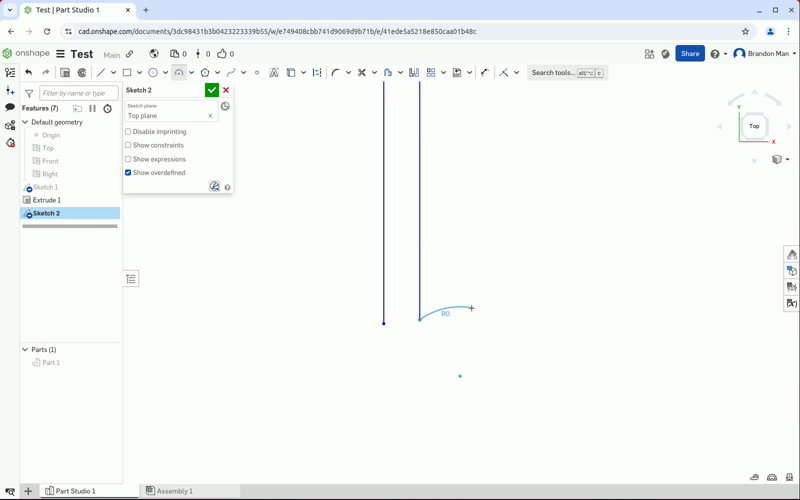
scroll(-6)
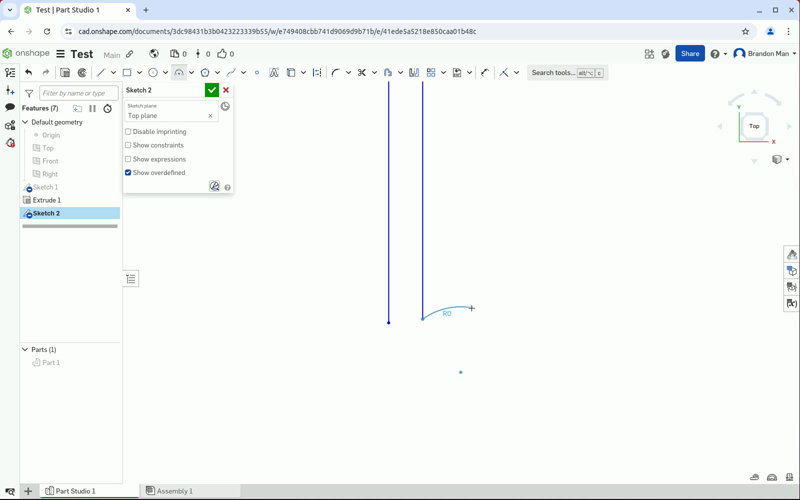
scroll(-6)
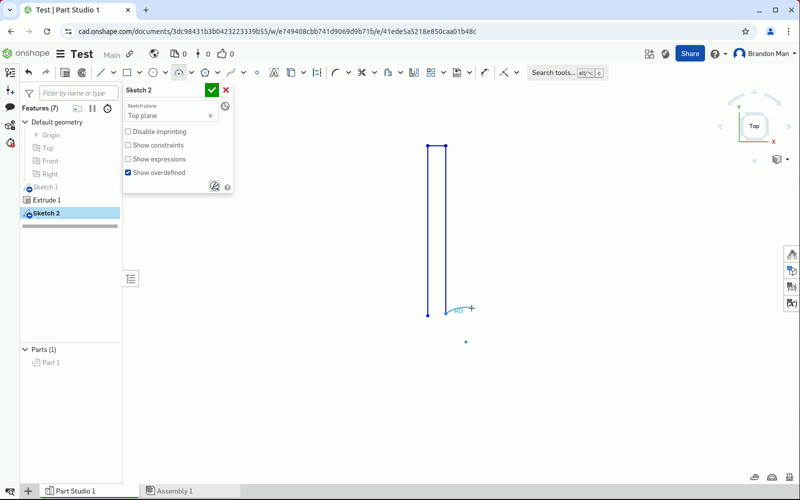
scroll(-6)
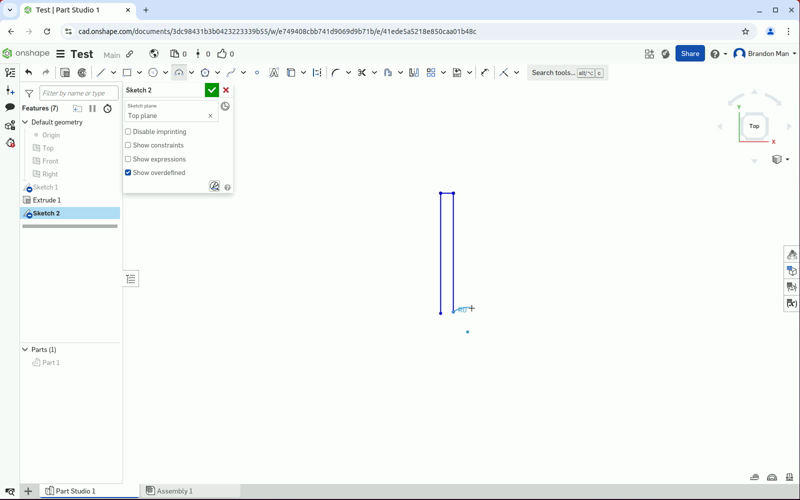
scroll(-6)
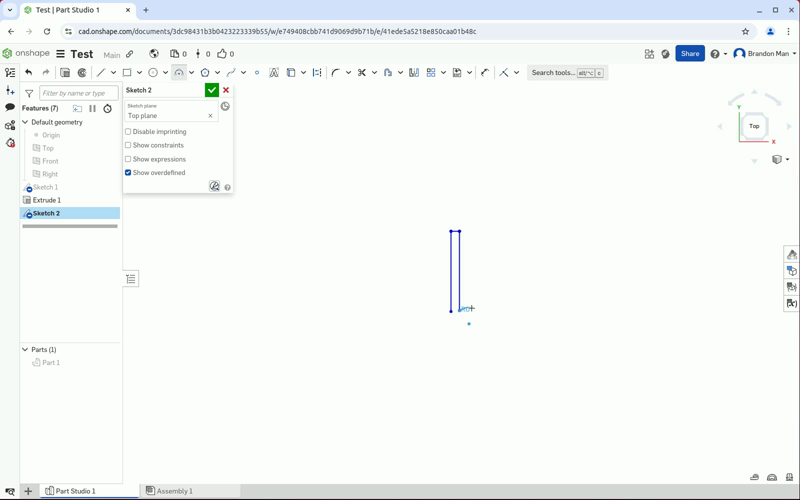
scroll(-6)
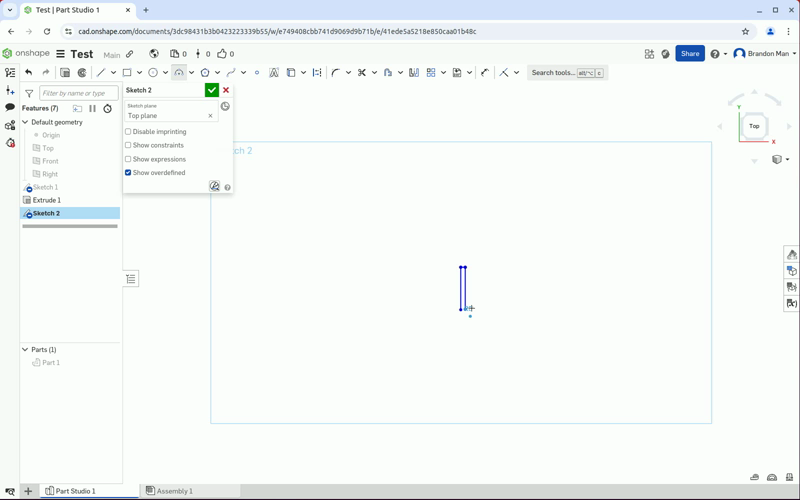
mouse_move(468, 308)
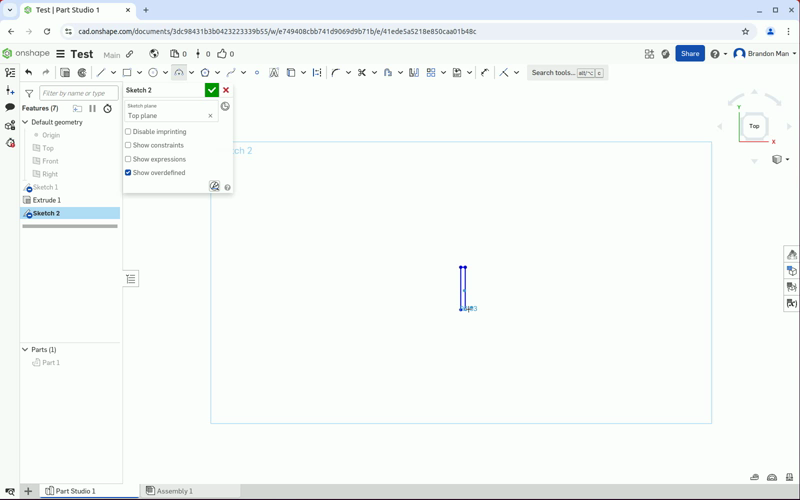
scroll(6)
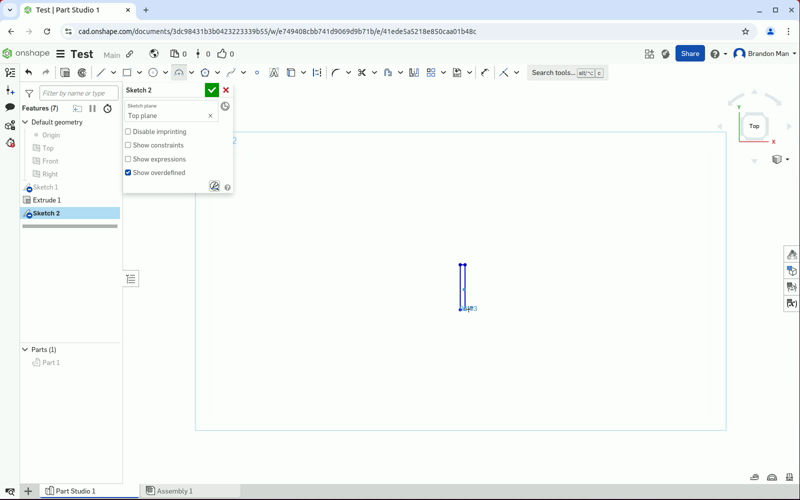
scroll(6)
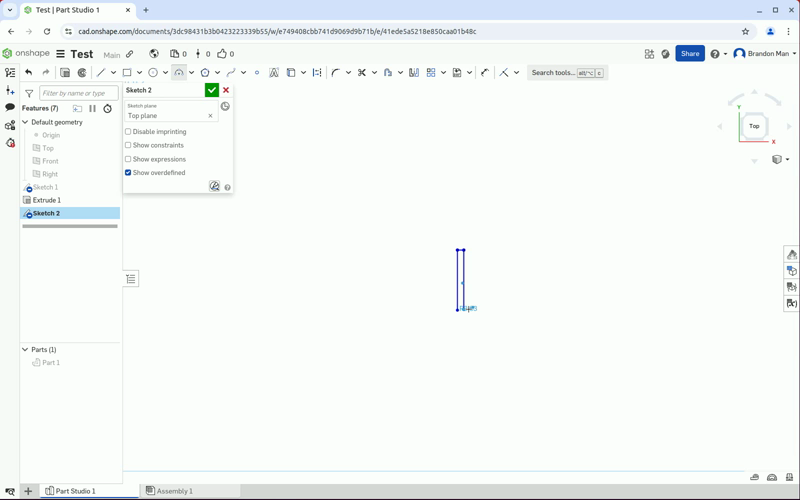
scroll(6)
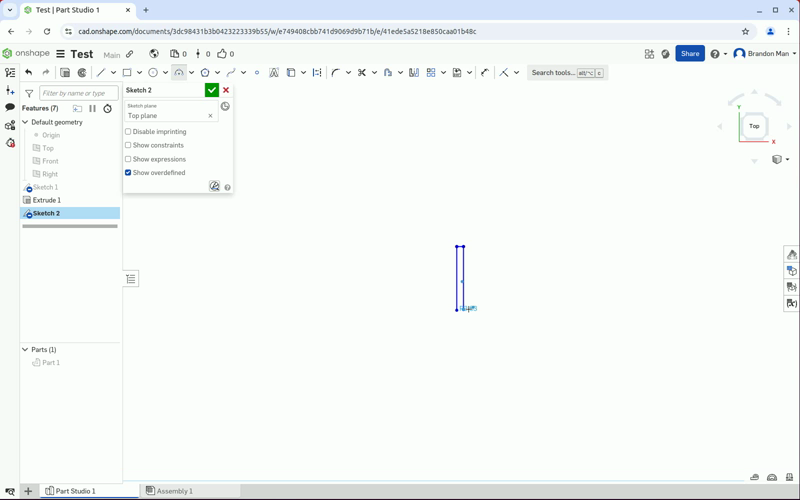
scroll(6)
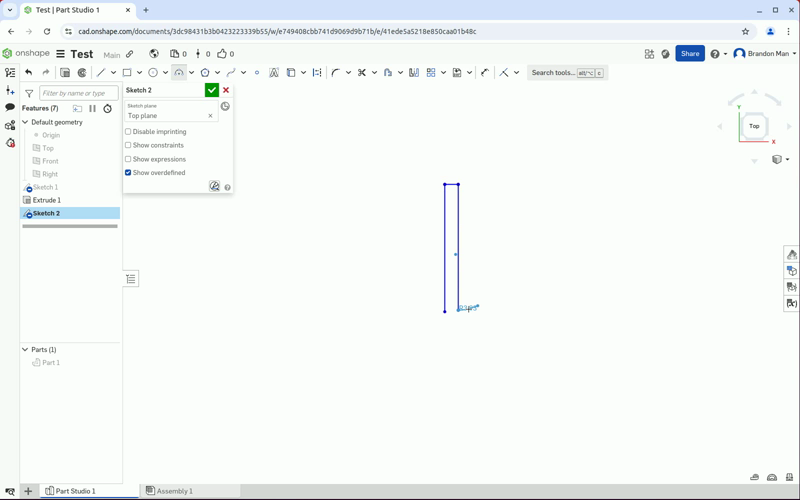
scroll(6)
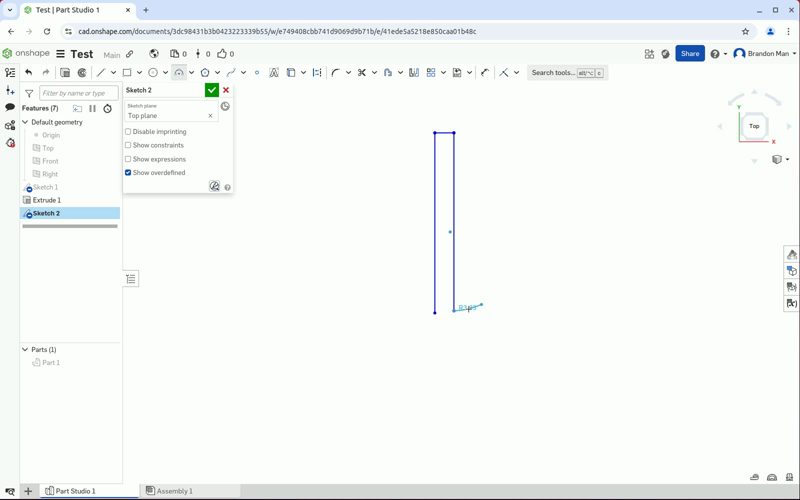
scroll(6)
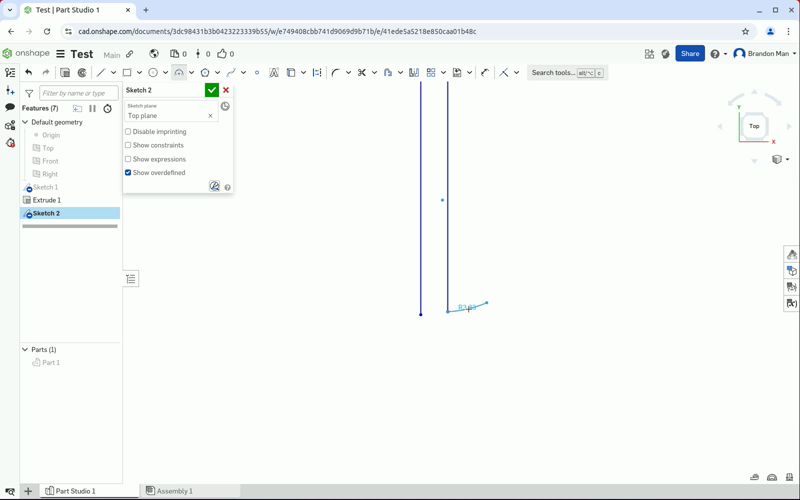
scroll(6)
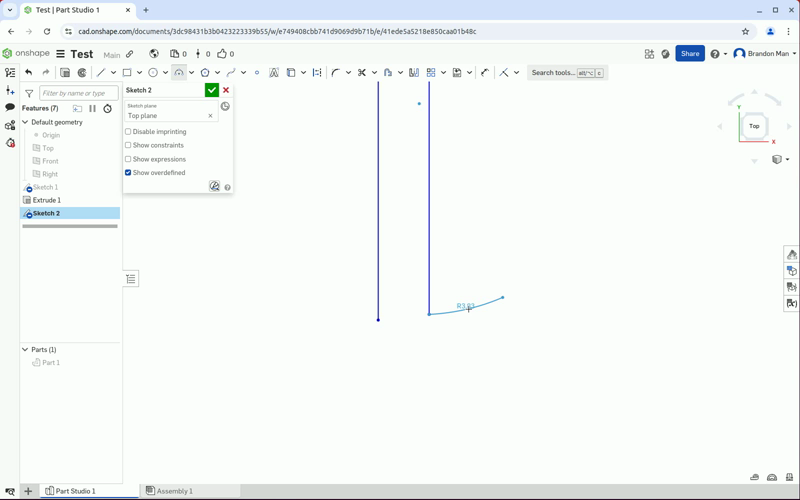
click(468, 308)
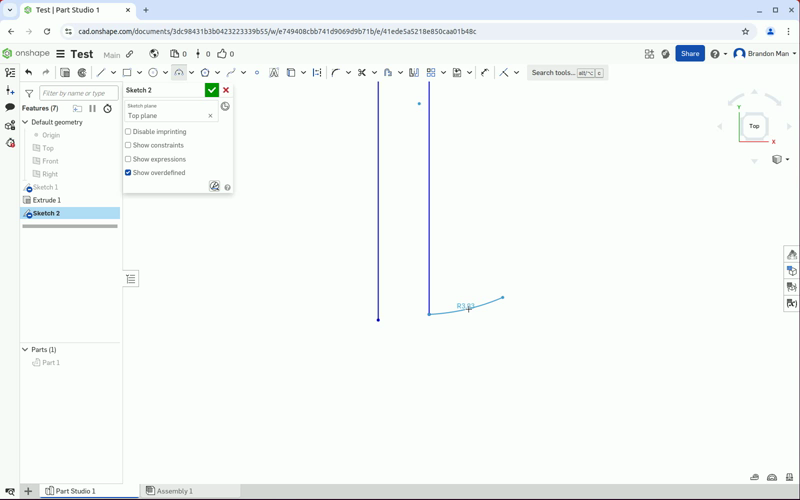
scroll(-6)
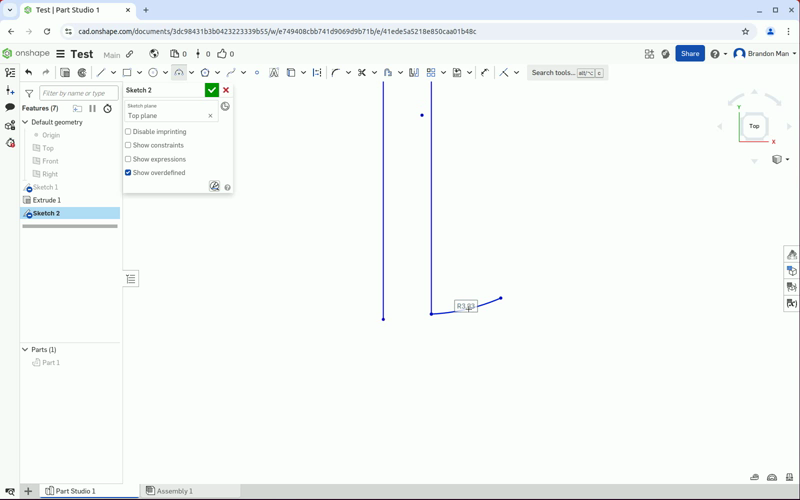
scroll(-6)
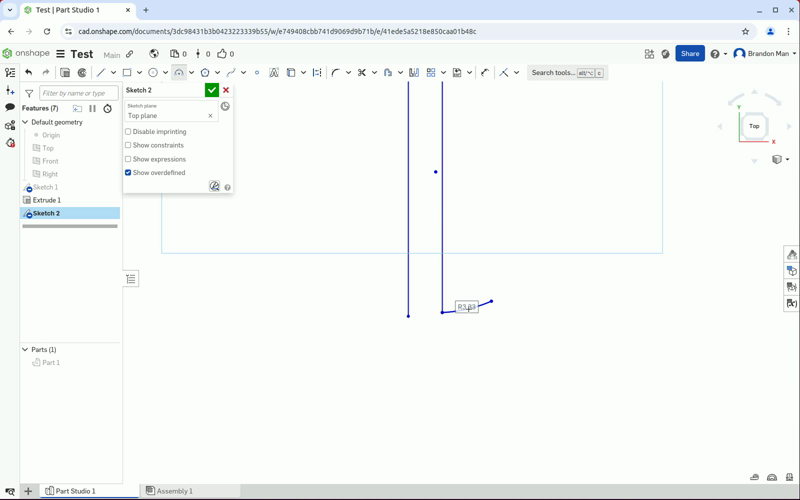
scroll(-6)
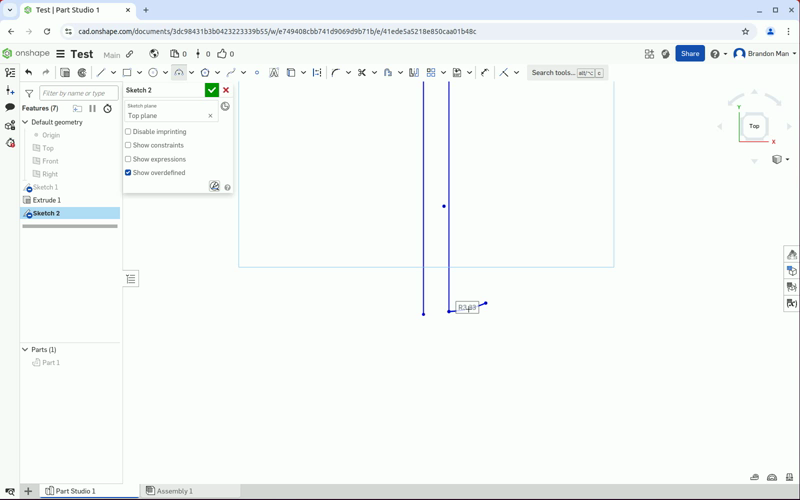
scroll(-6)
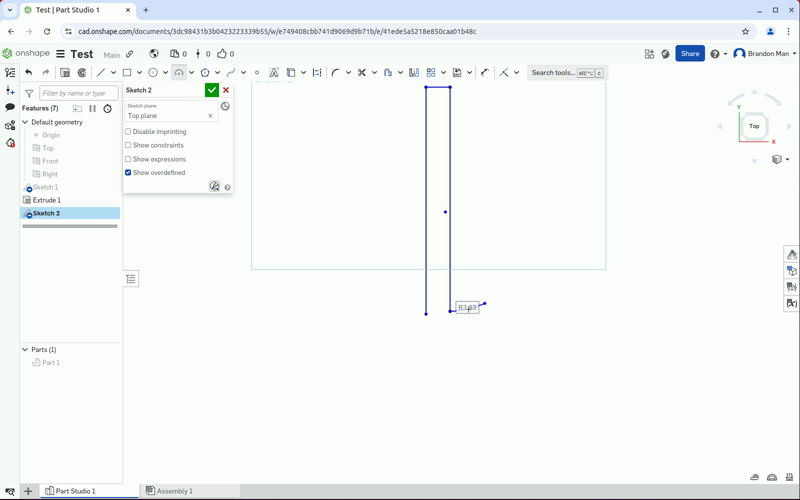
scroll(-6)
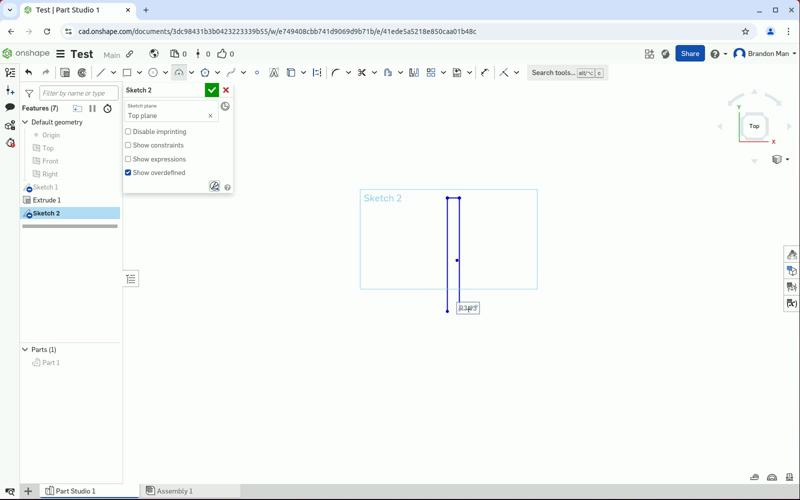
scroll(-6)
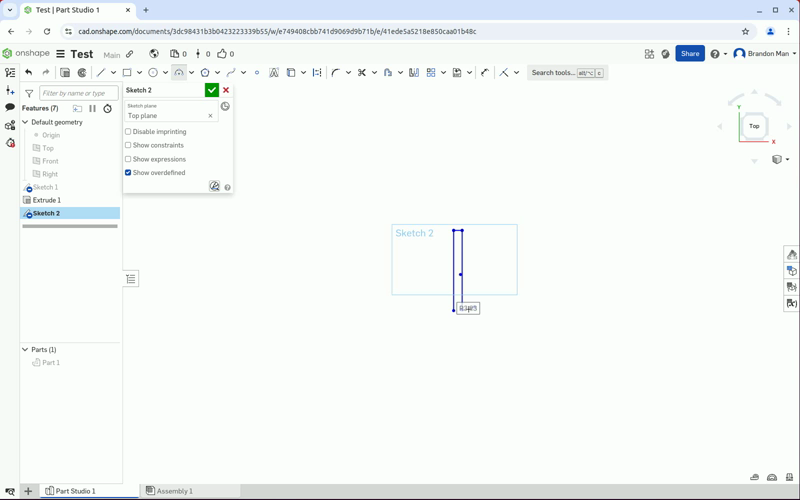
scroll(-6)
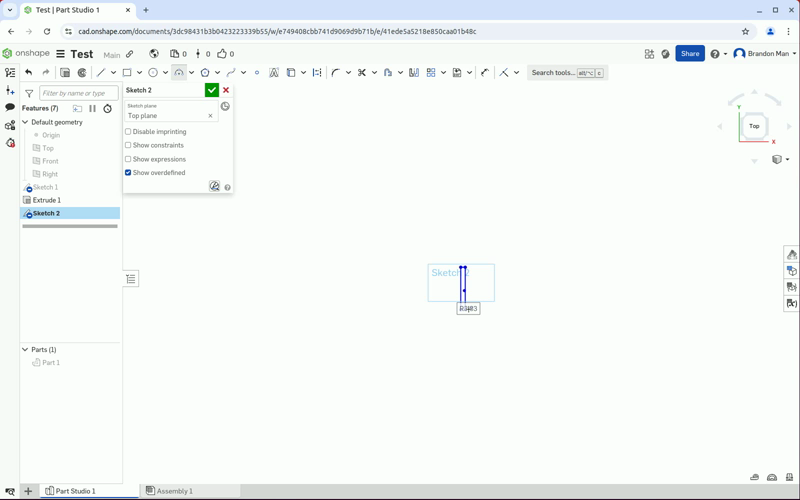
key_up(shift)
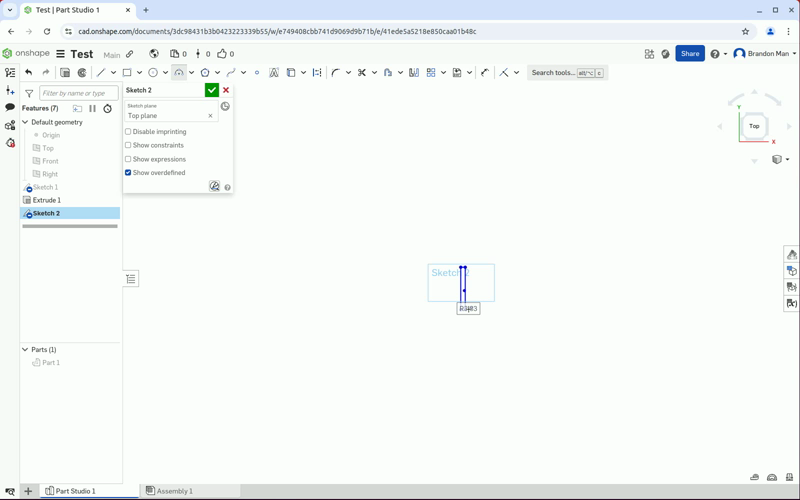
key(esc)
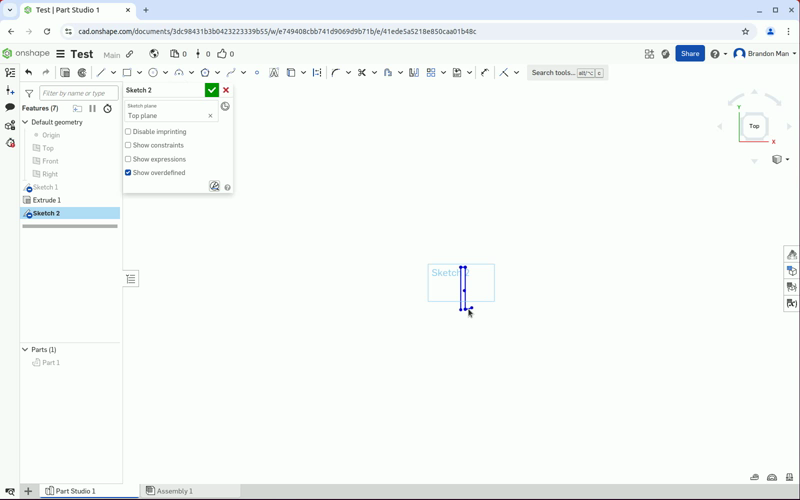
key(l)
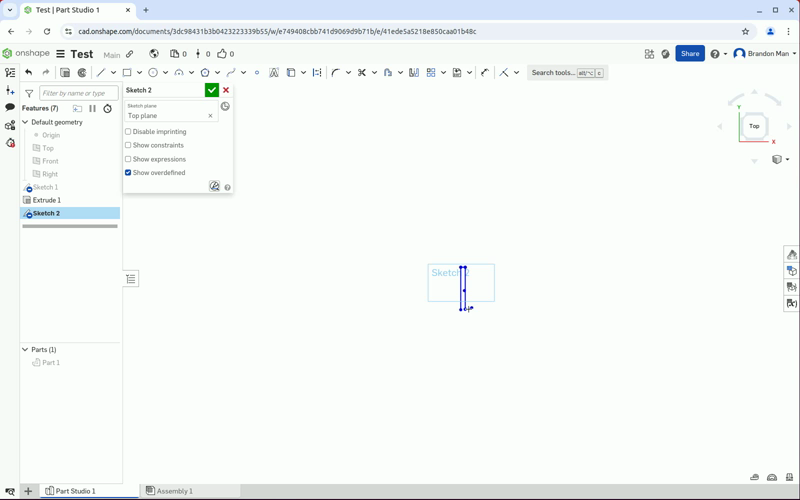
mouse_move(471, 307)
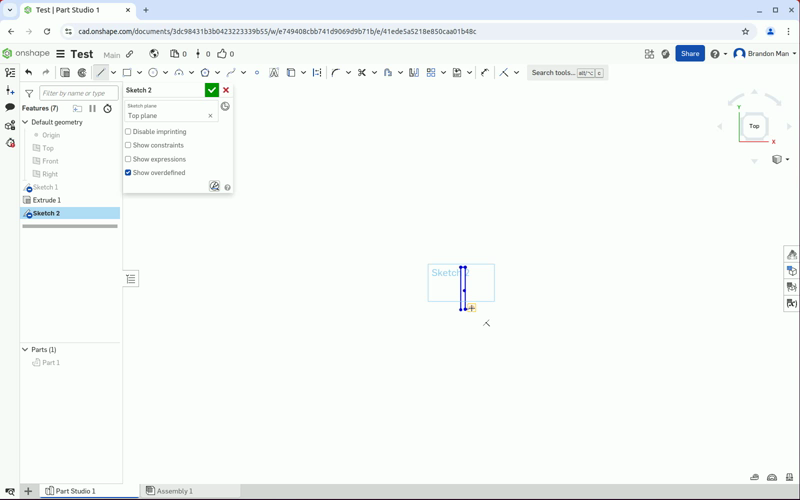
scroll(6)
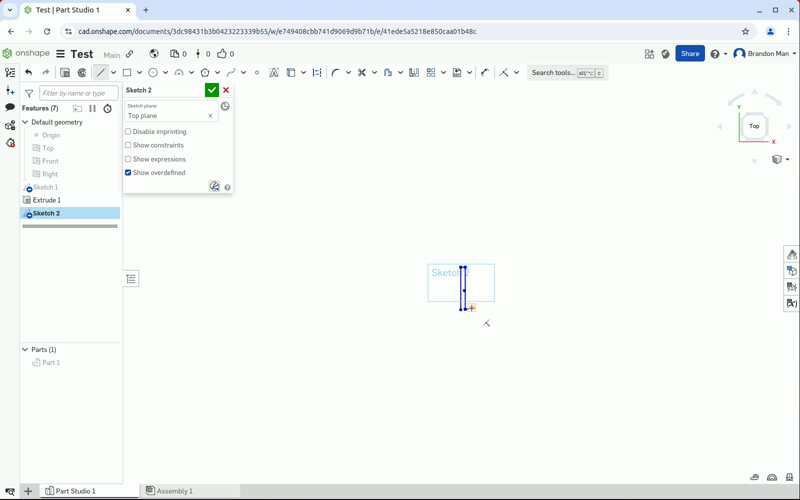
scroll(6)
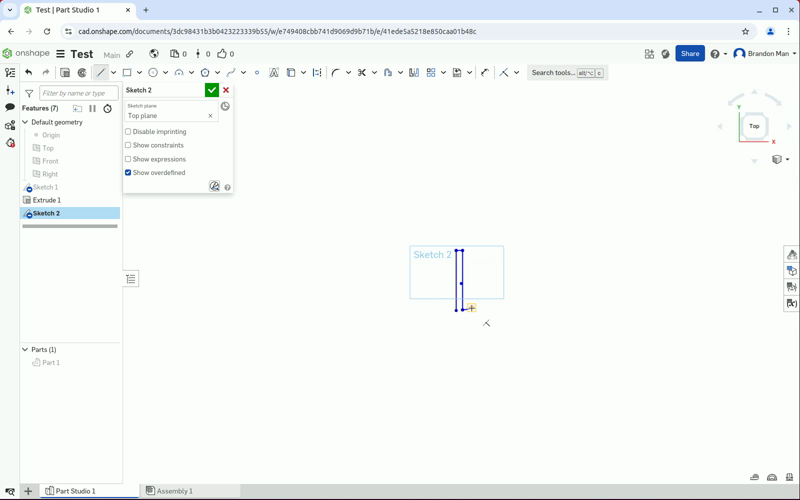
scroll(6)
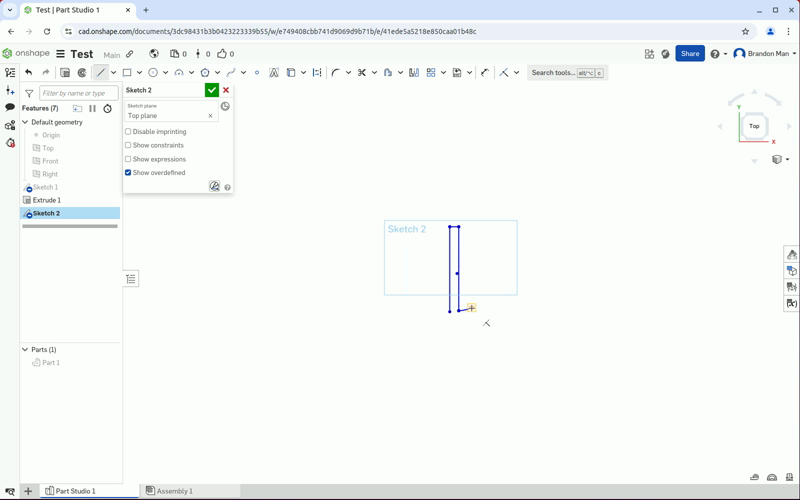
scroll(6)
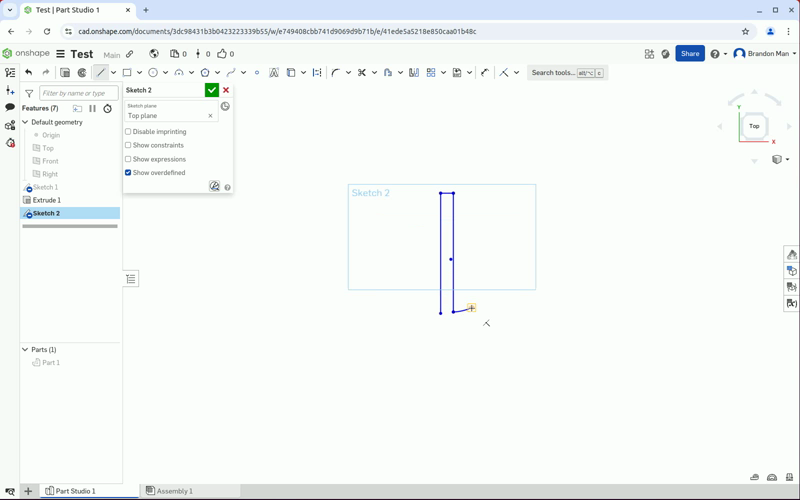
scroll(6)
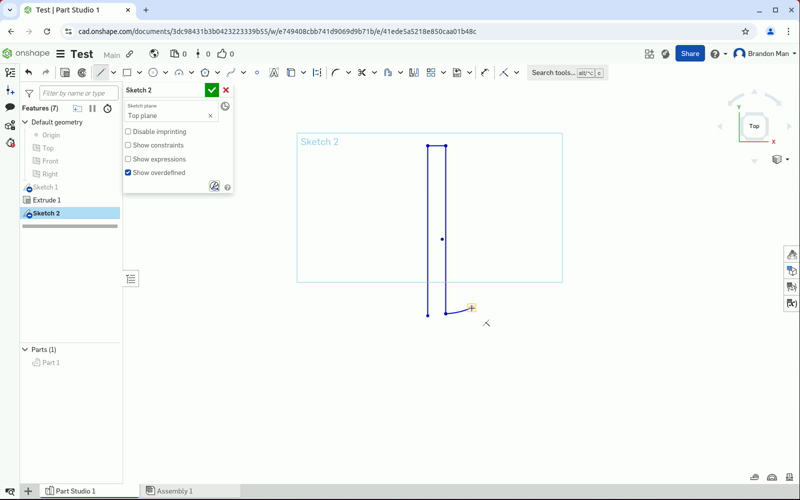
scroll(6)
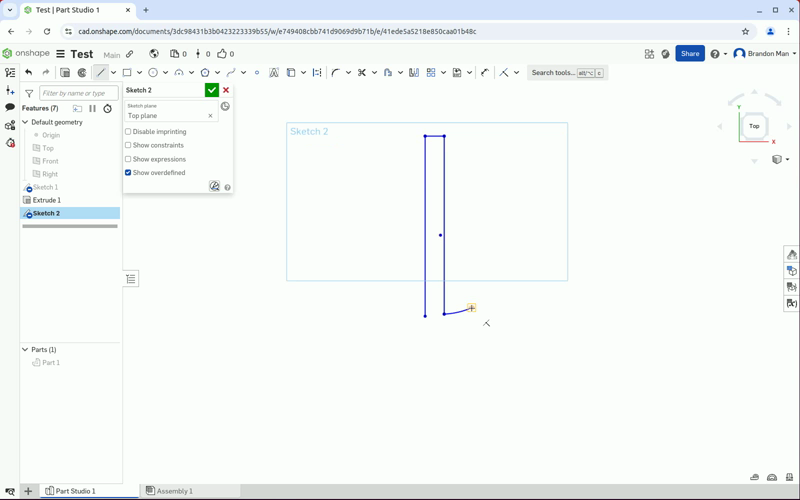
scroll(6)
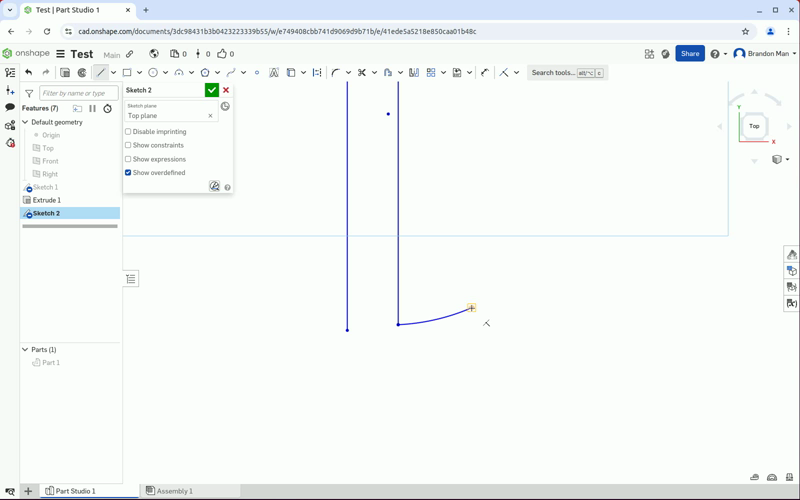
click(471, 307)
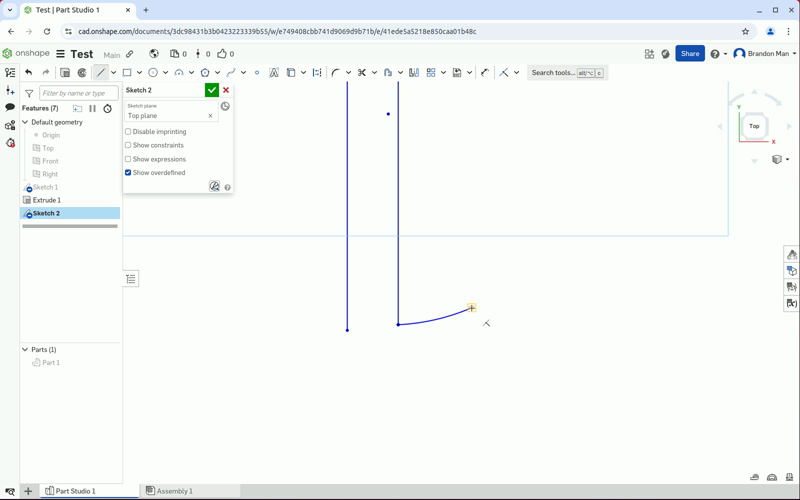
scroll(-6)
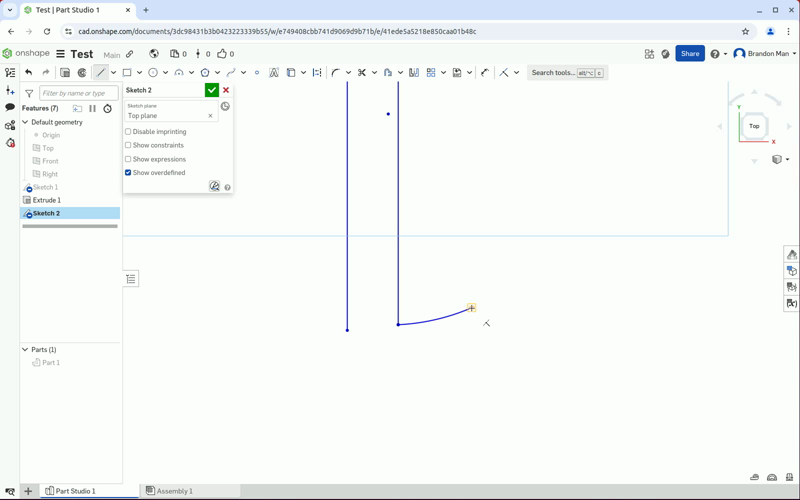
scroll(-6)
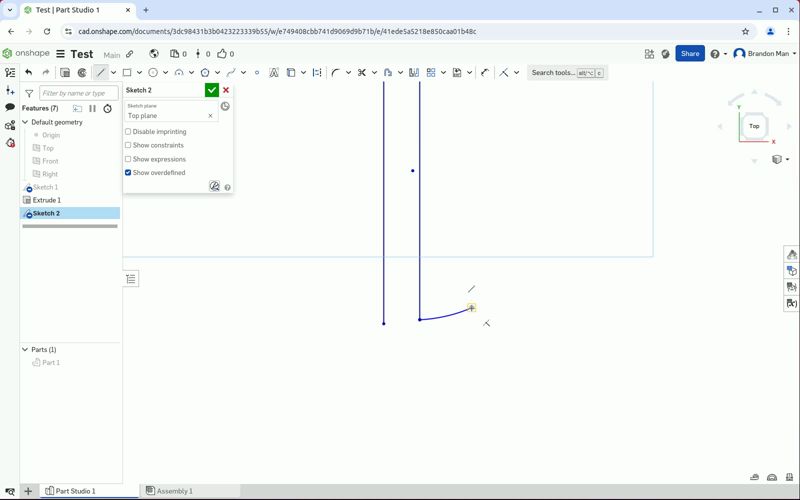
scroll(-6)
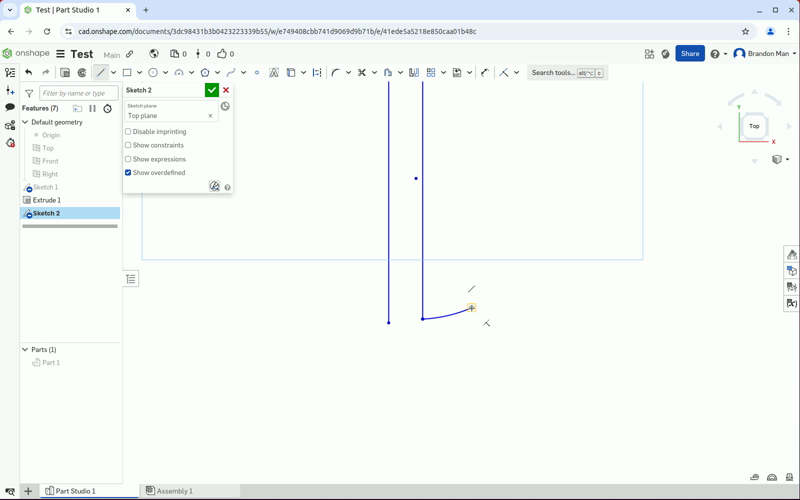
scroll(-6)
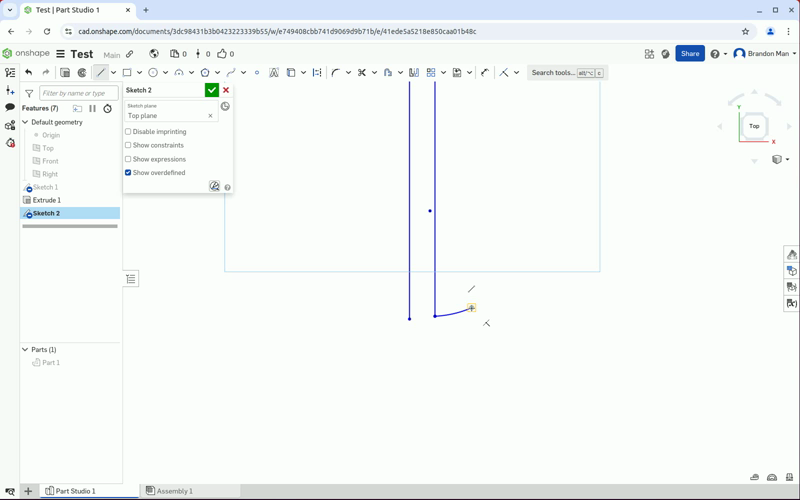
scroll(-6)
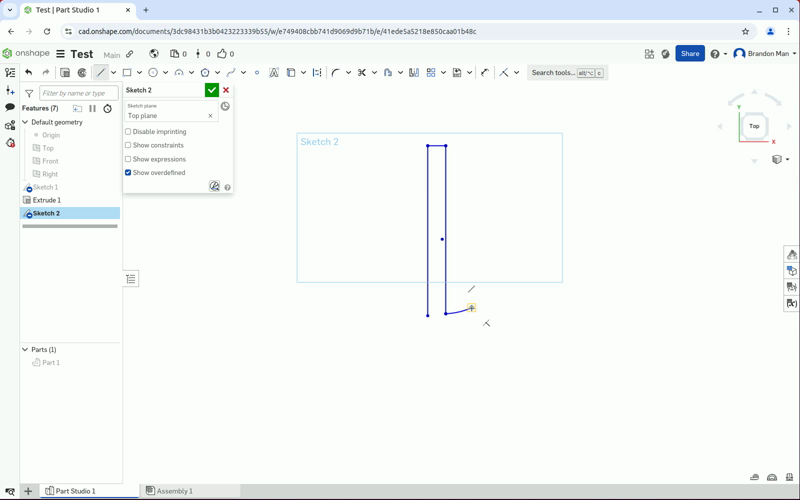
scroll(-6)
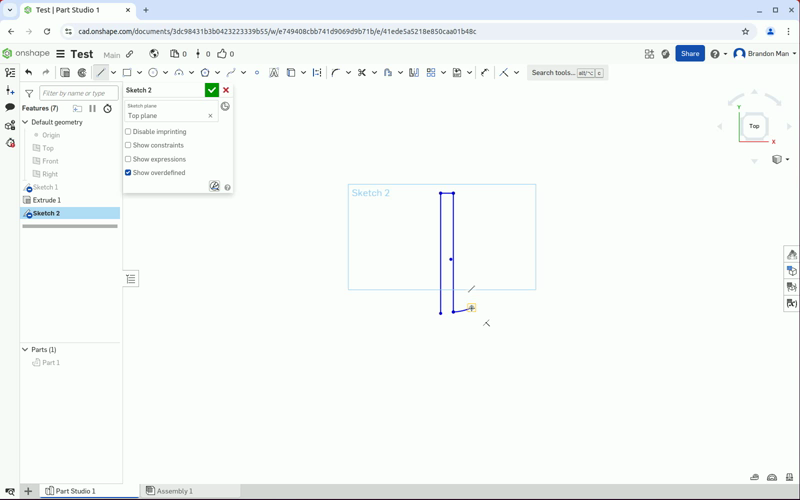
scroll(-6)
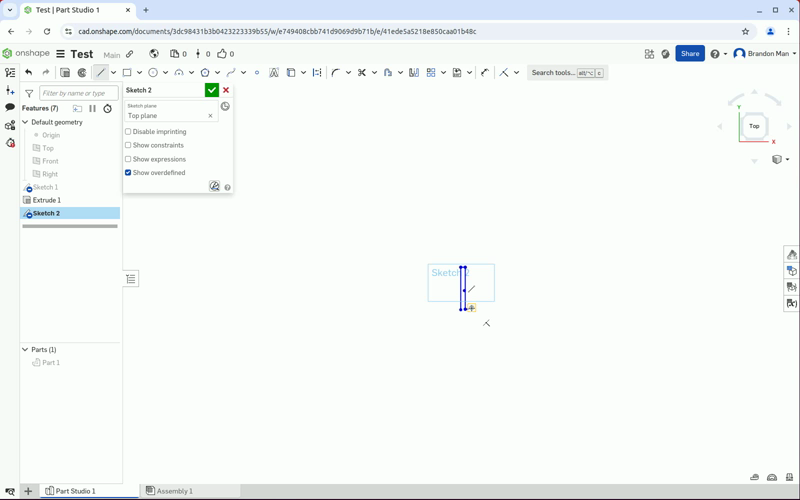
key_down(shift)
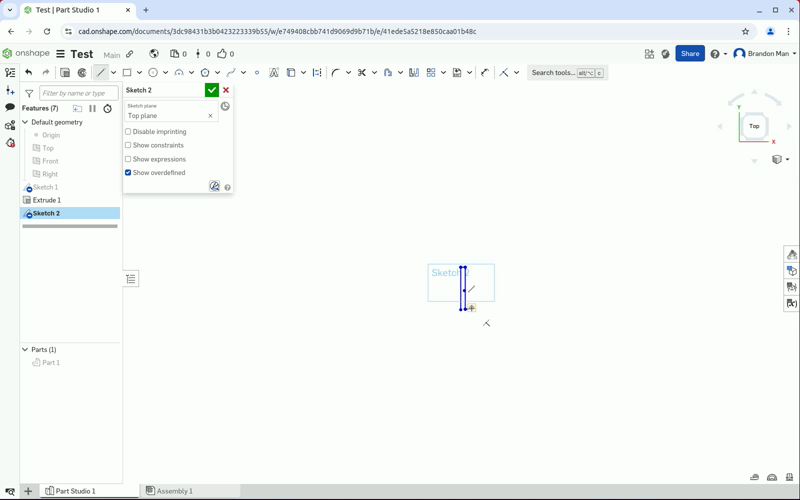
mouse_move(501, 307)
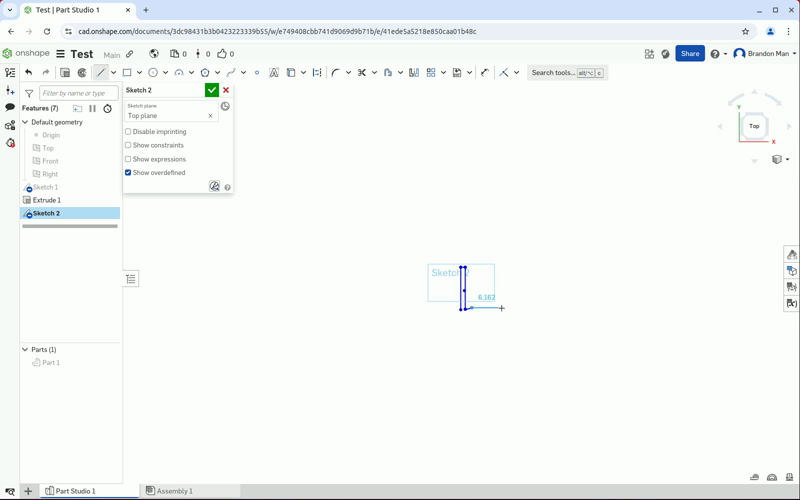
mouse_move(471, 271)
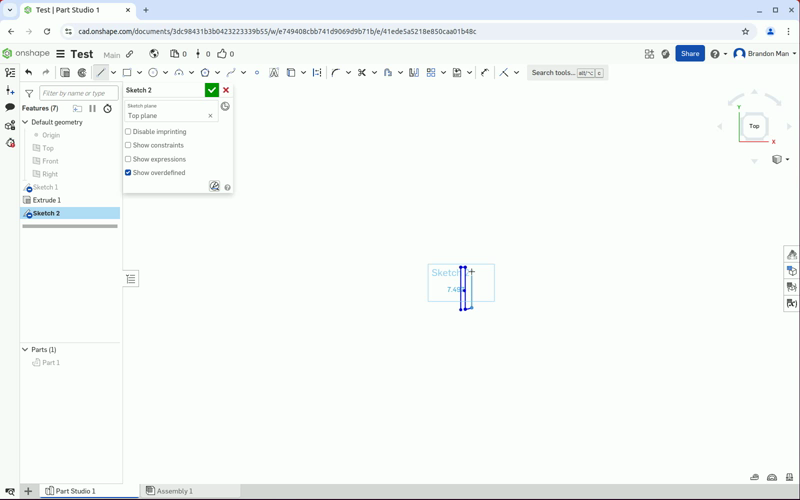
click(471, 271)
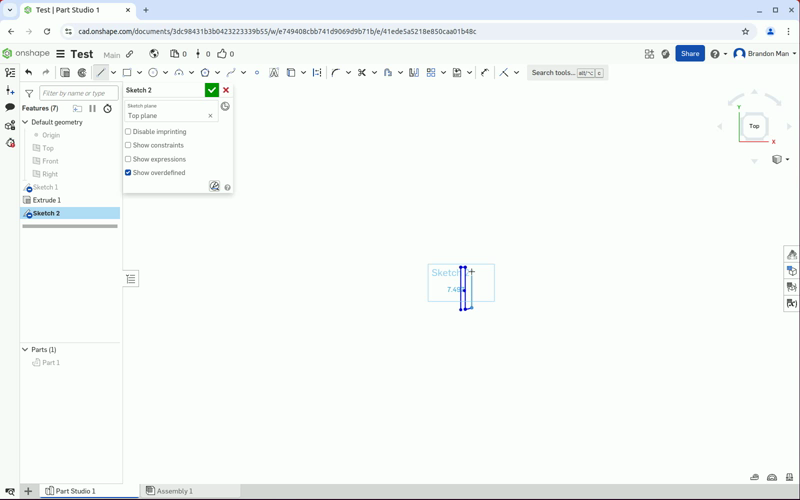
key_up(shift)
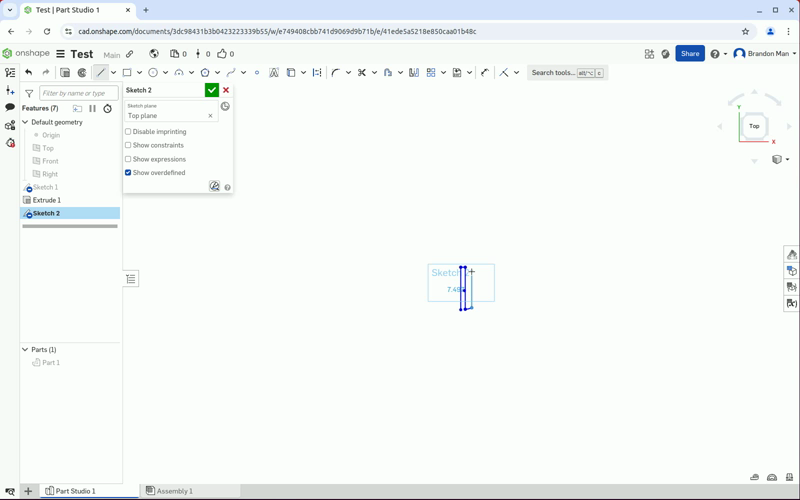
key_down(shift)
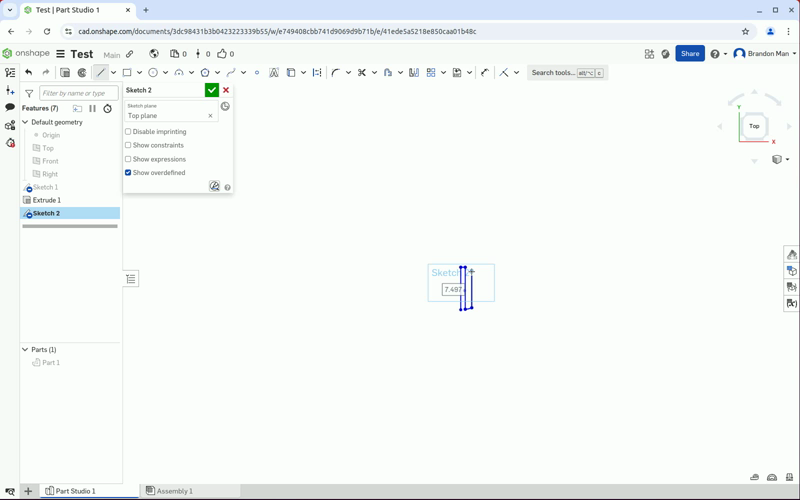
mouse_move(501, 271)
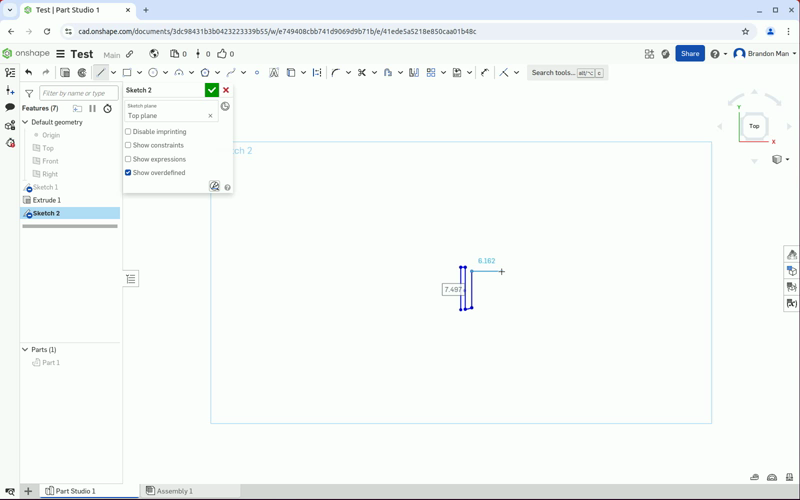
mouse_move(478, 264)
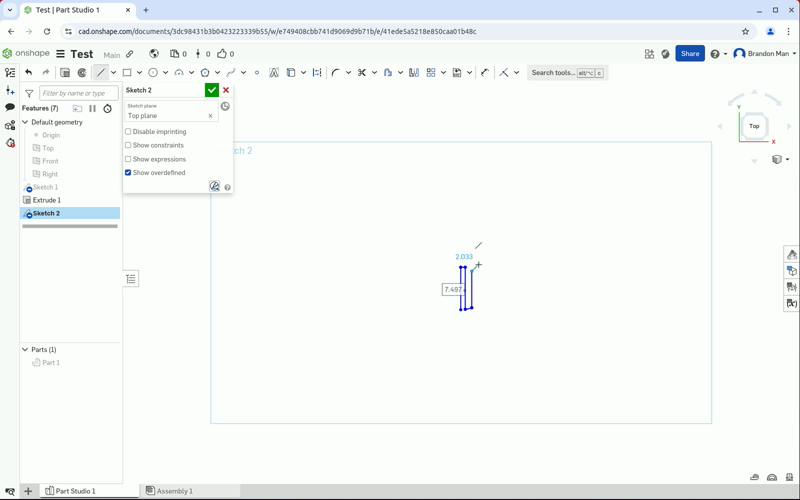
click(478, 264)
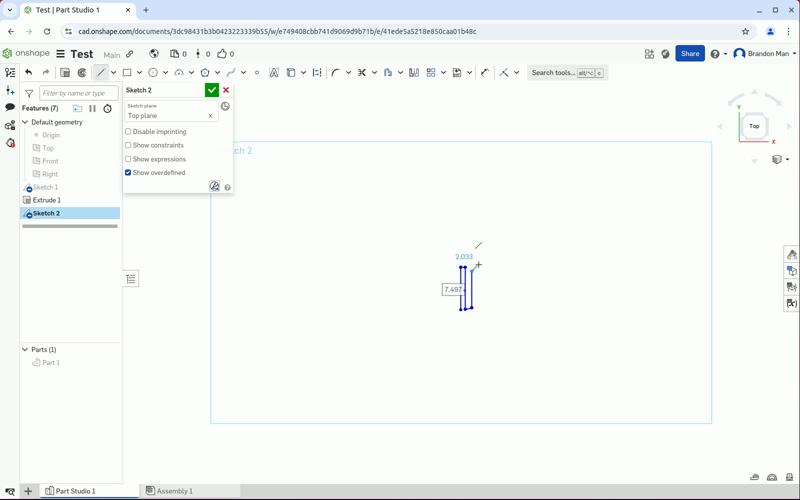
key_up(shift)
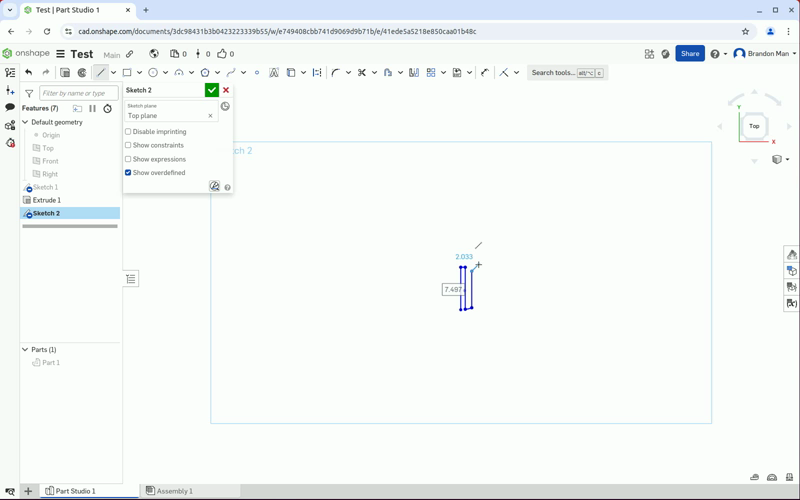
key(esc)
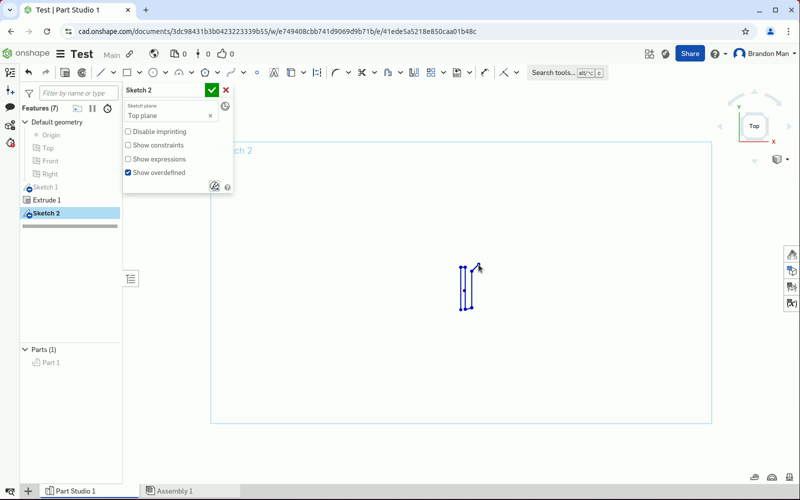
key(a)
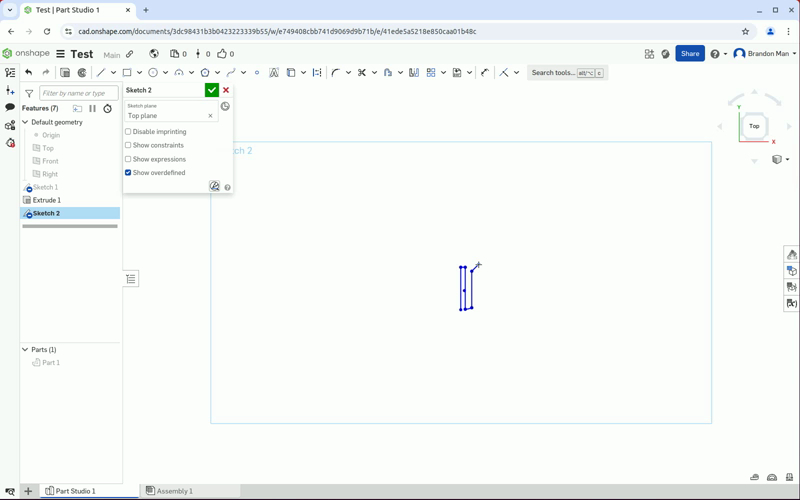
mouse_move(478, 264)
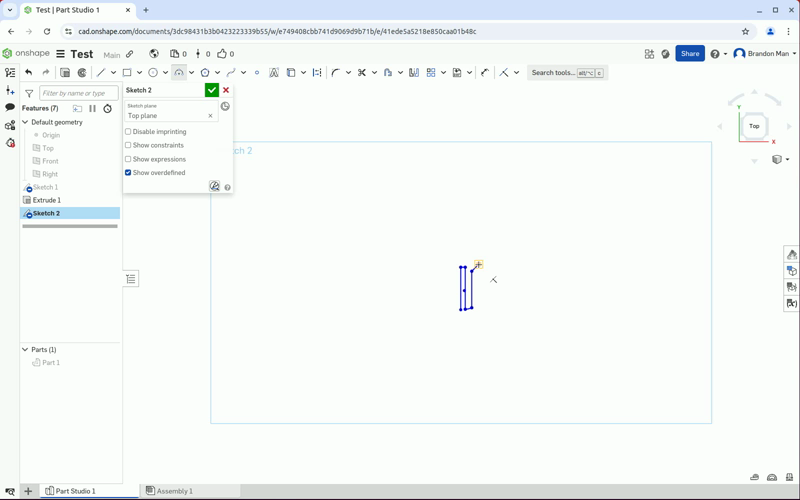
click(478, 264)
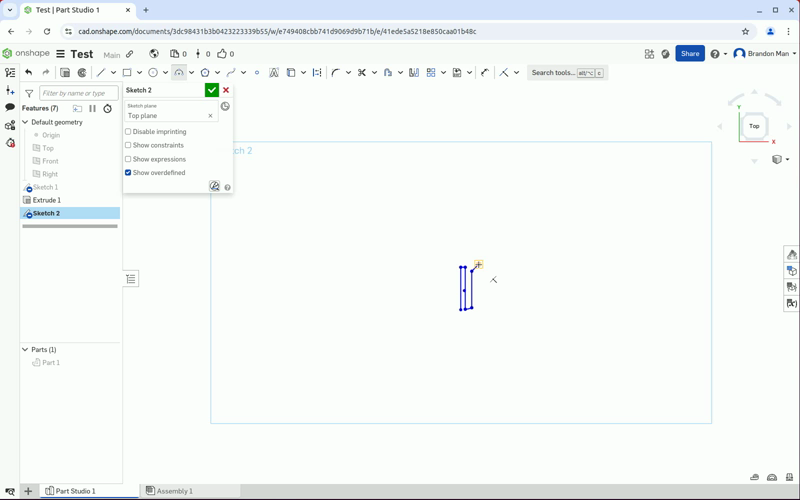
mouse_move(460, 309)
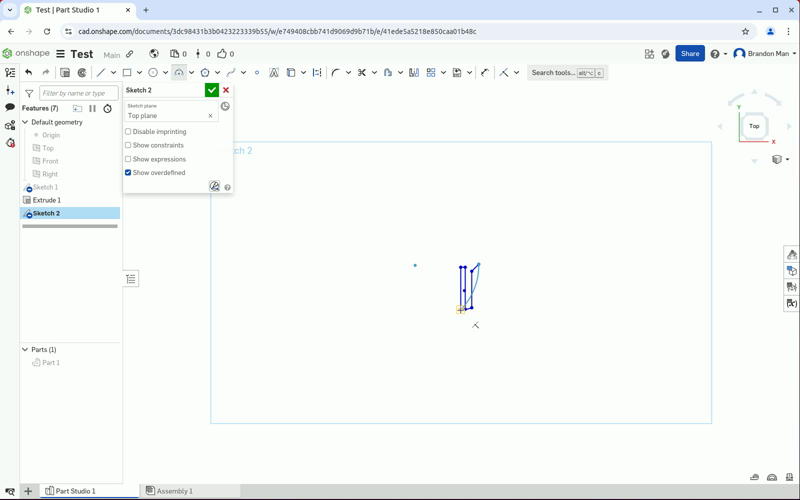
click(460, 309)
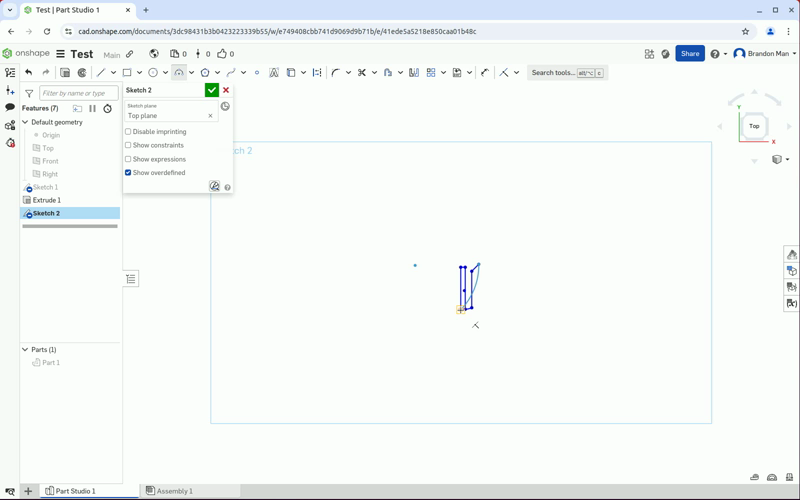
key_down(shift)
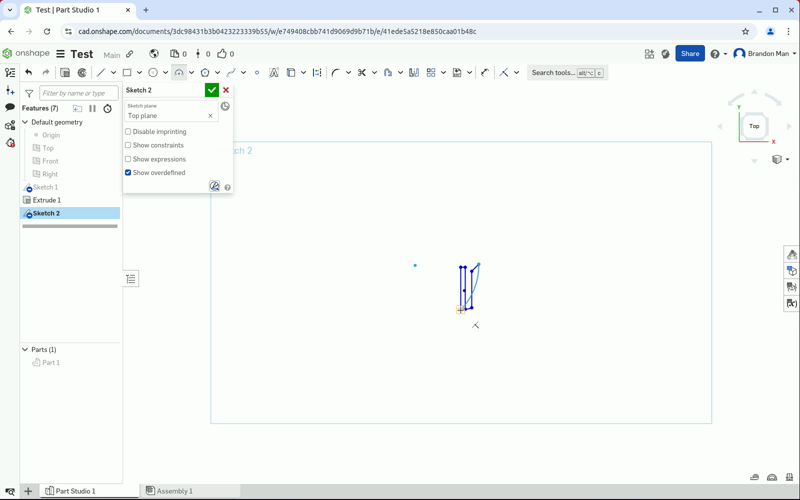
mouse_move(436, 273)
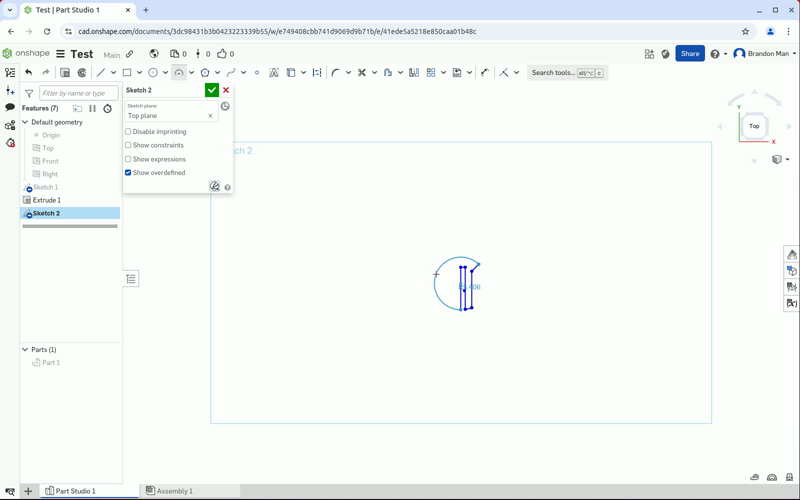
click(436, 273)
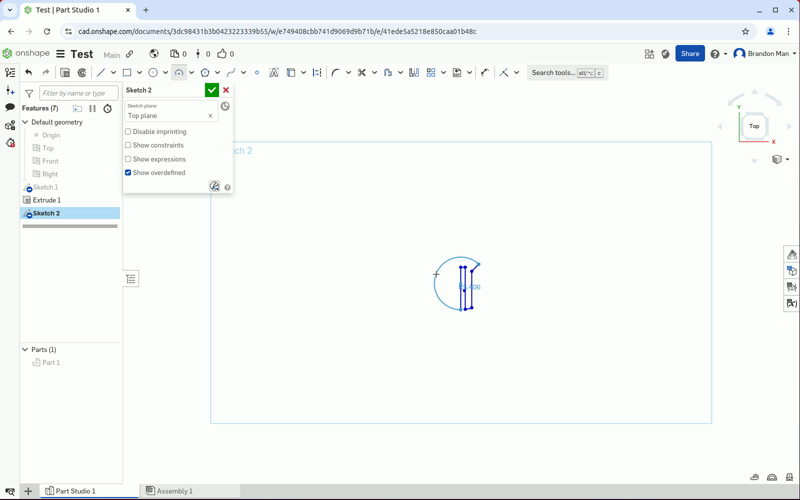
key_up(shift)
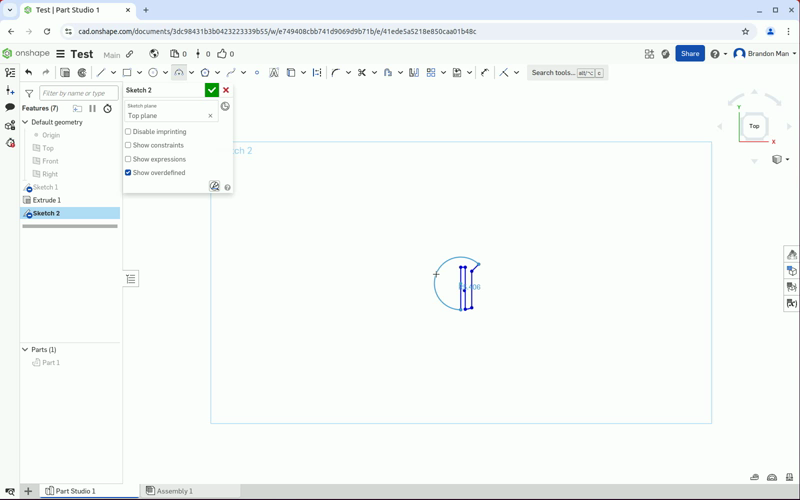
key(esc)
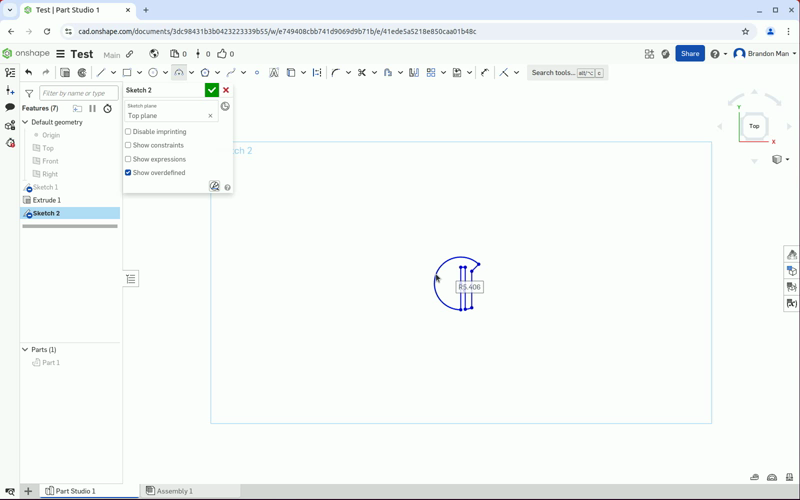
mouse_move(459, 284)
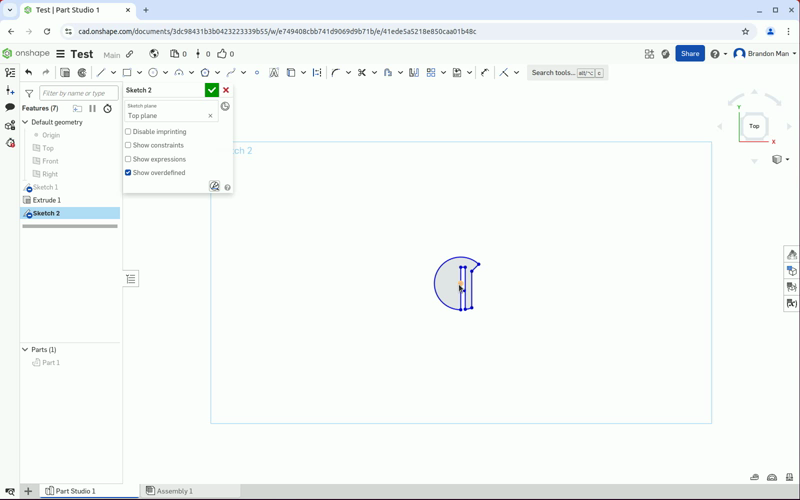
scroll(6)
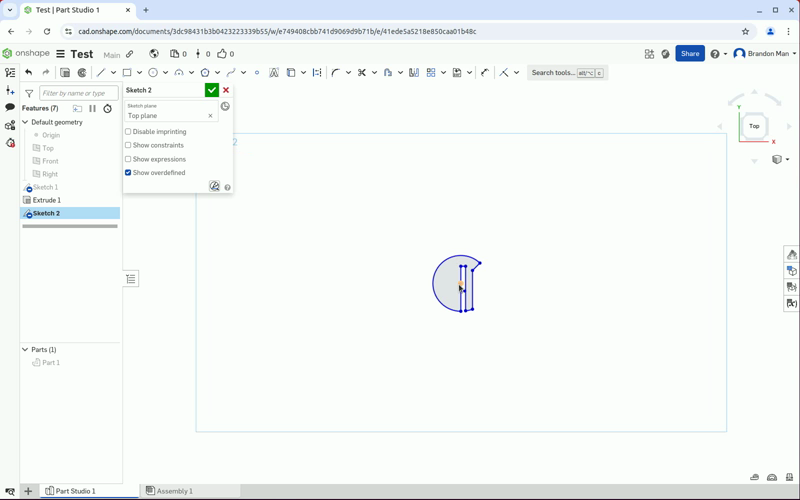
scroll(6)
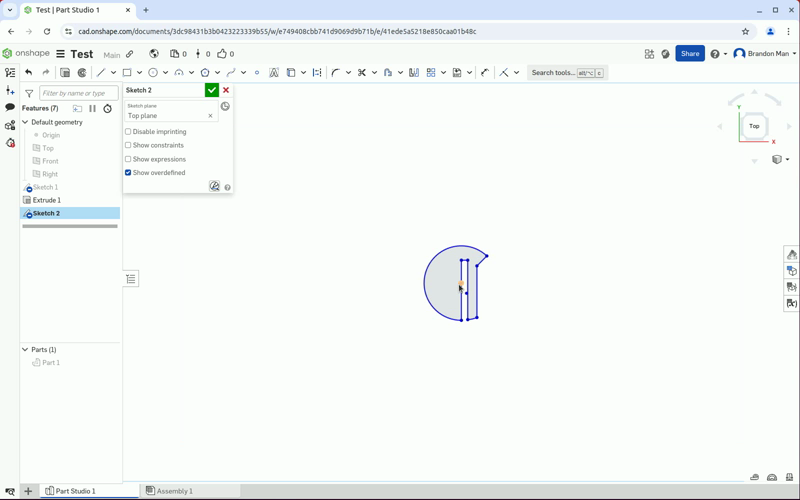
scroll(6)
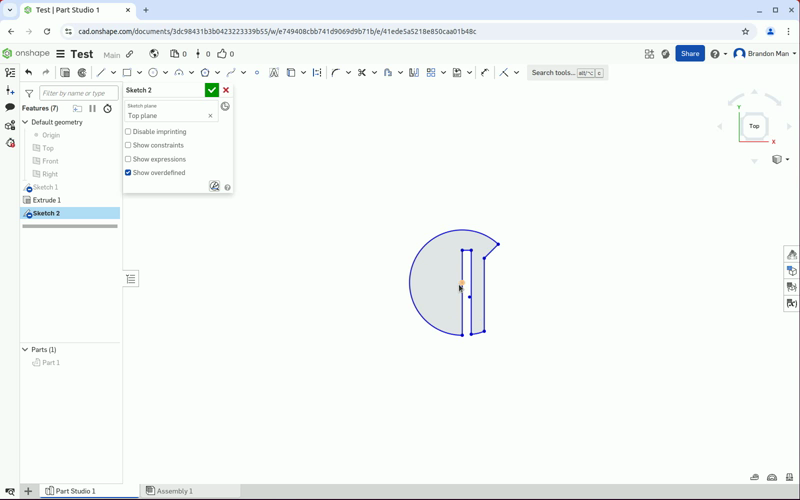
scroll(6)
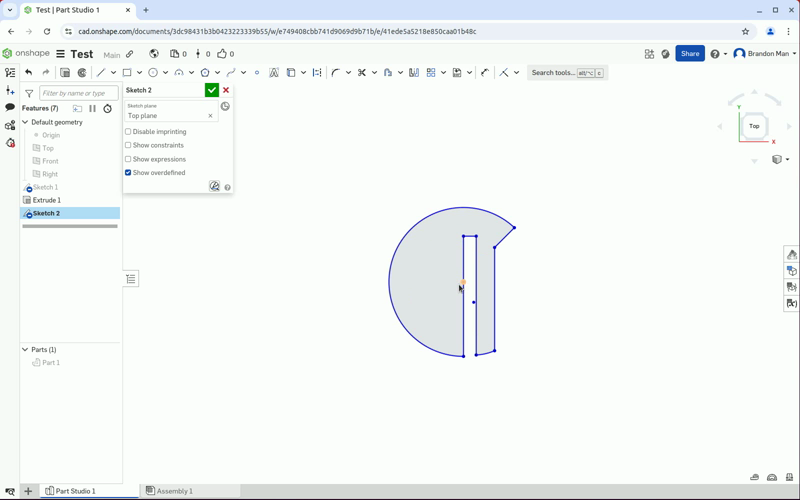
scroll(6)
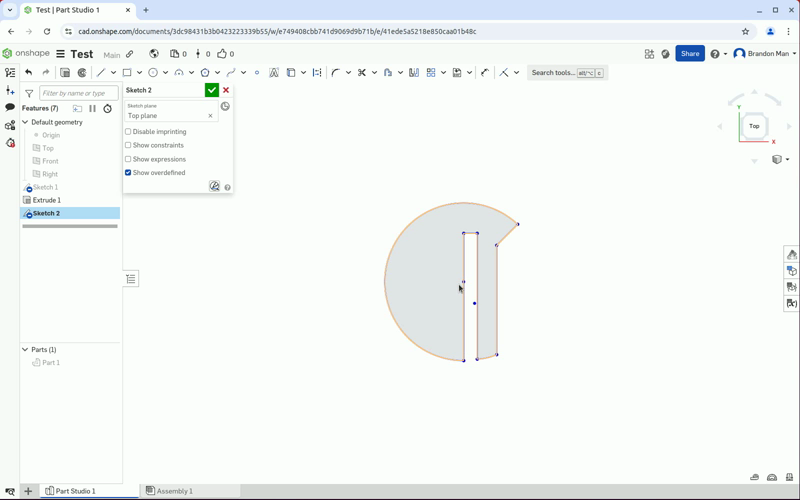
scroll(6)
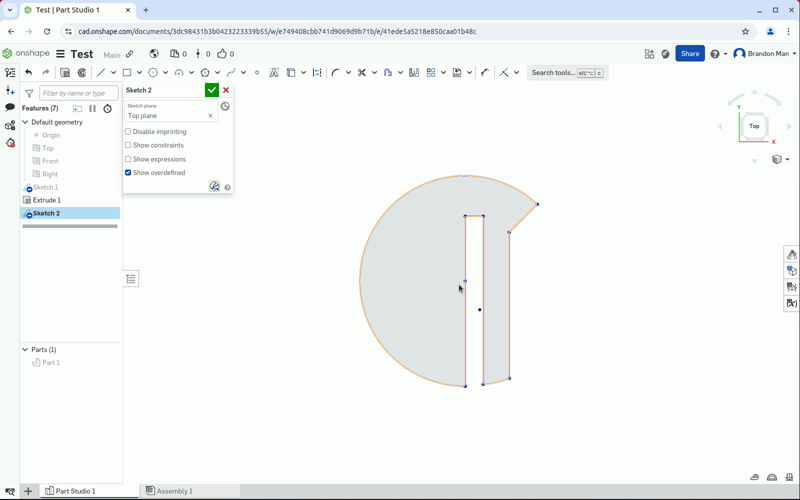
scroll(6)
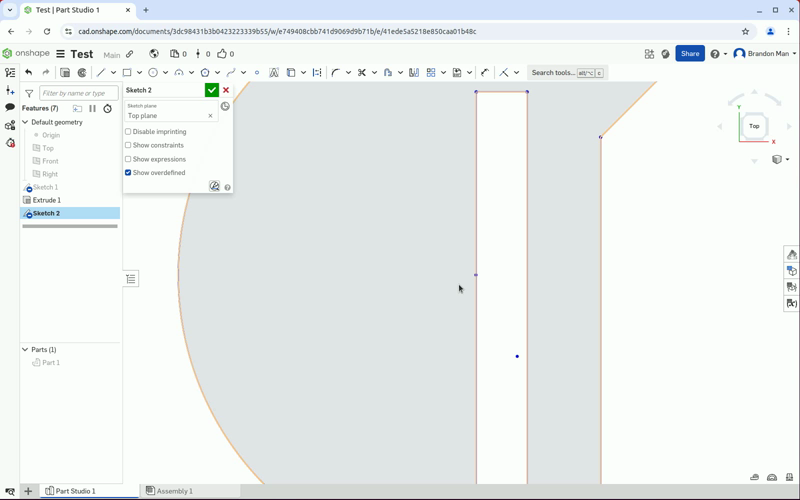
click(459, 284)
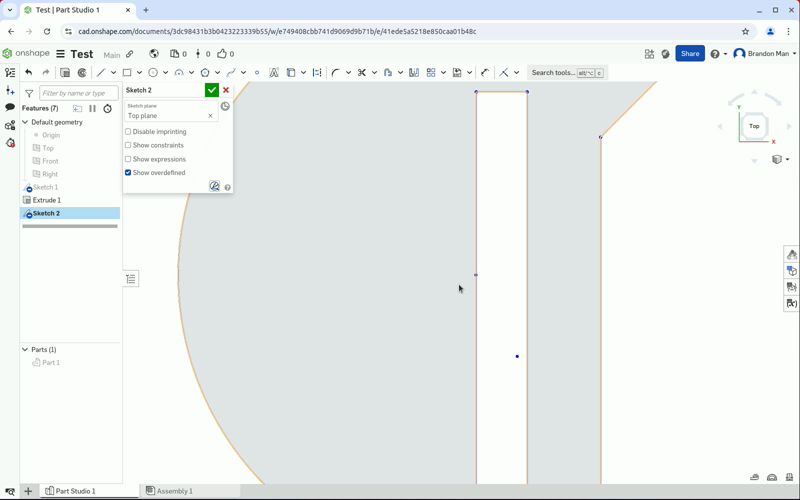
scroll(-6)
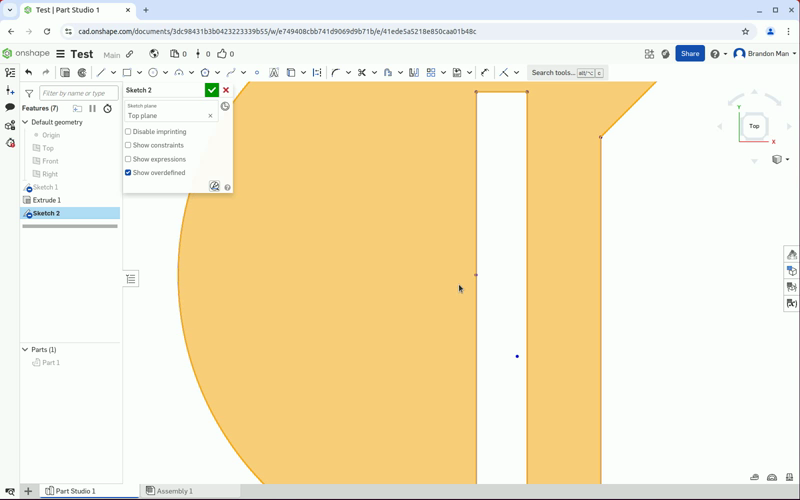
scroll(-6)
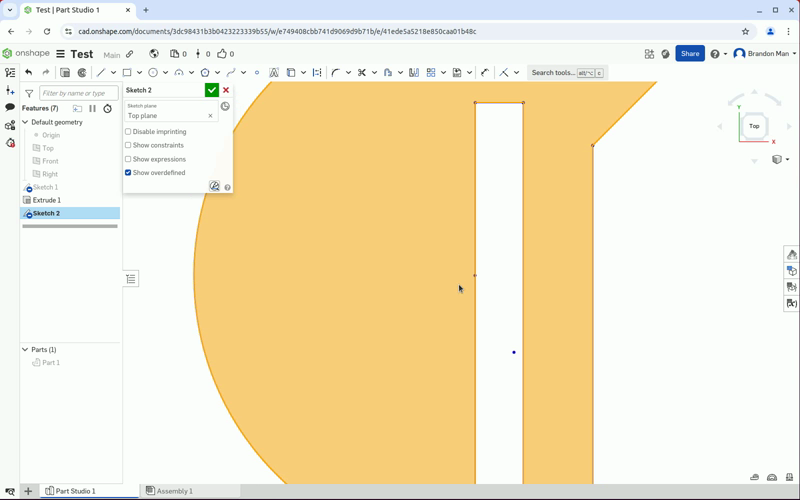
scroll(-6)
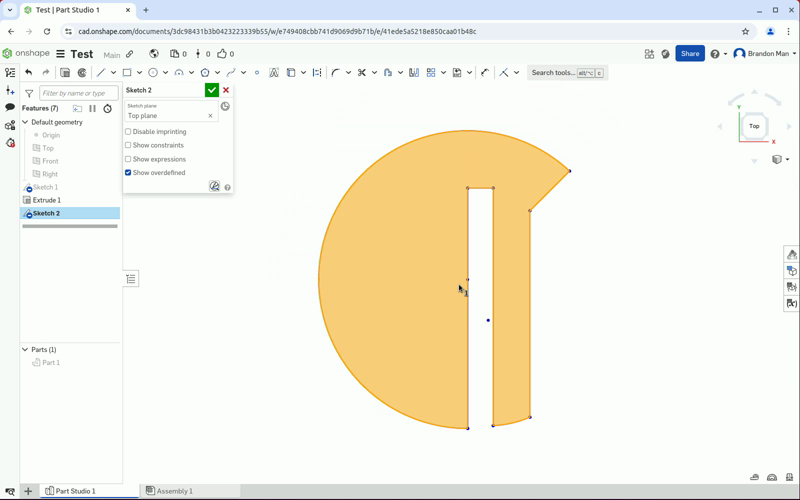
scroll(-6)
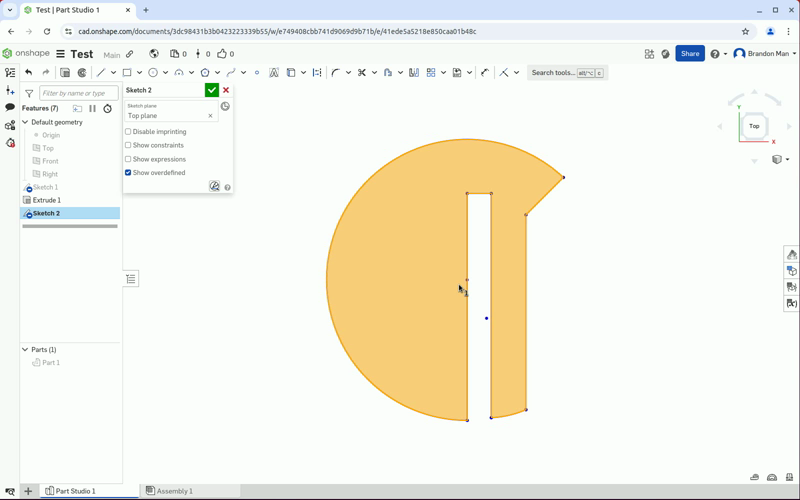
scroll(-6)
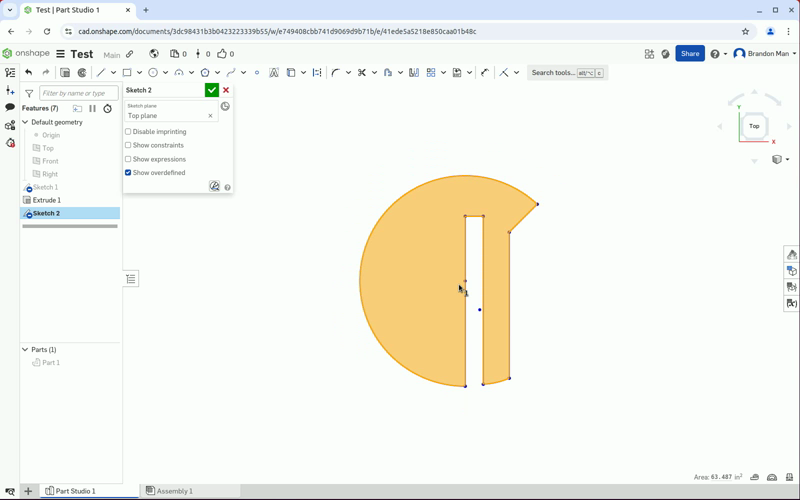
scroll(-6)
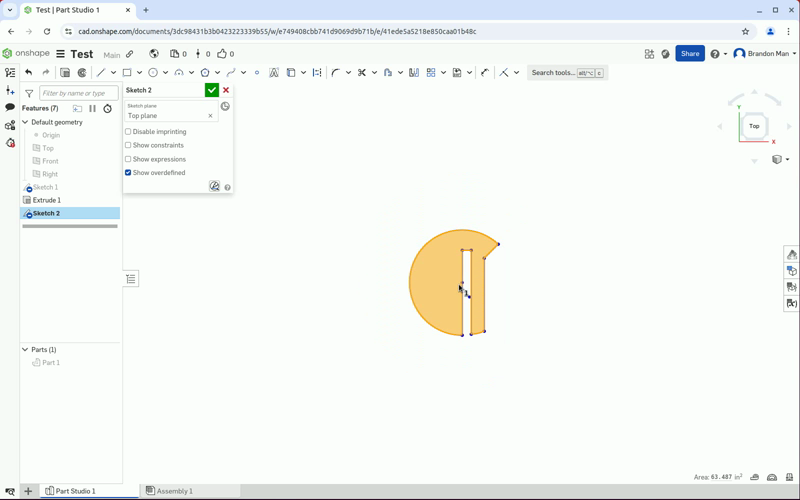
scroll(-6)
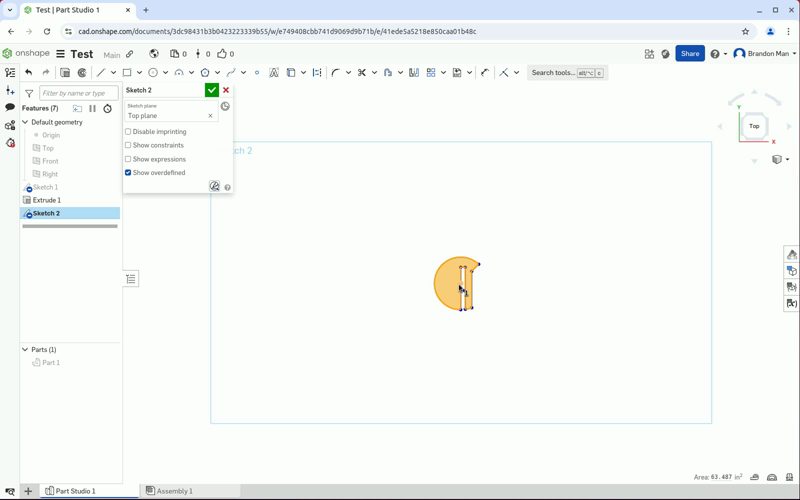
mouse_move(73, 352)
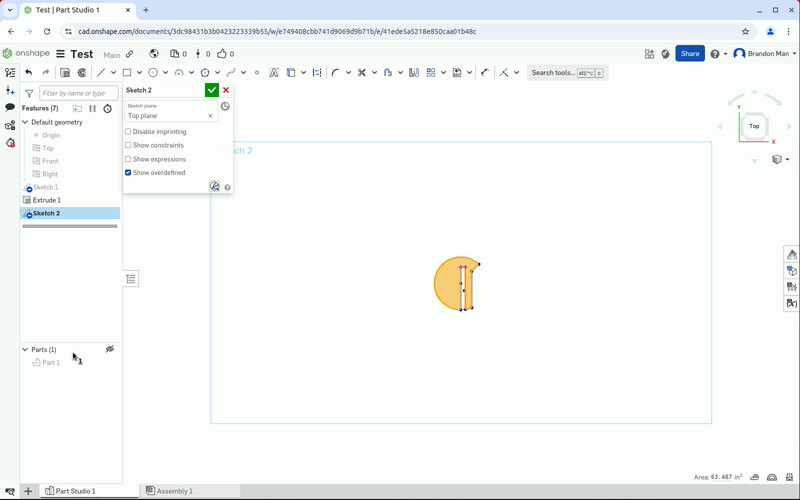
key(shift+y)
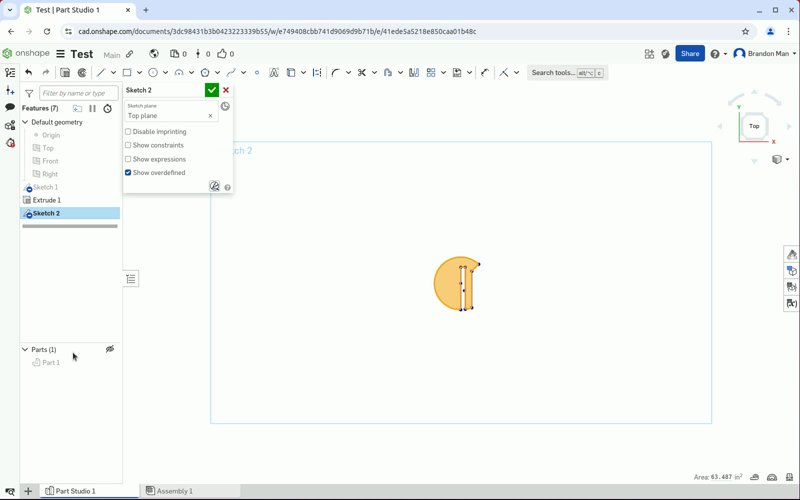
key(shift+e)
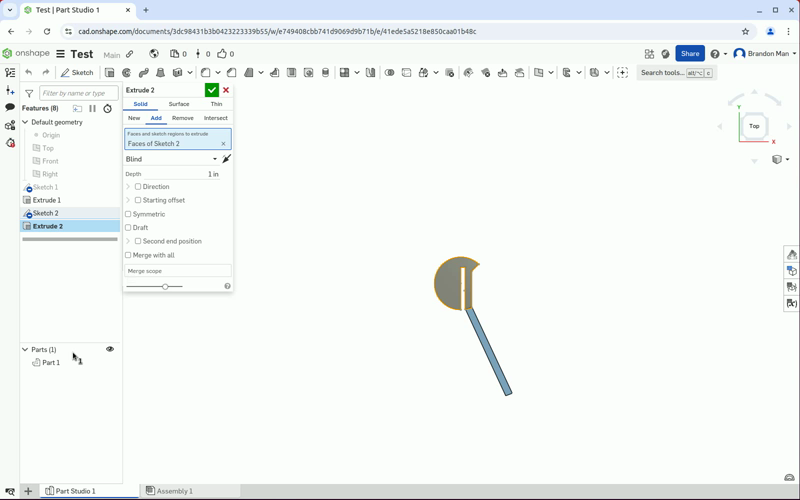
mouse_move(143, 106)
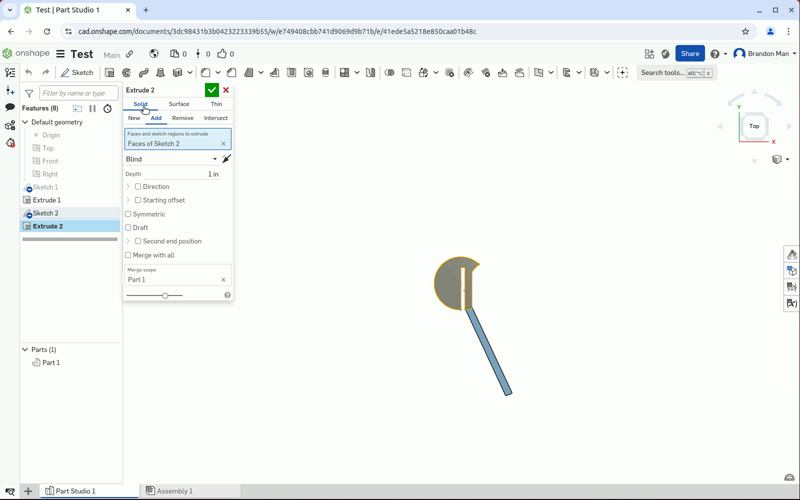
click(143, 106)
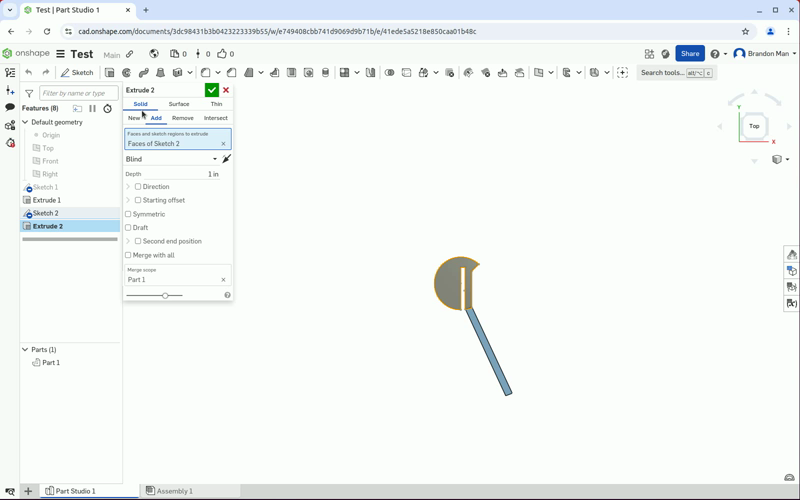
mouse_move(137, 120)
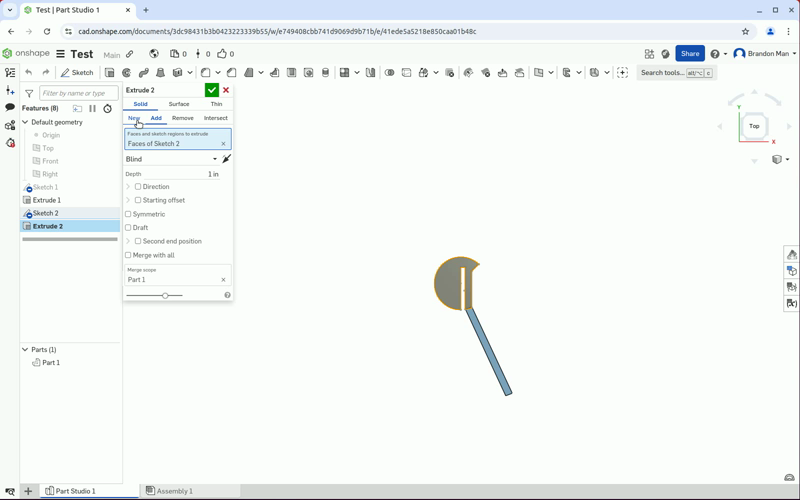
click(137, 120)
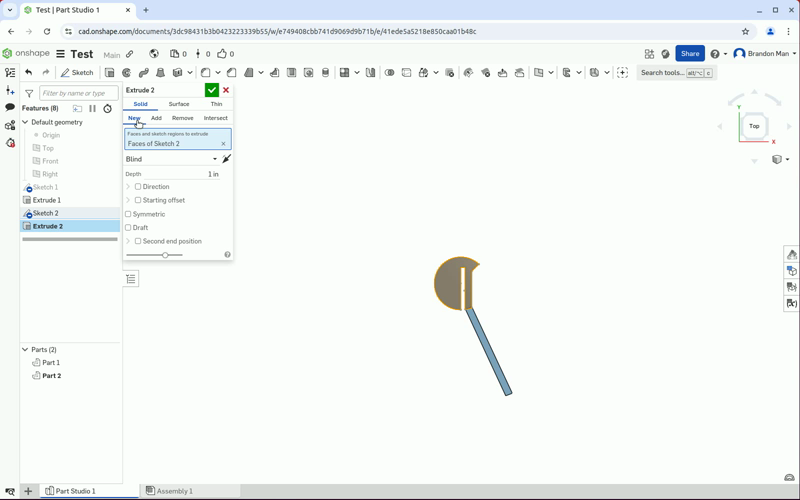
key(tab, 4)
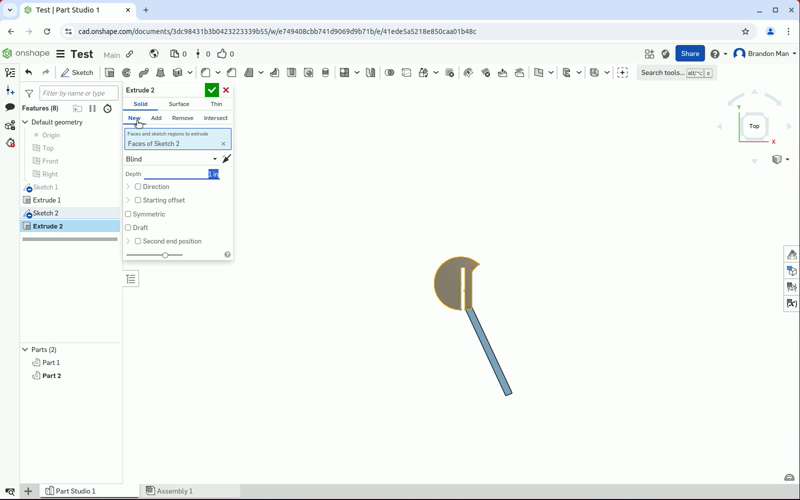
text(10.832)
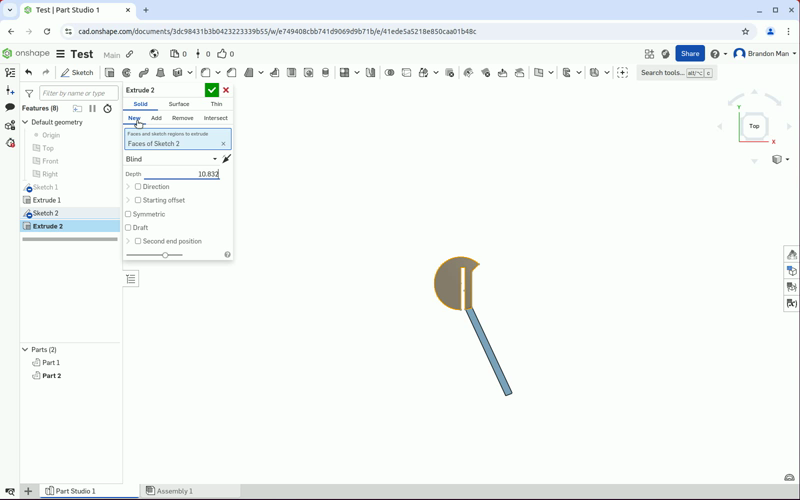
key(enter)
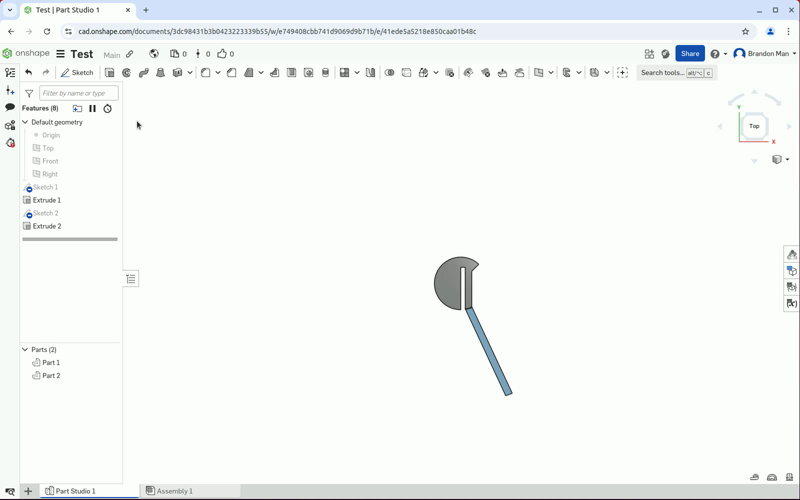
key(shift+h)
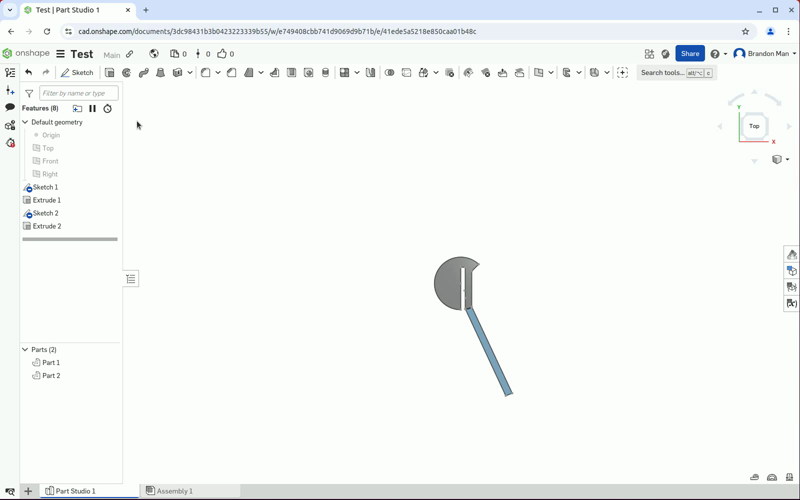
key(shift+h)
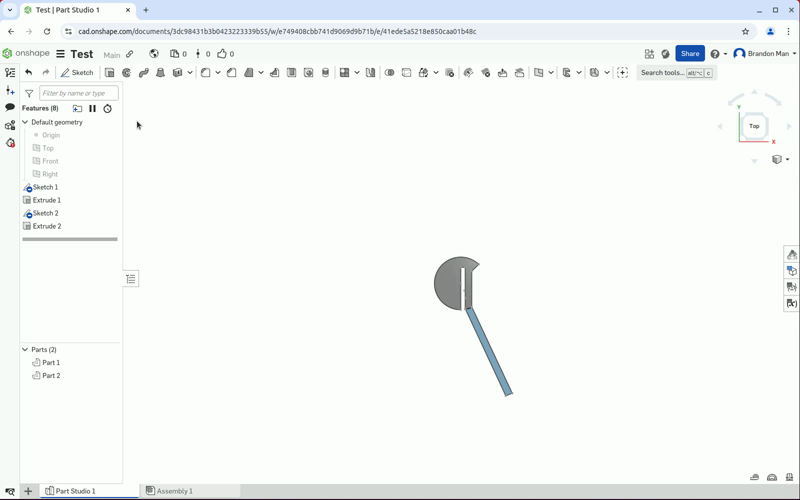
key(shift+7)
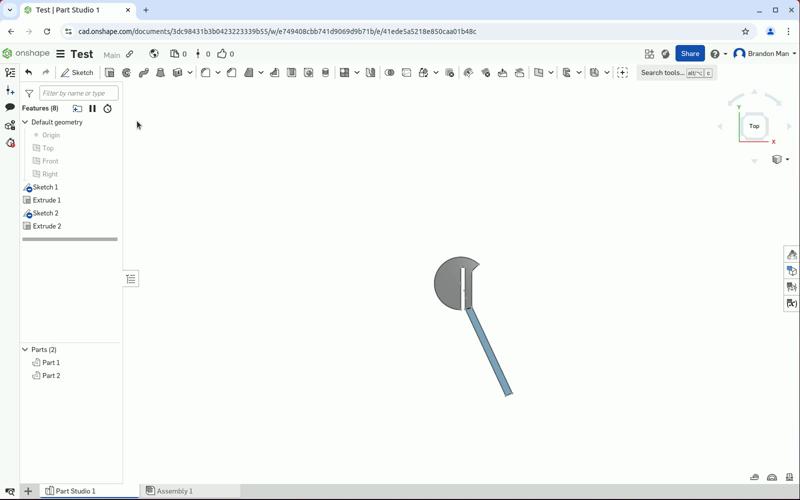
key(up, 3)
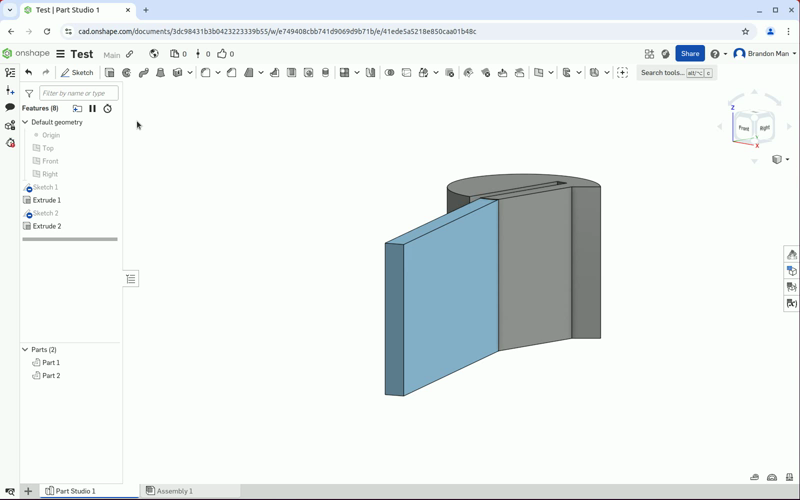
key(left, 3)
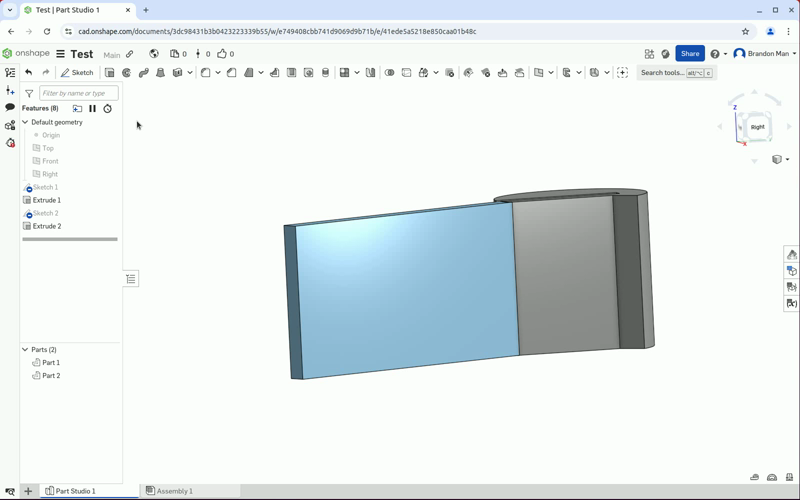
key(right, 3)
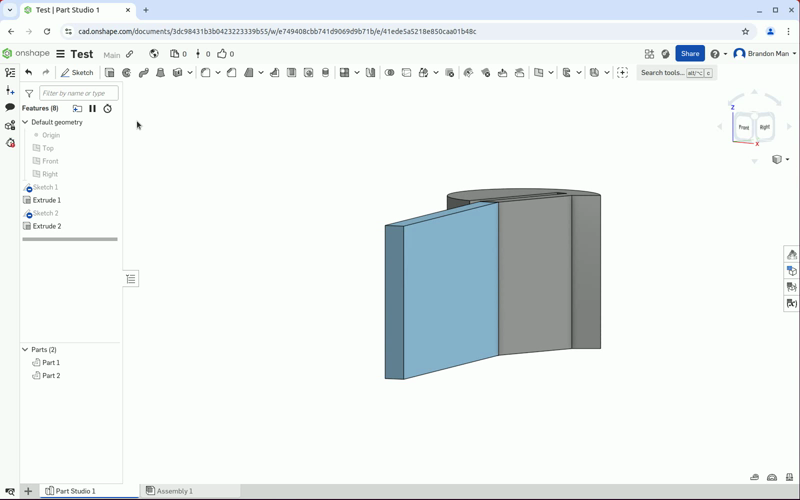
key(down, 3)
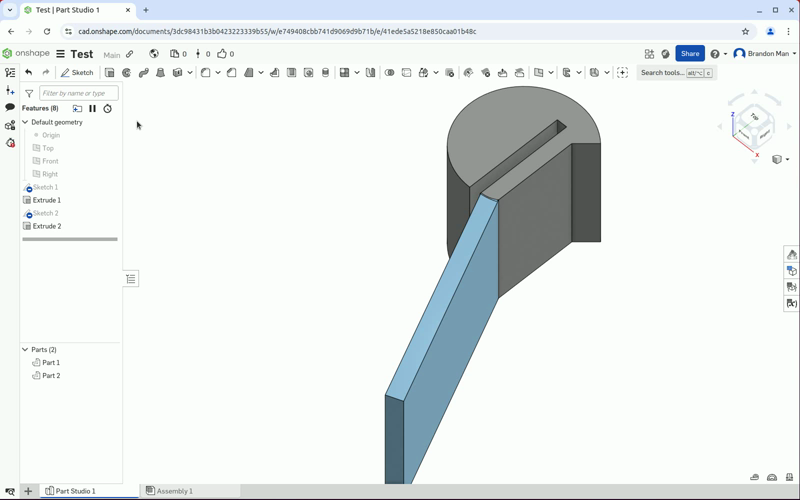
mouse_move(73, 189)
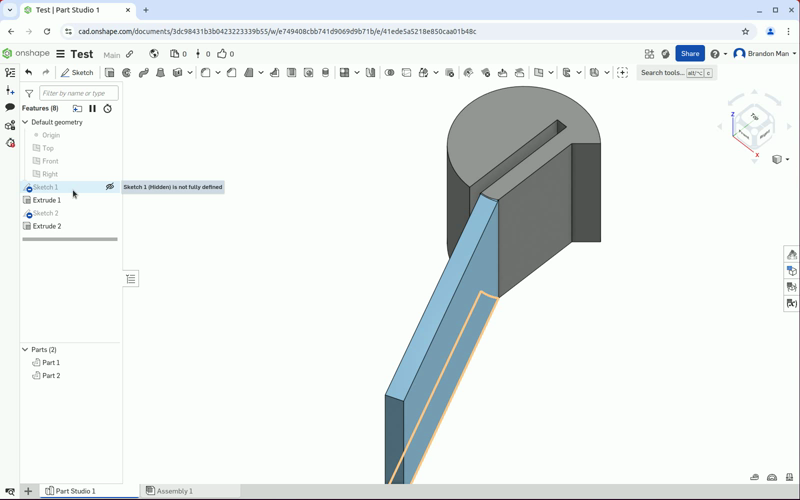
click(73, 189)